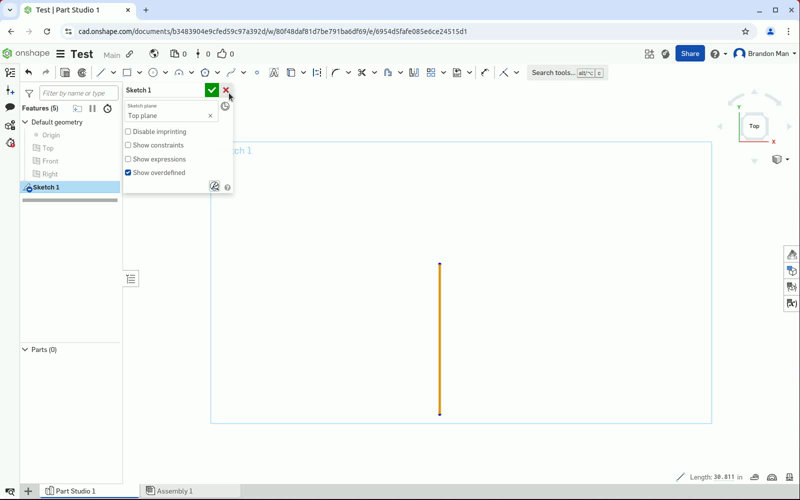
key(shift+h)
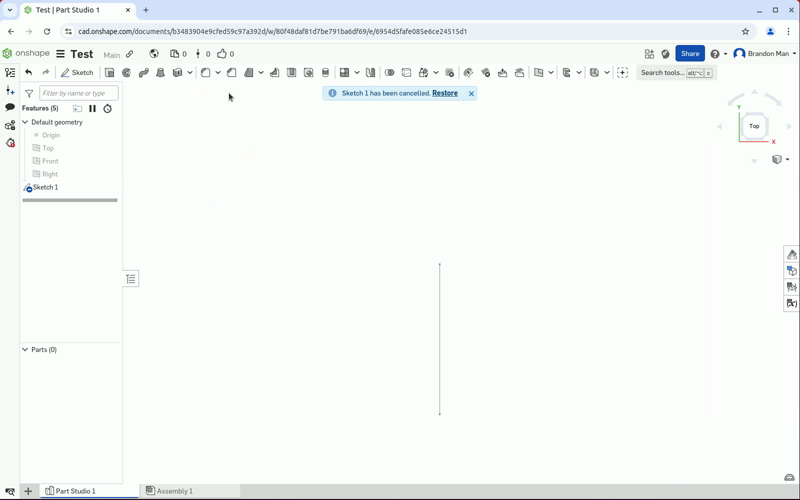
key(shift+s)
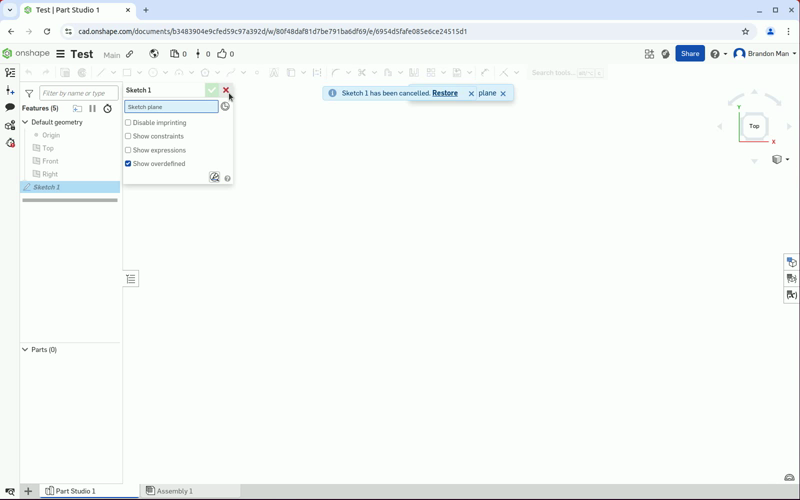
mouse_move(73, 150)
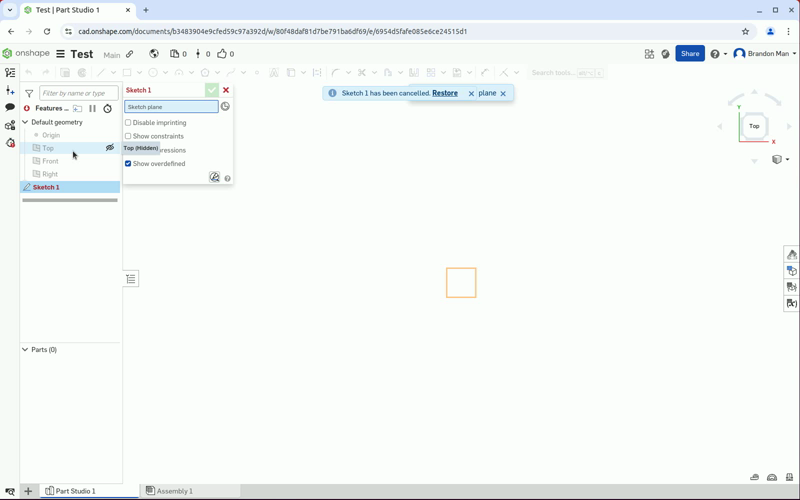
click(73, 150)
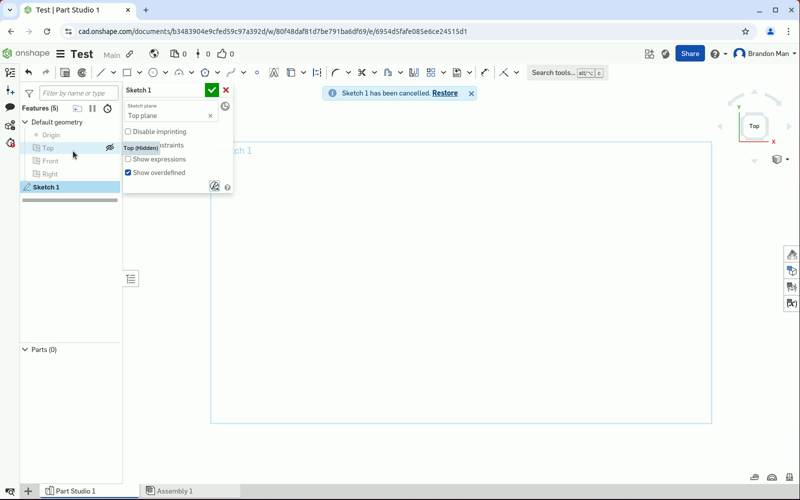
mouse_move(73, 352)
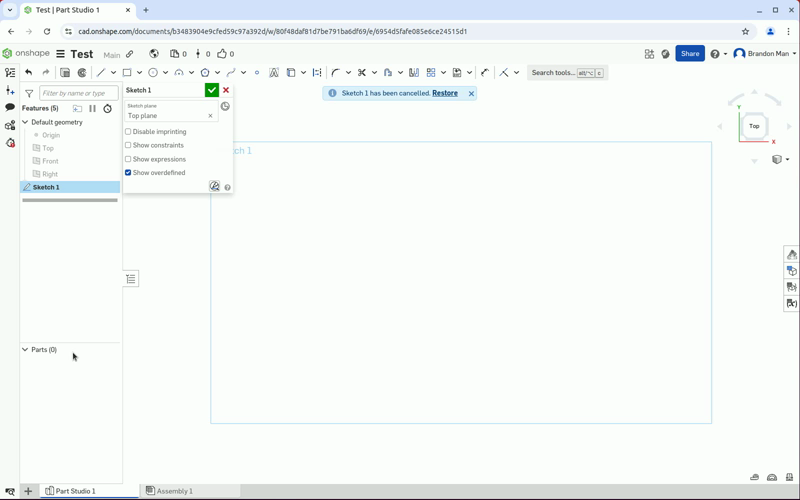
key(y)
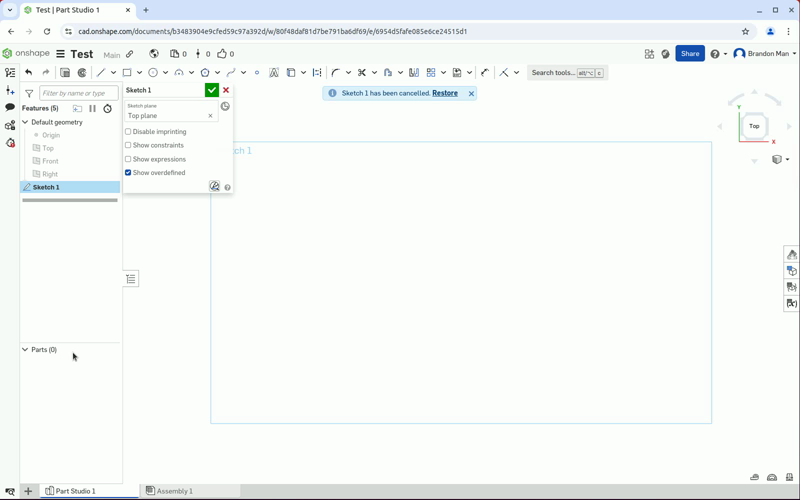
key(c)
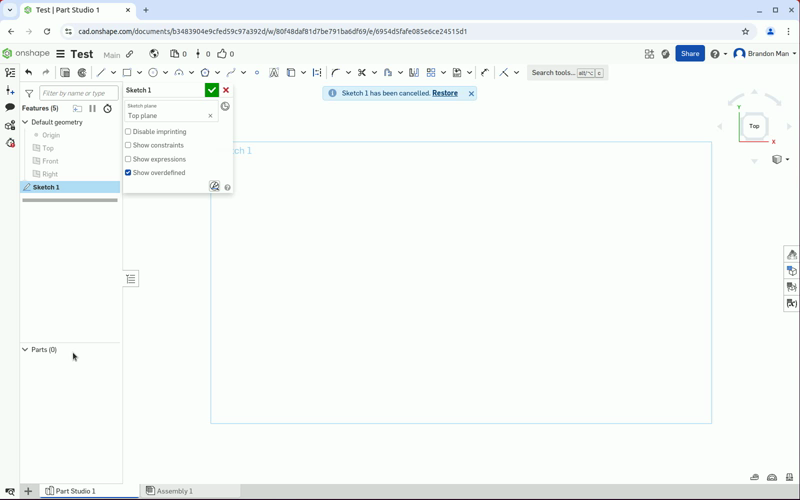
key_down(shift)
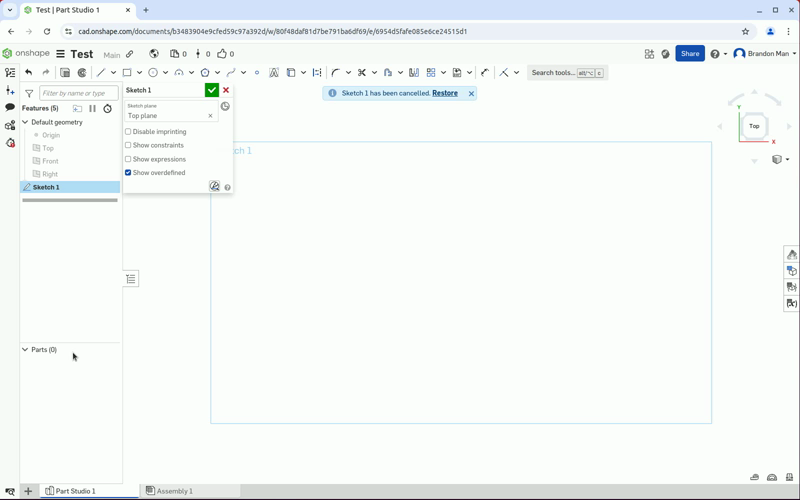
mouse_move(461, 282)
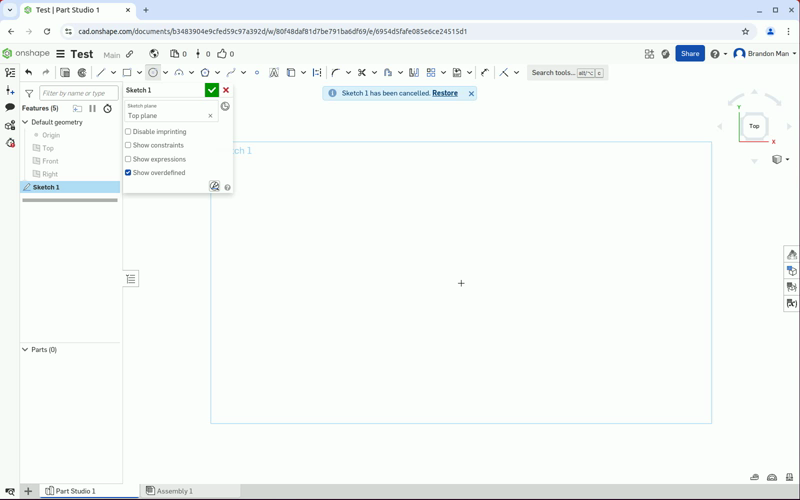
click(461, 282)
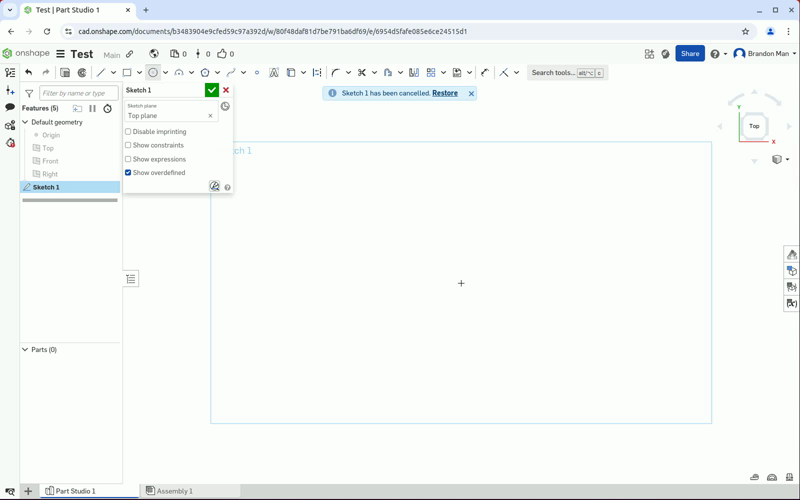
key_up(shift)
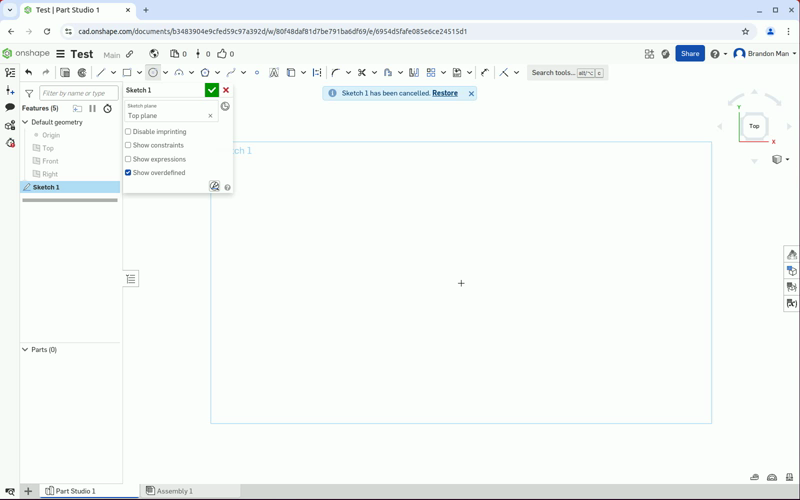
mouse_move(574, 282)
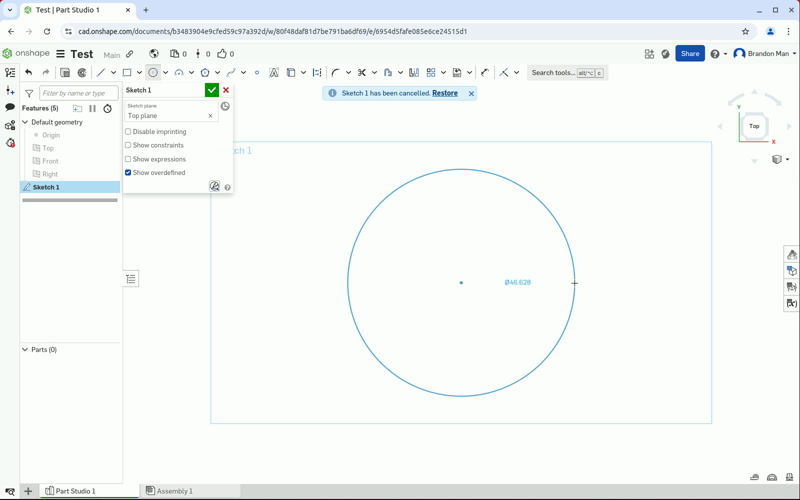
click(574, 282)
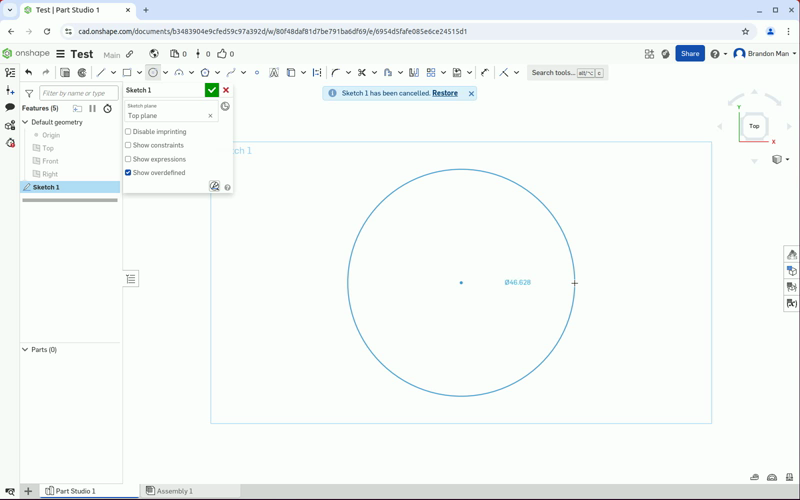
key(esc)
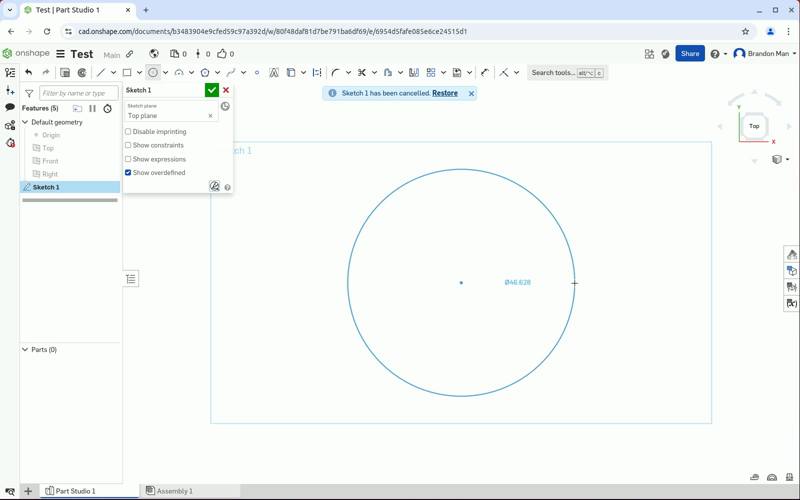
key(c)
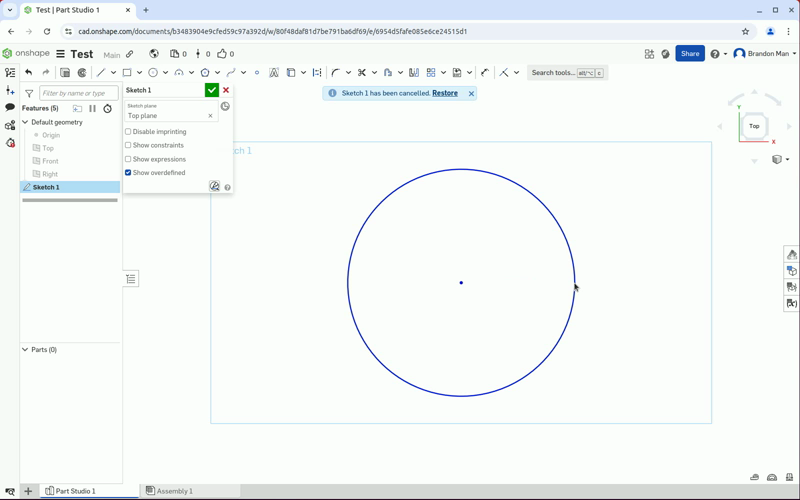
key_down(shift)
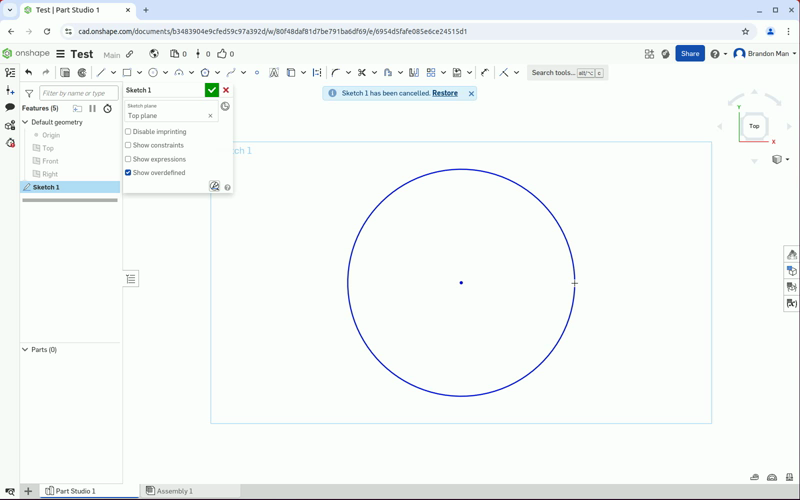
mouse_move(461, 282)
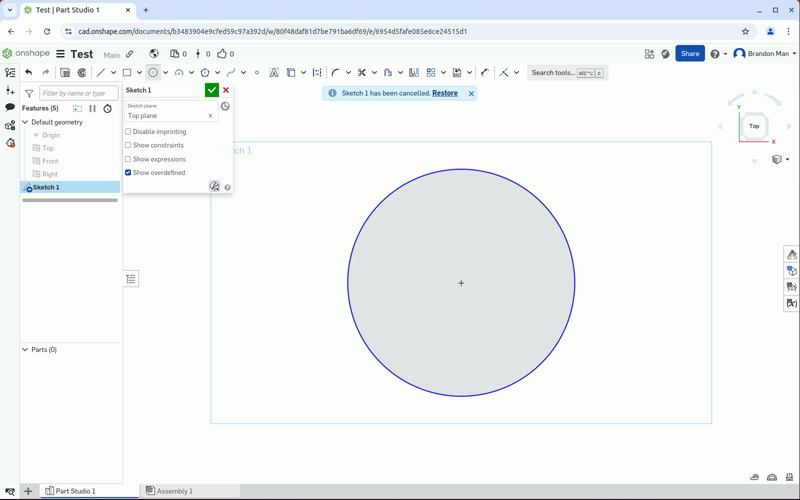
click(461, 282)
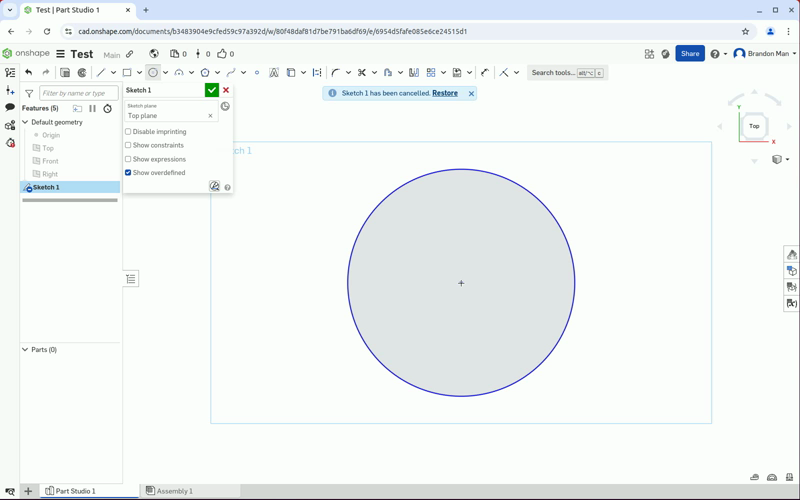
key_up(shift)
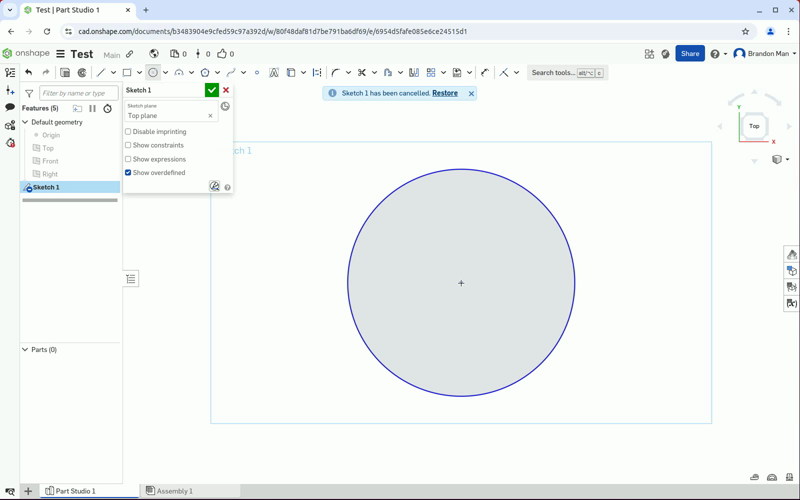
mouse_move(503, 282)
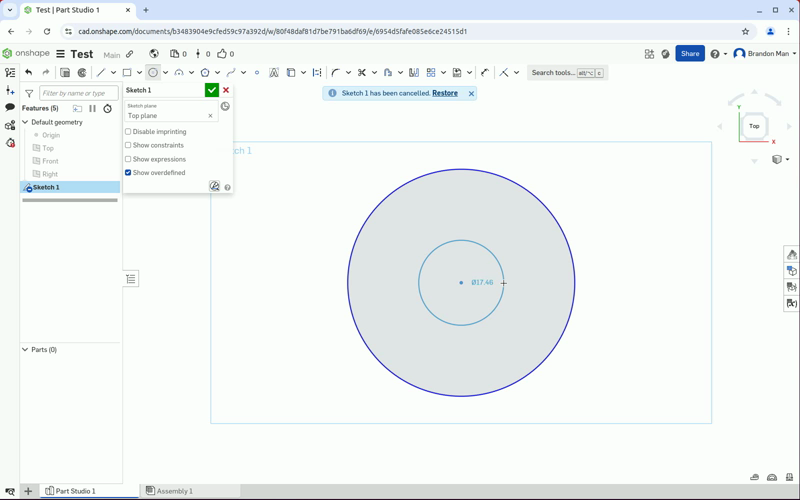
click(503, 282)
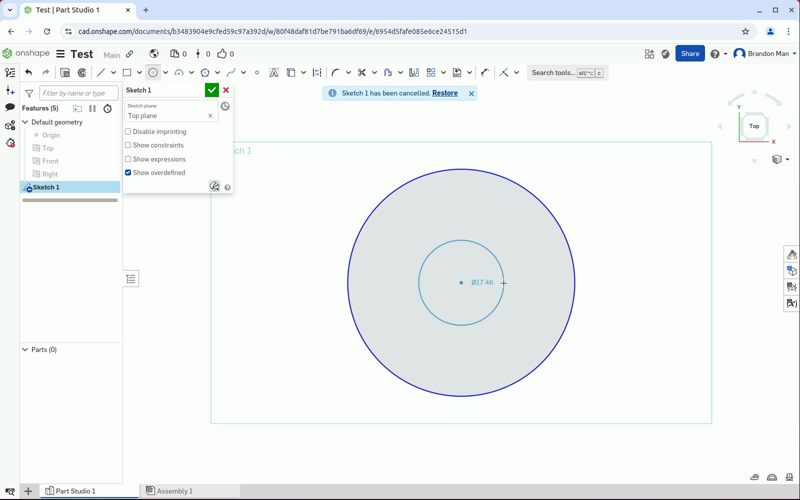
key(esc)
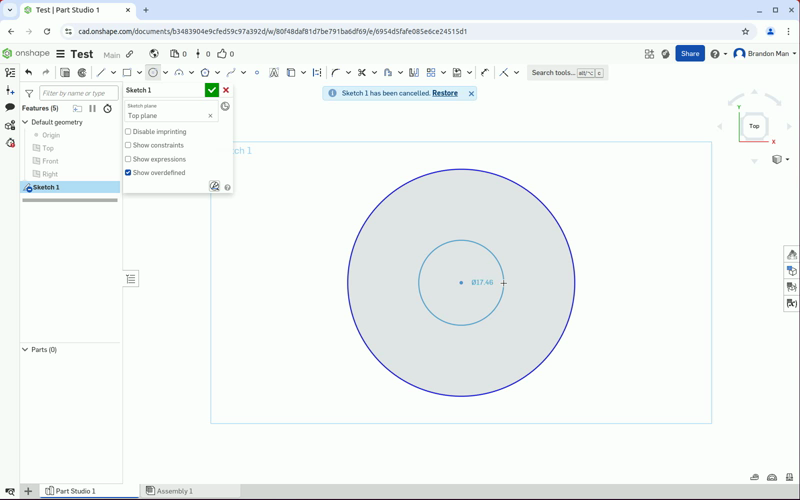
mouse_move(524, 314)
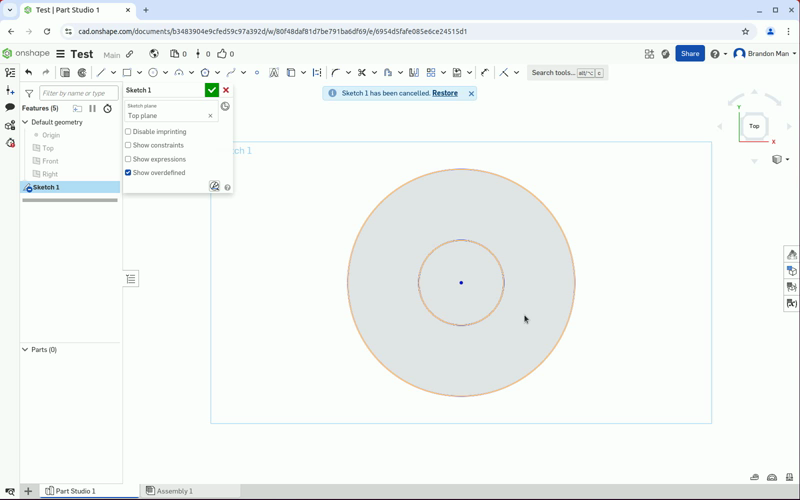
click(524, 314)
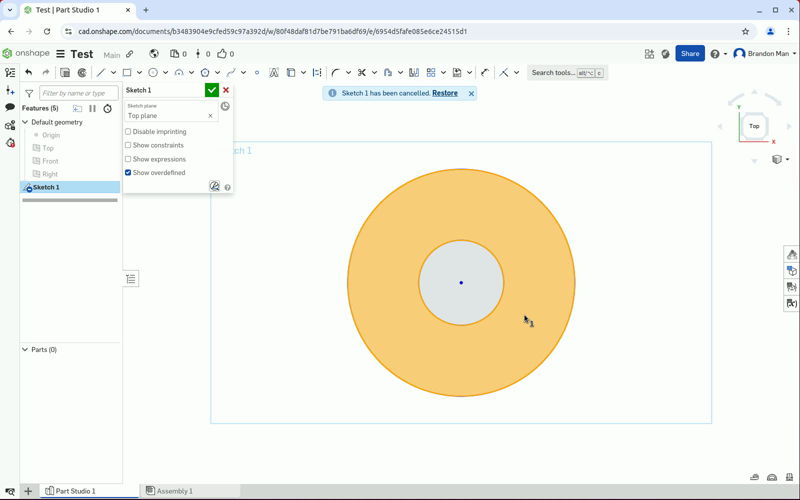
mouse_move(73, 352)
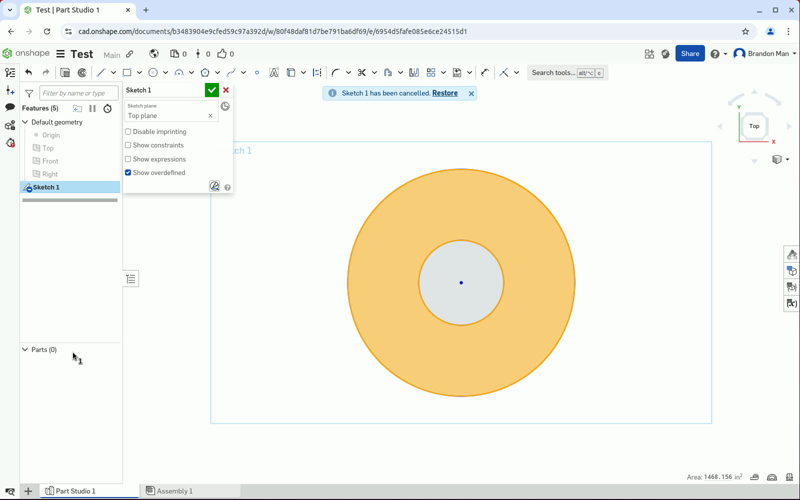
key(shift+y)
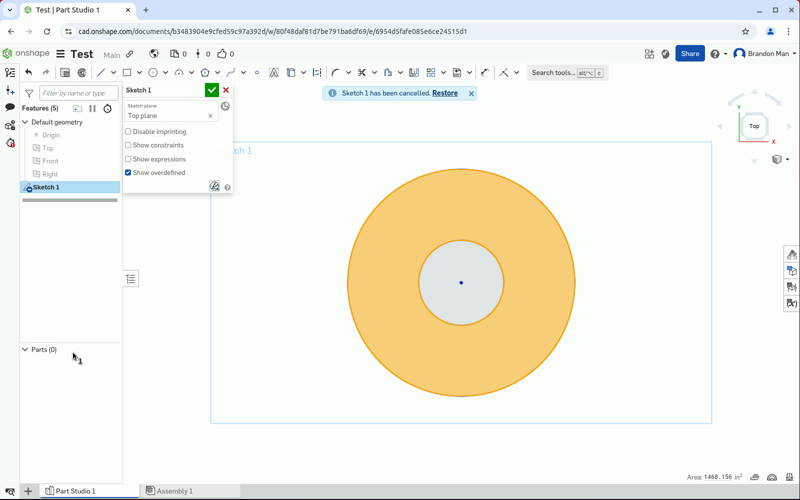
key(shift+e)
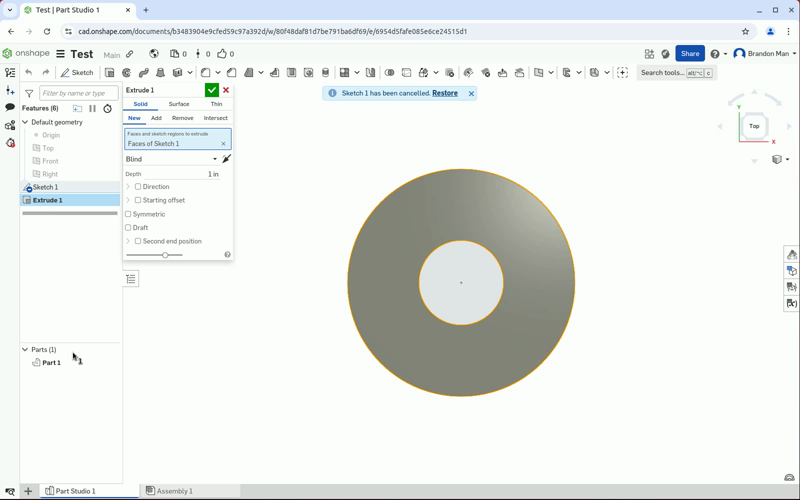
mouse_move(143, 106)
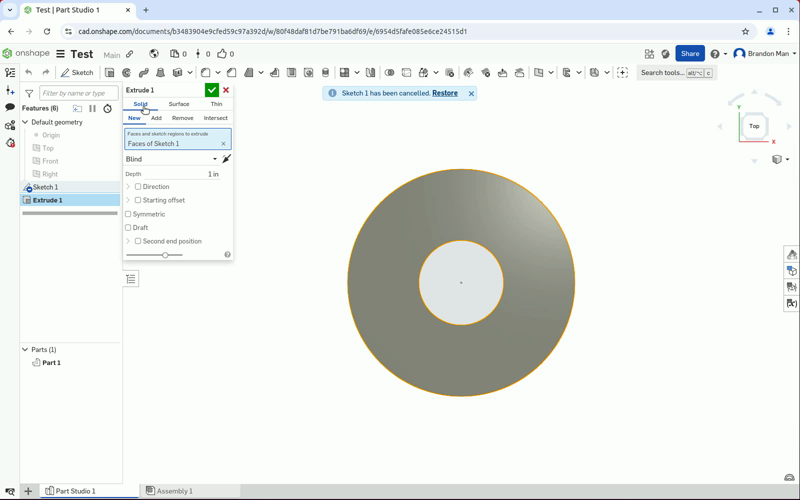
click(143, 106)
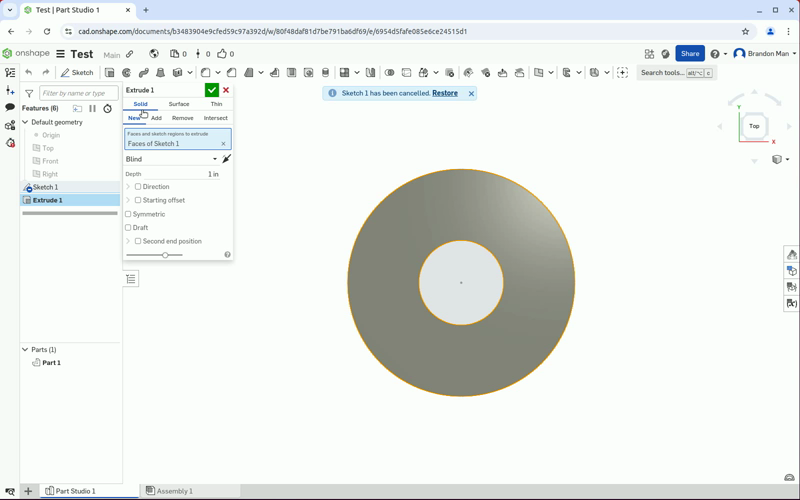
mouse_move(137, 120)
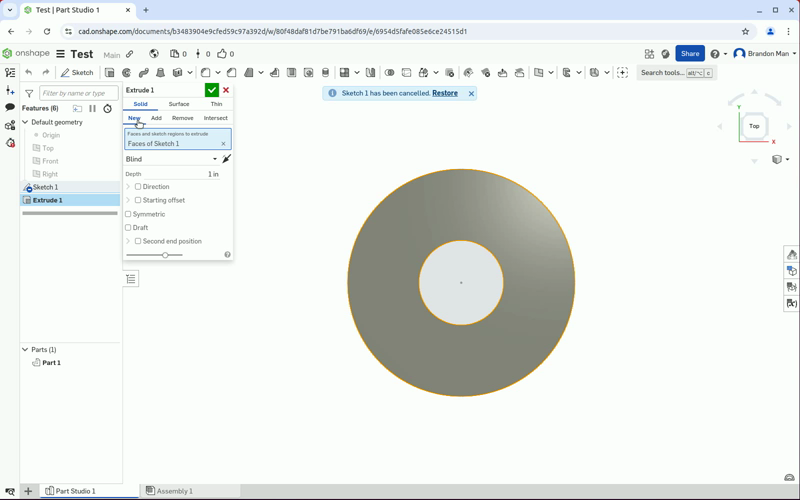
click(137, 120)
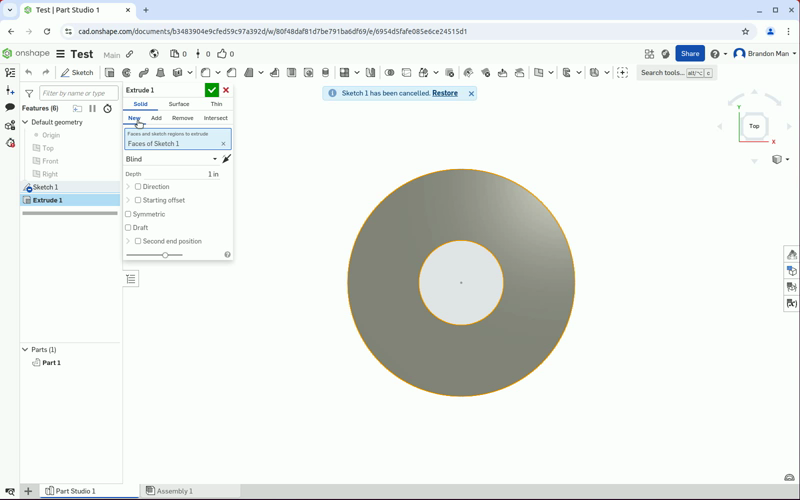
key(tab, 4)
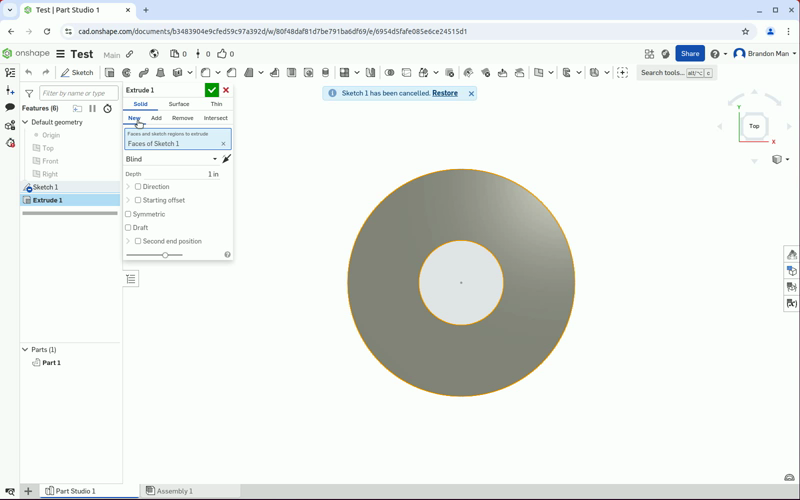
text(1.685)
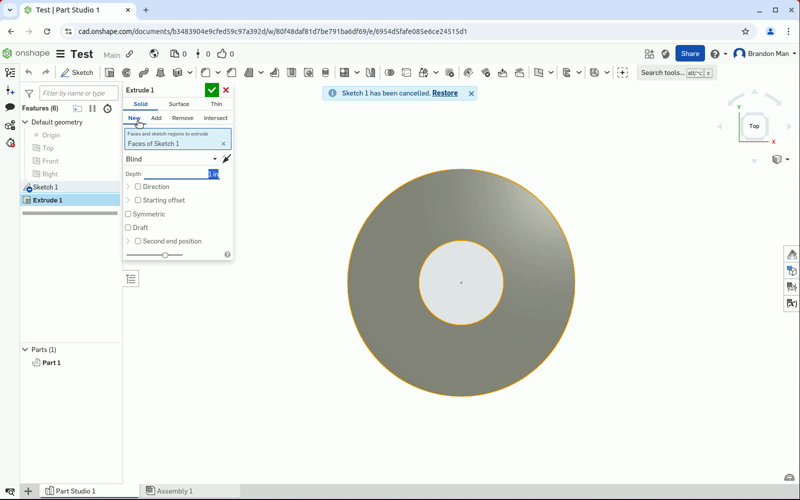
key(enter)
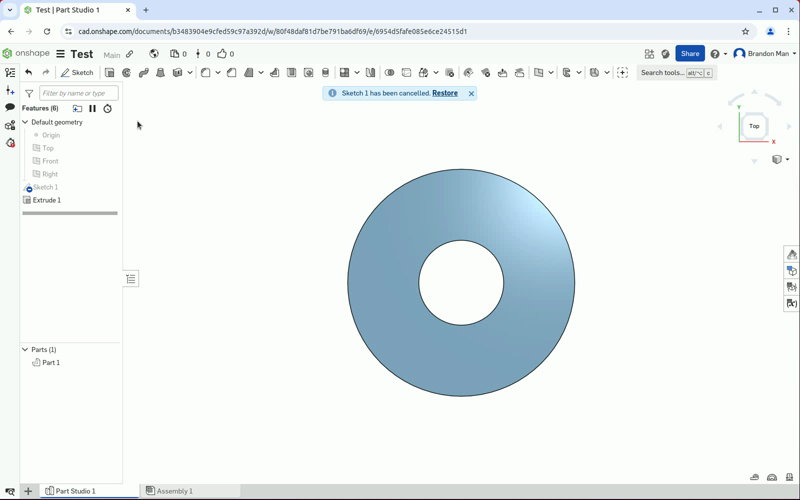
key(shift+h)
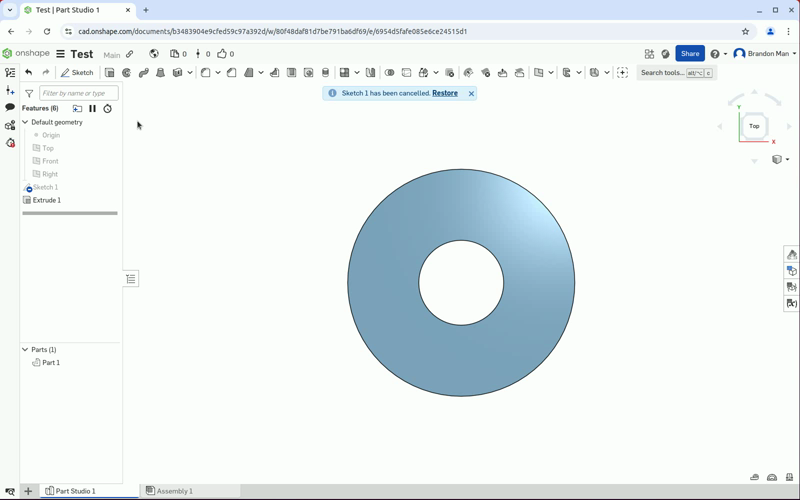
key(shift+h)
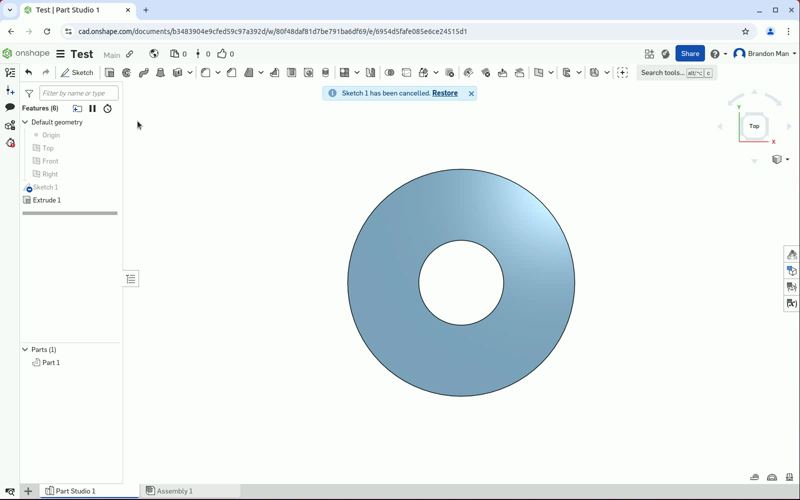
mouse_move(73, 189)
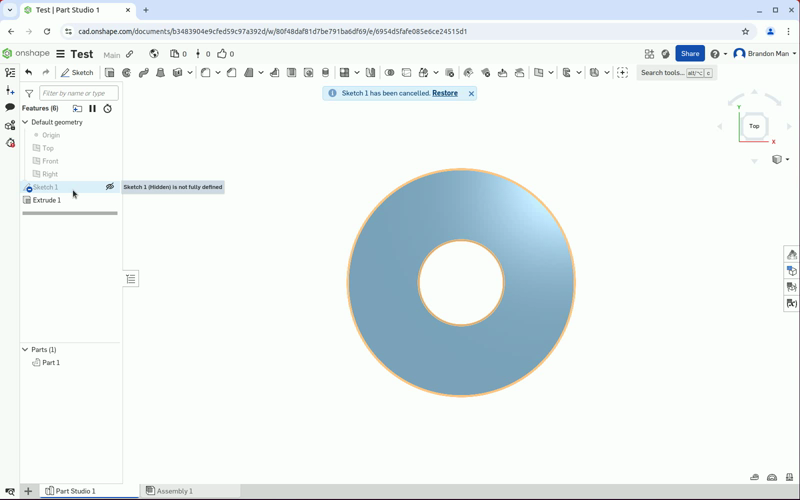
click(73, 189)
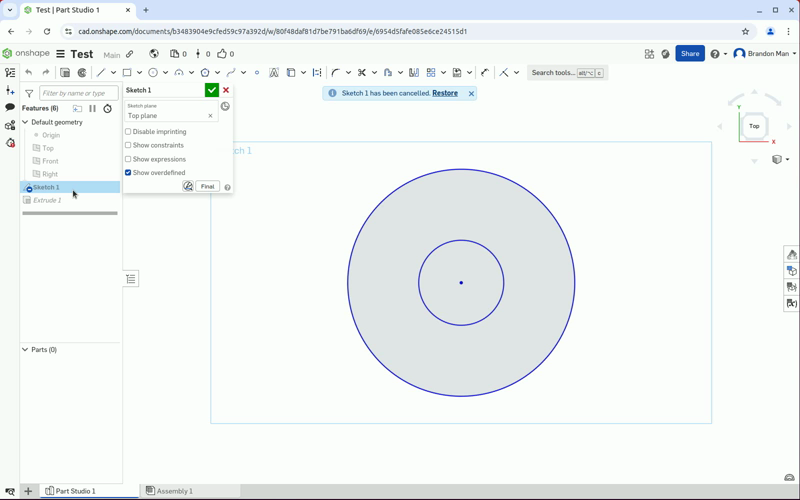
mouse_move(229, 92)
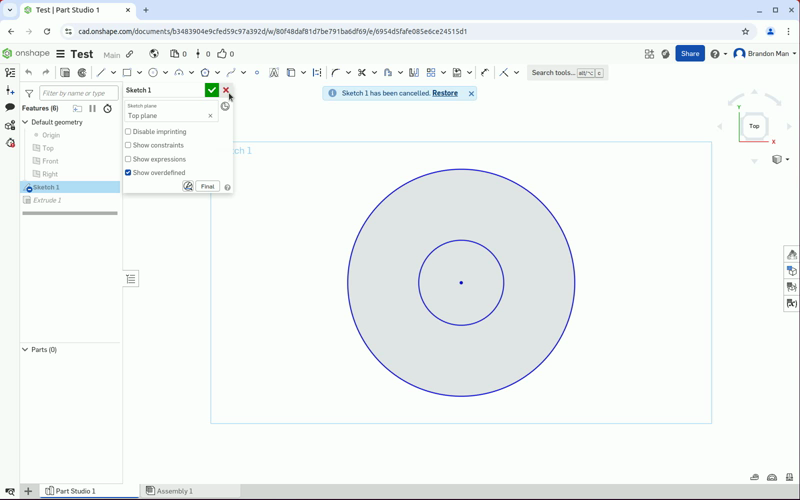
click(229, 92)
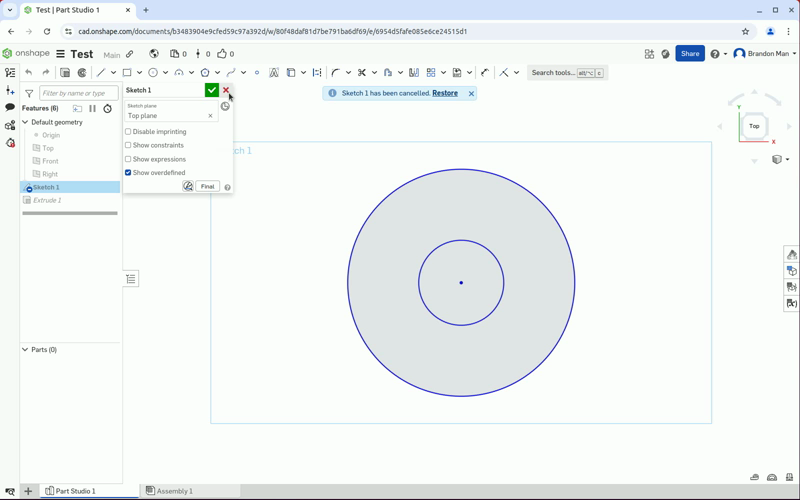
key(shift+s)
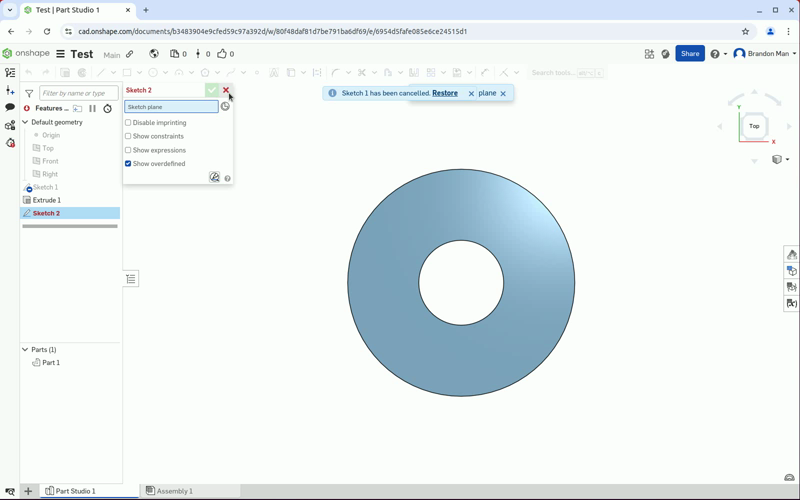
mouse_move(73, 150)
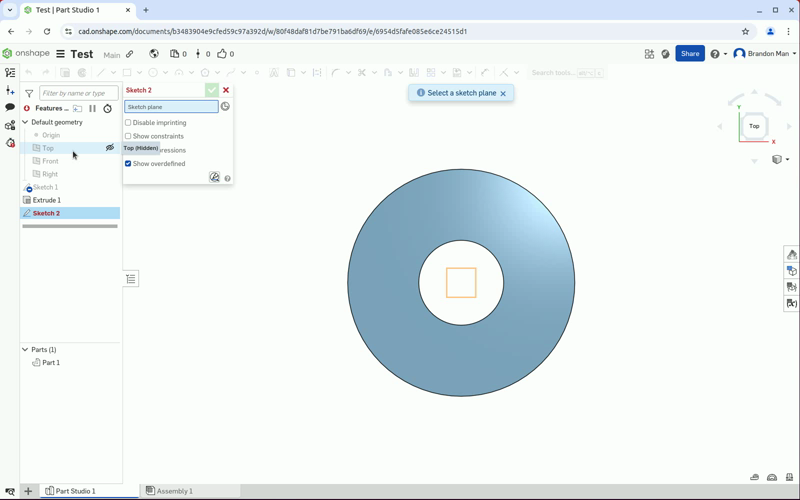
click(73, 150)
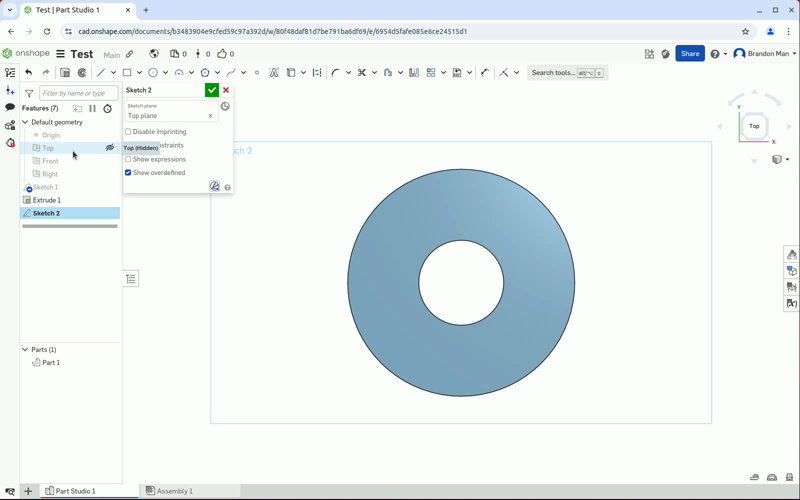
mouse_move(73, 352)
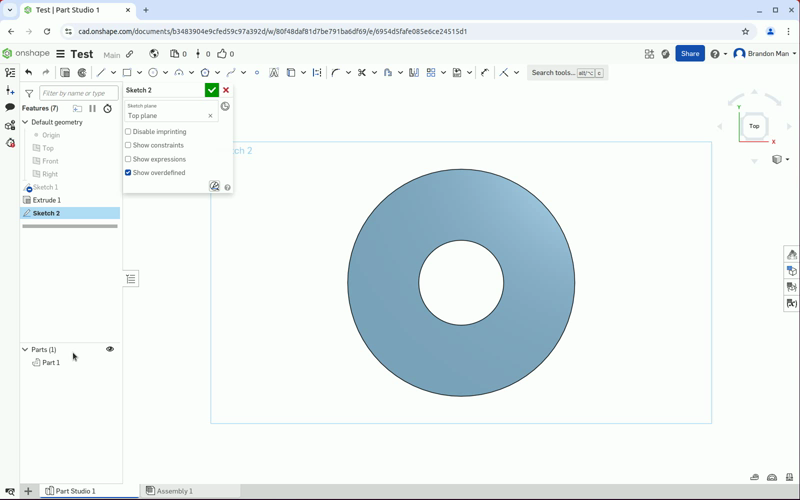
key(y)
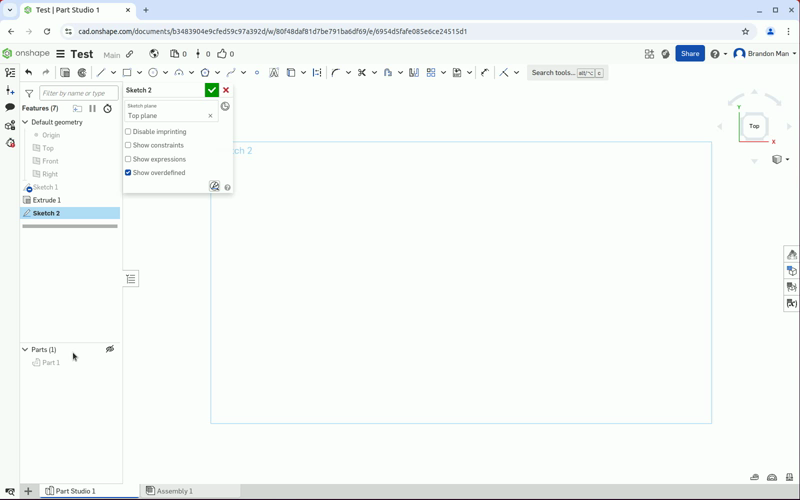
key(c)
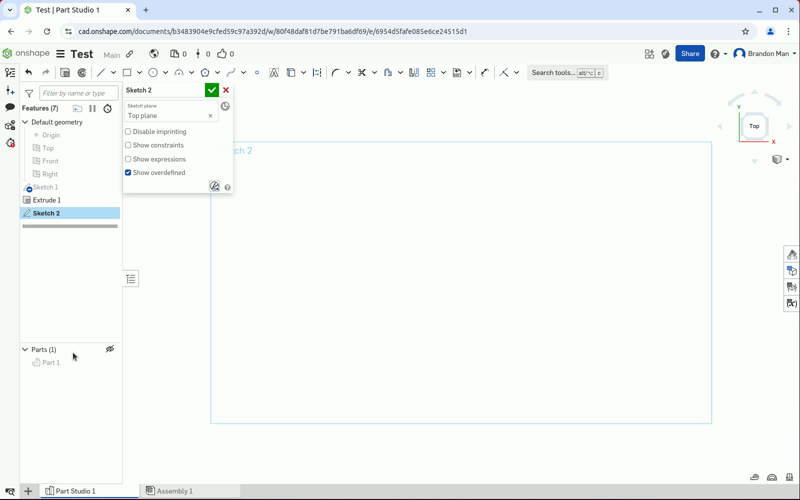
key_down(shift)
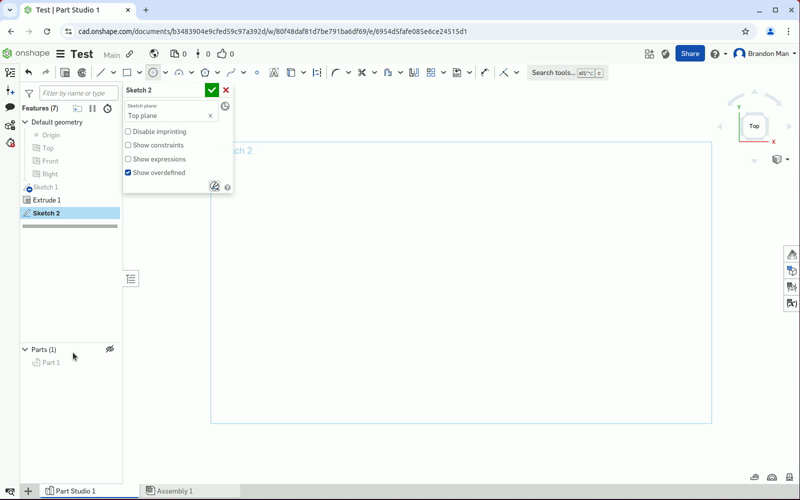
mouse_move(461, 282)
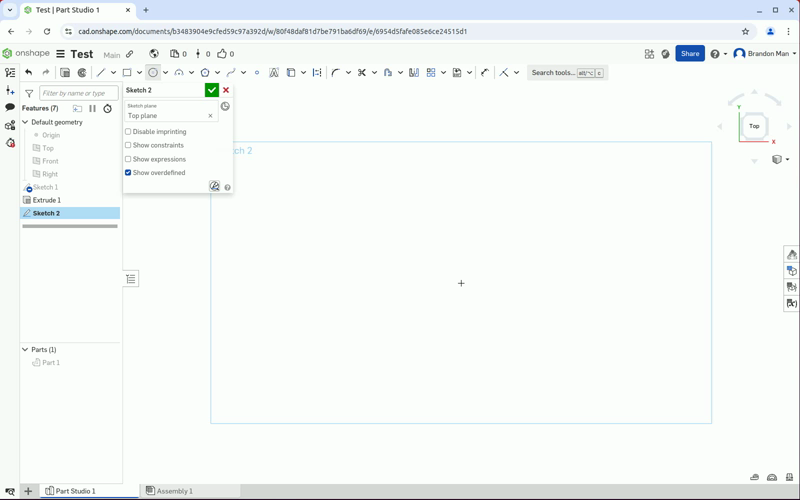
click(461, 282)
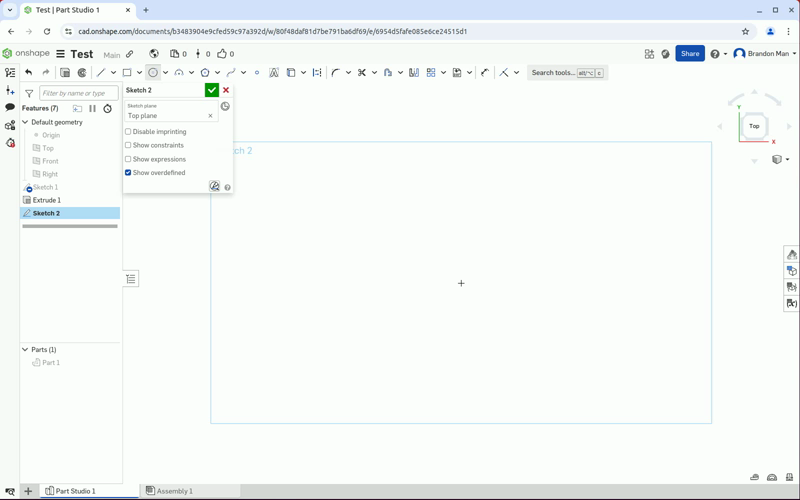
key_up(shift)
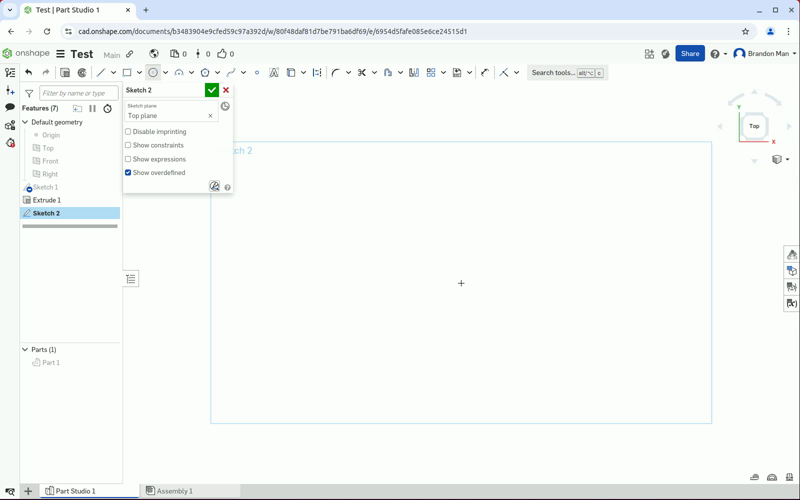
mouse_move(494, 282)
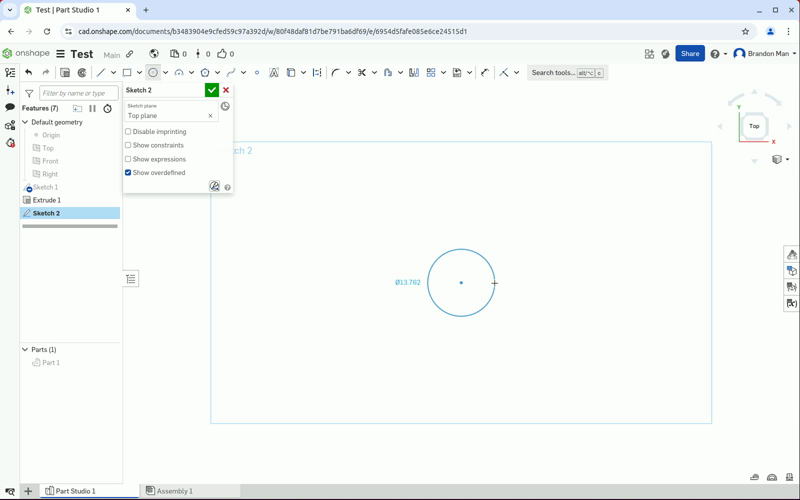
click(494, 282)
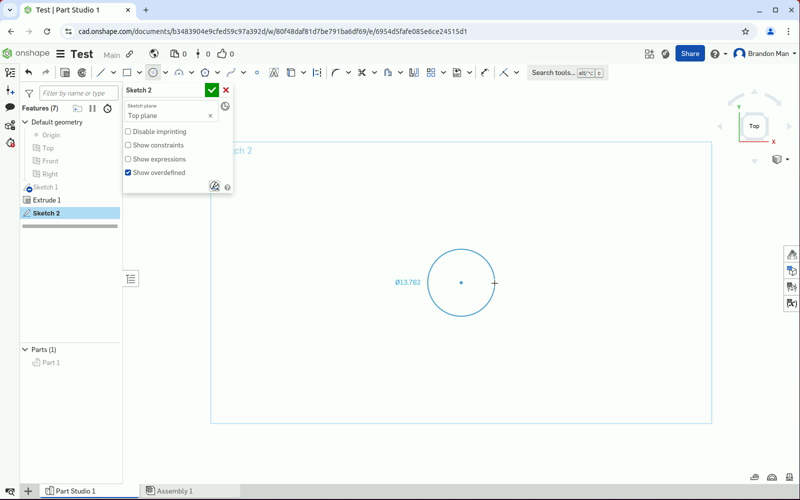
key(esc)
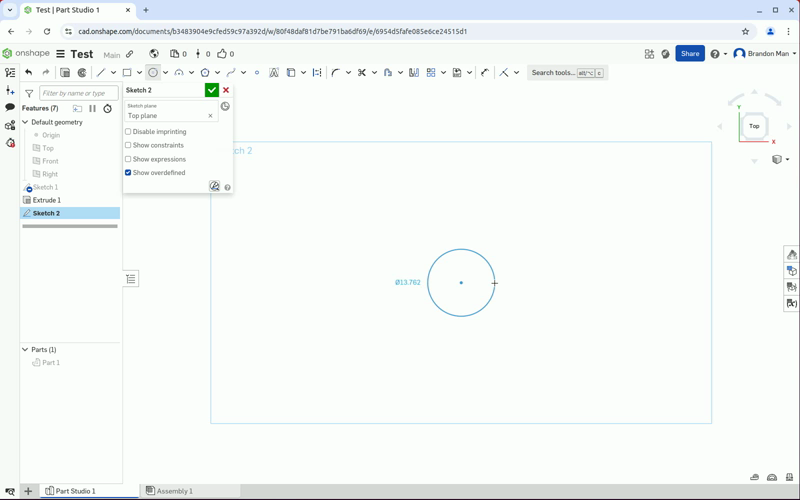
key(c)
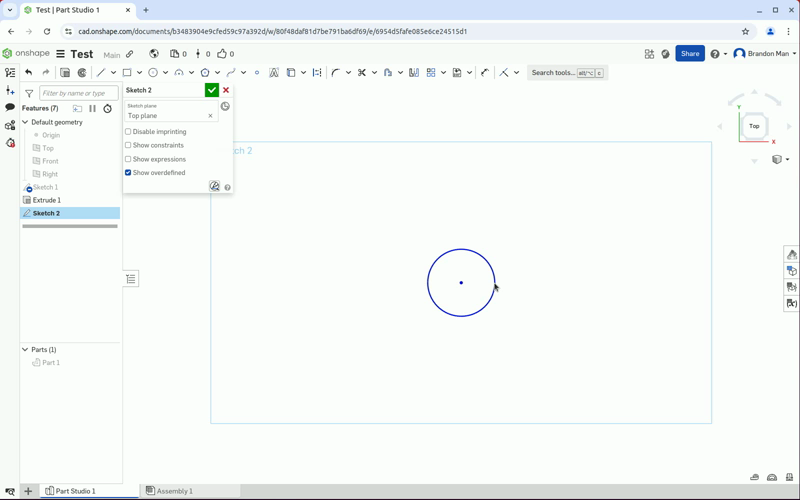
key_down(shift)
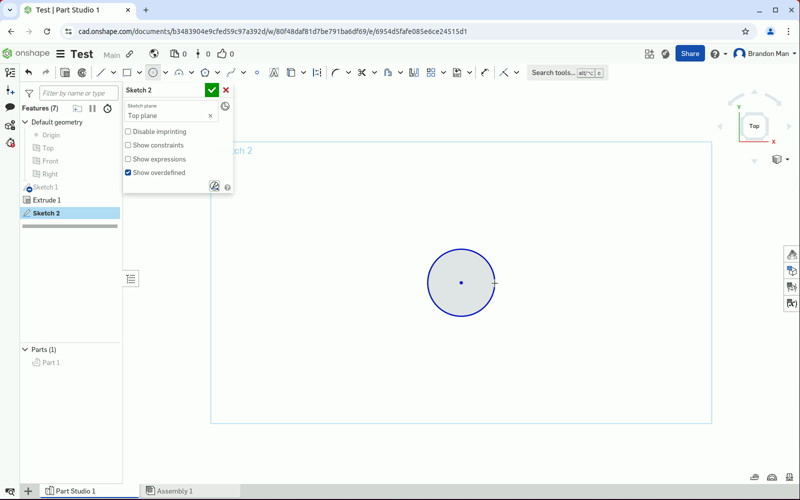
mouse_move(461, 282)
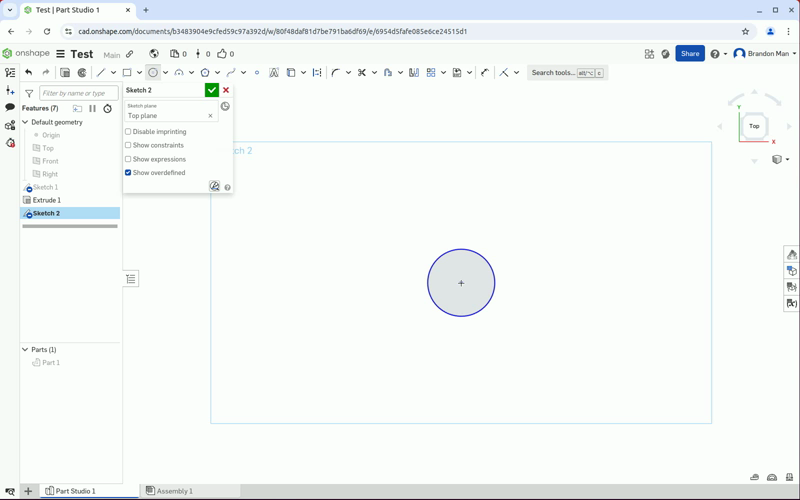
click(461, 282)
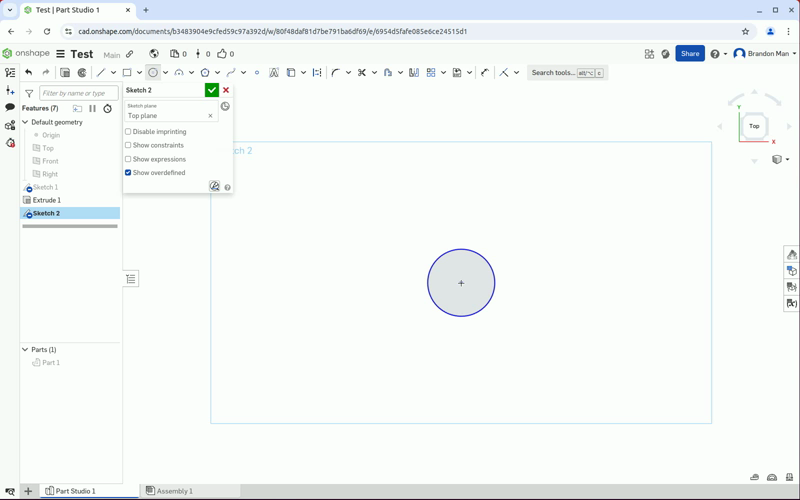
key_up(shift)
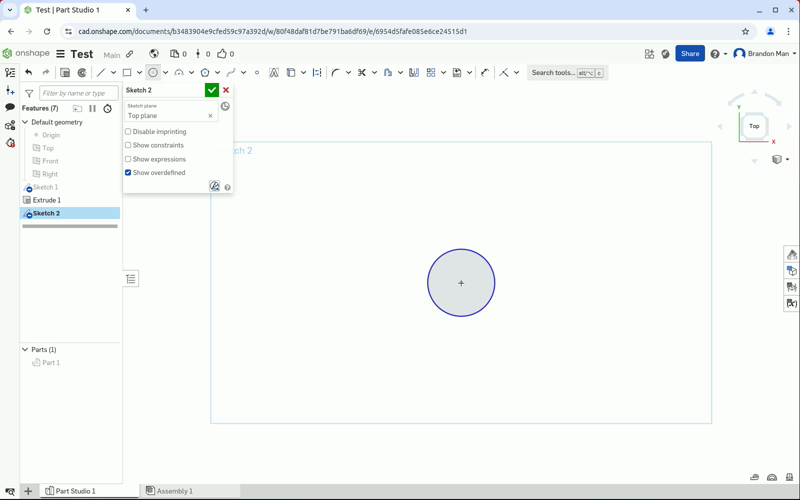
mouse_move(467, 282)
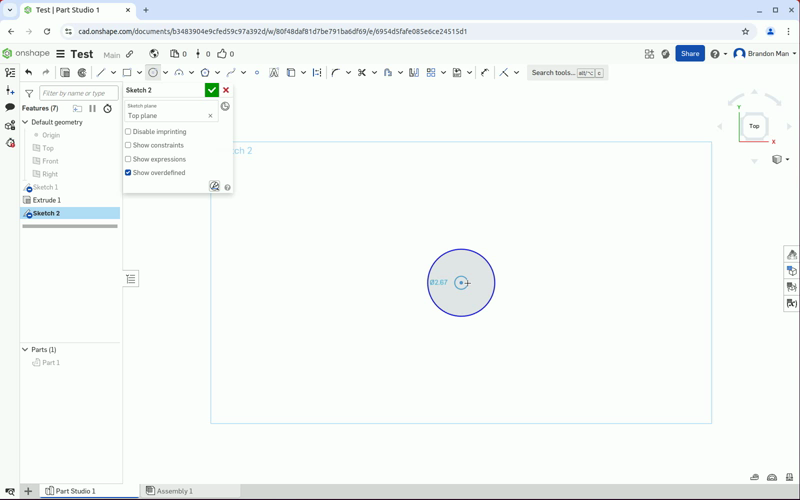
click(467, 282)
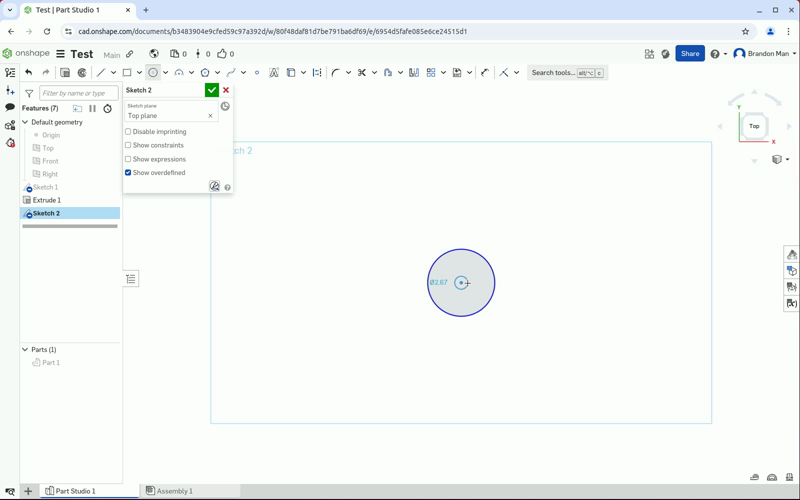
key(esc)
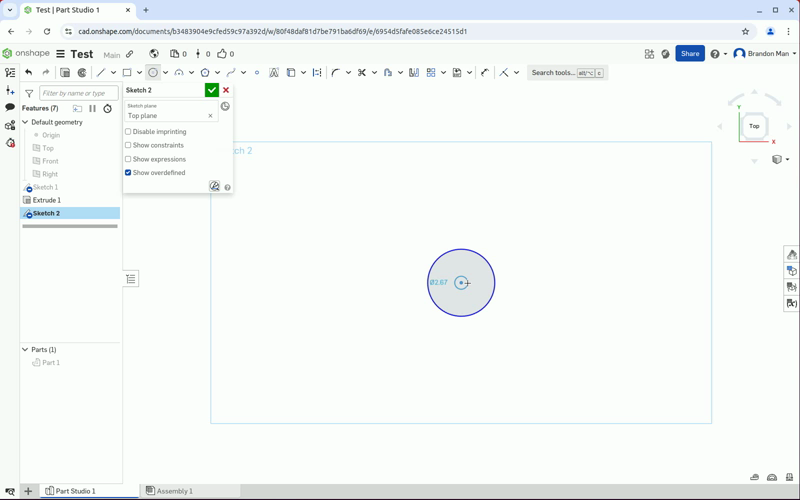
mouse_move(484, 290)
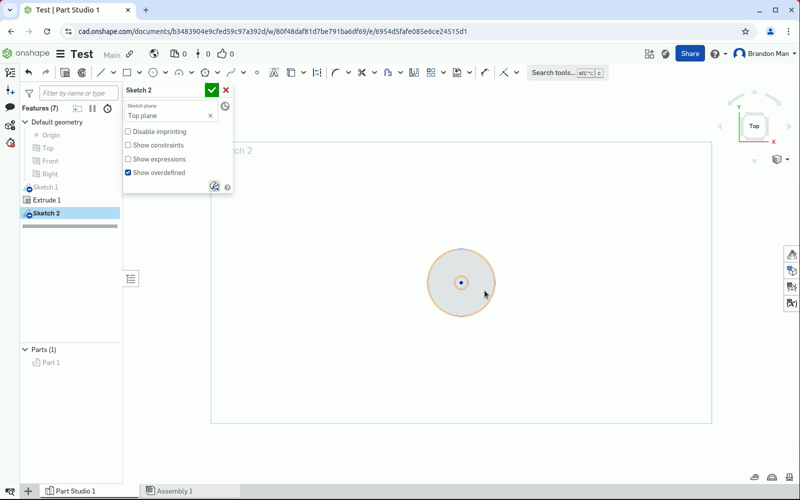
click(484, 290)
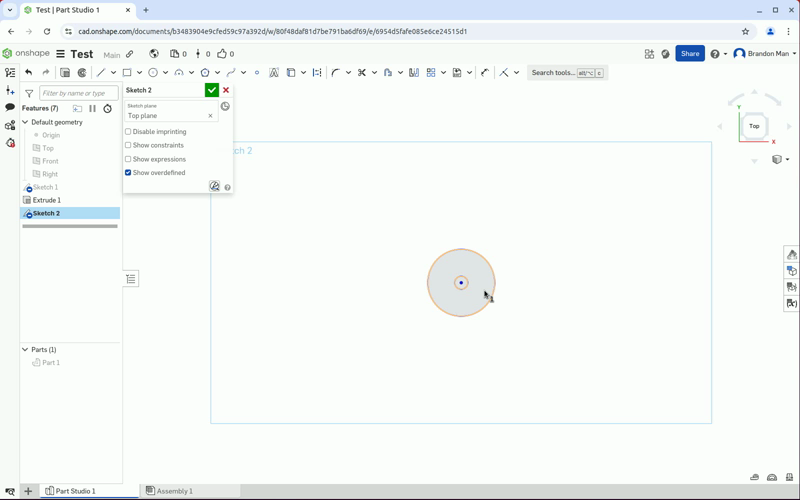
mouse_move(73, 352)
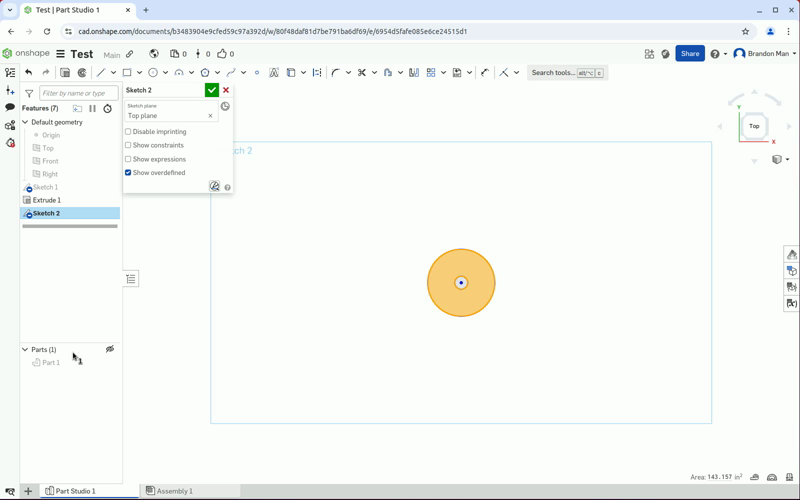
key(shift+y)
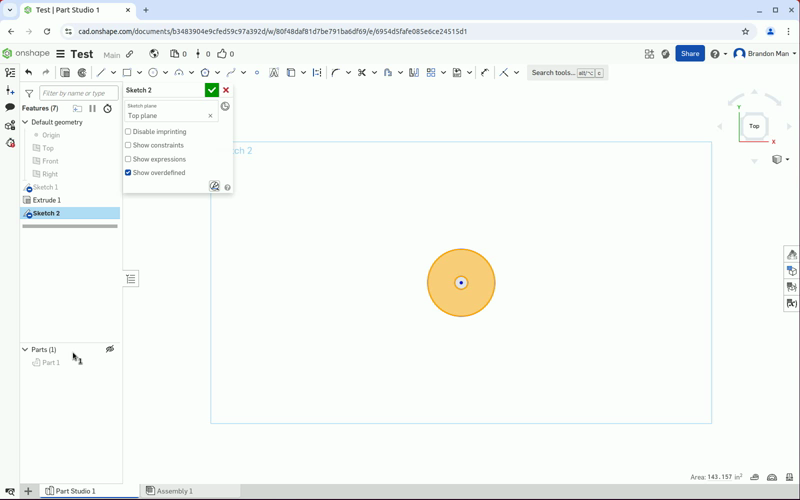
key(shift+e)
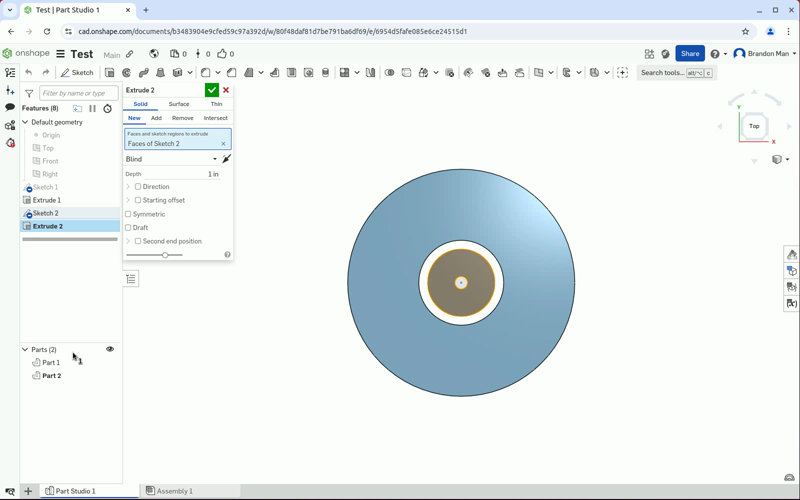
mouse_move(143, 106)
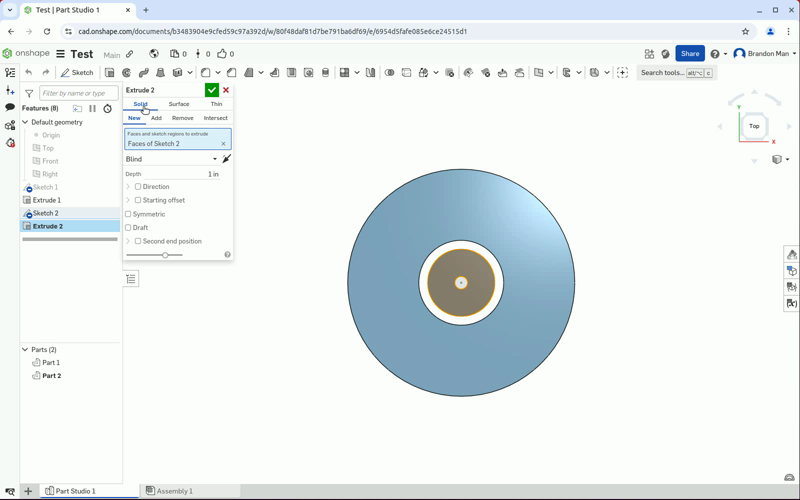
click(143, 106)
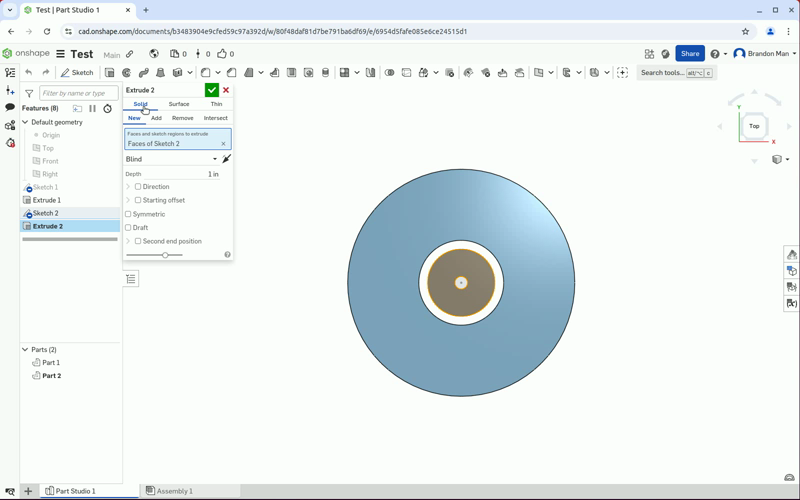
mouse_move(137, 120)
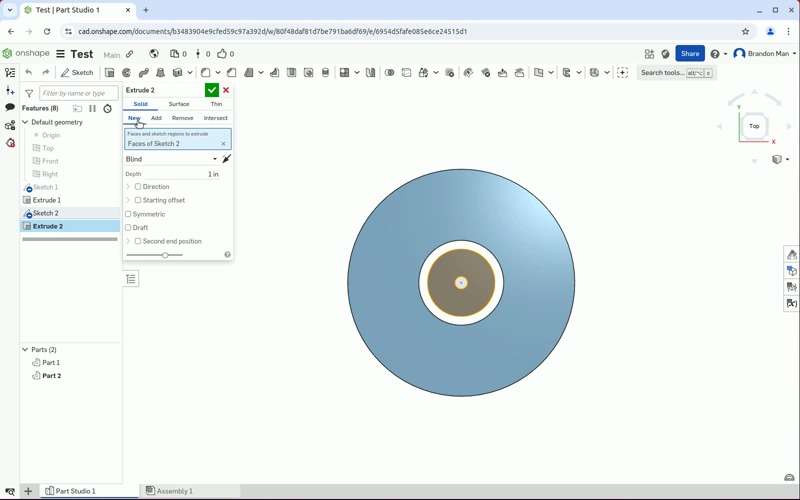
click(137, 120)
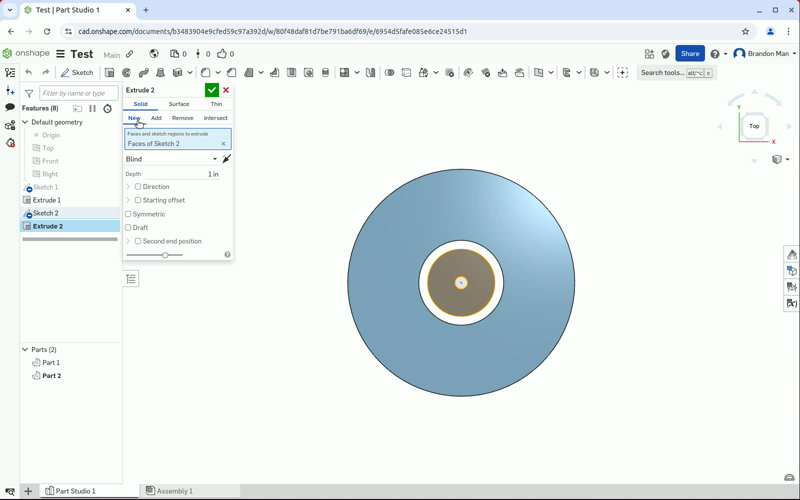
key(tab, 4)
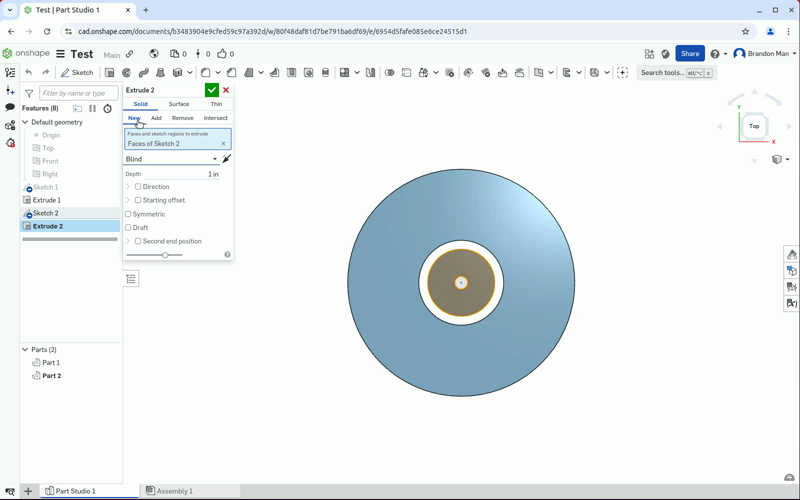
text(1.685)
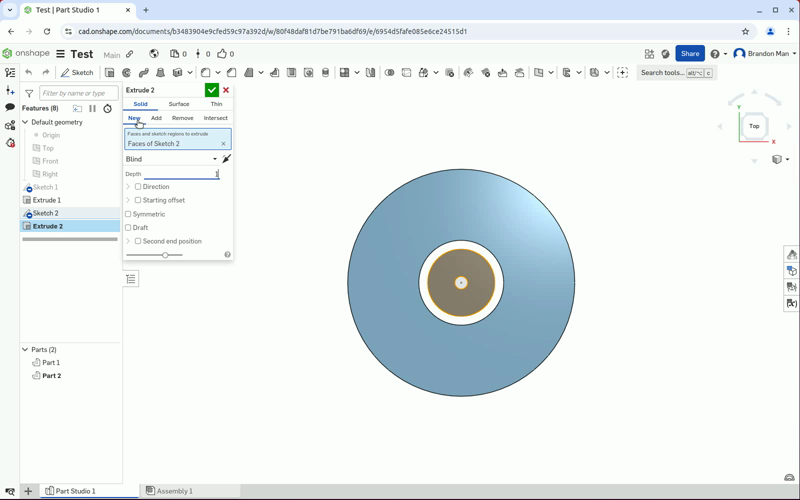
key(enter)
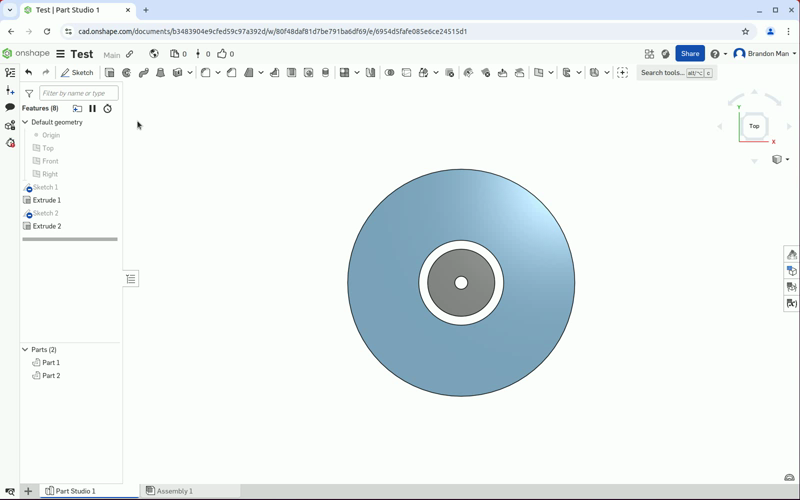
key(shift+h)
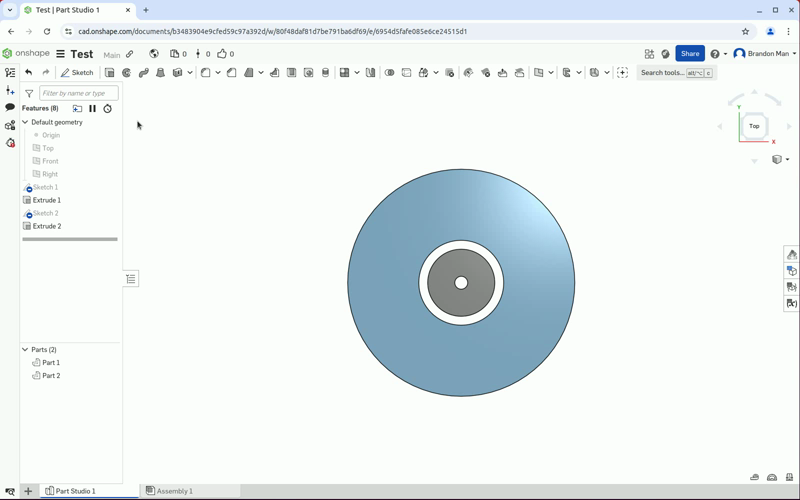
key(shift+h)
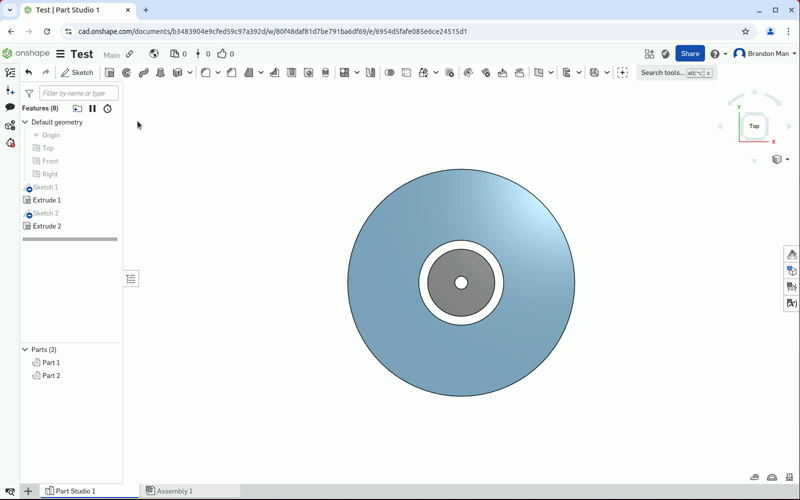
mouse_move(73, 189)
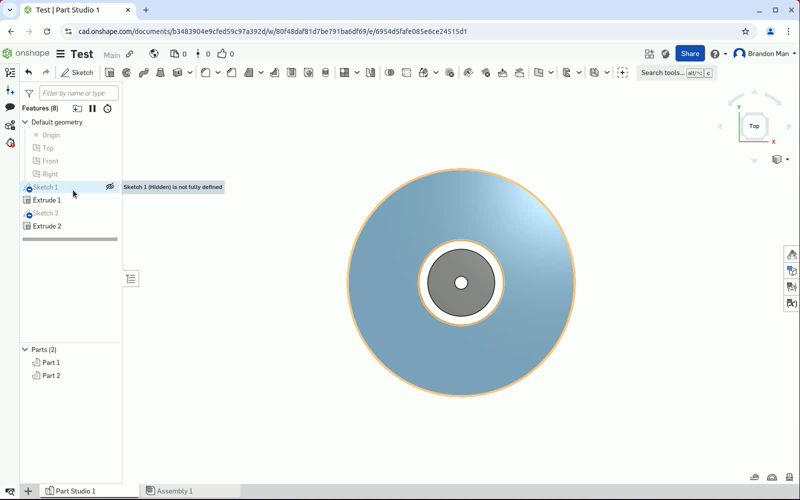
click(73, 189)
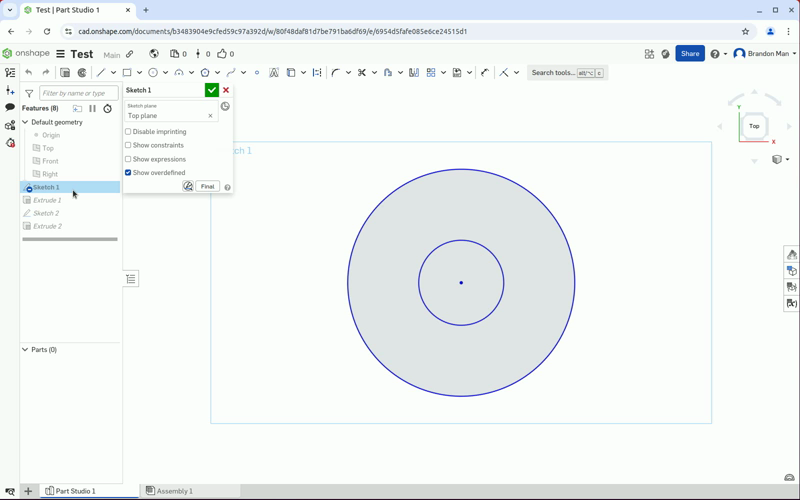
mouse_move(229, 92)
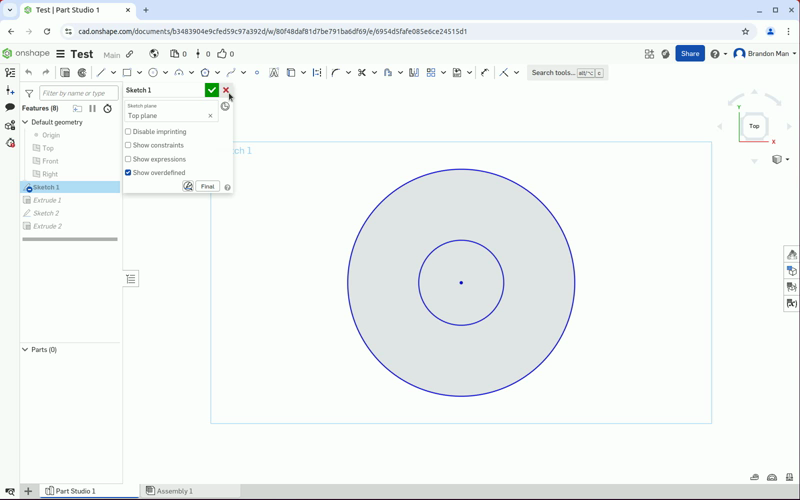
click(229, 92)
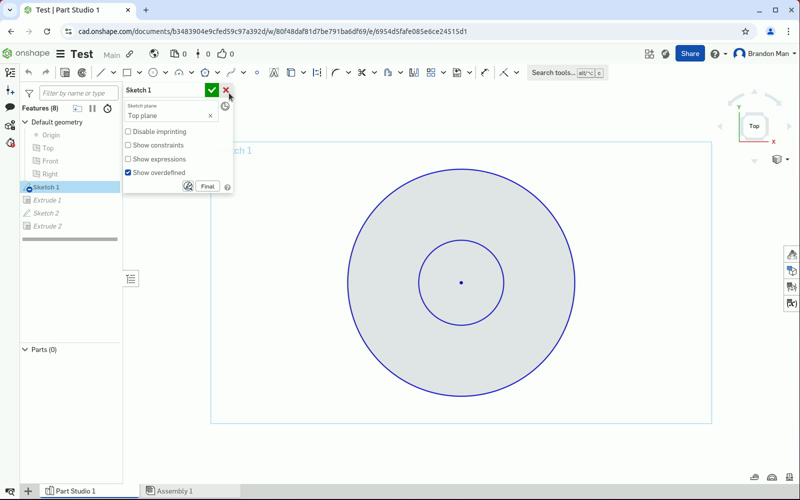
key(shift+s)
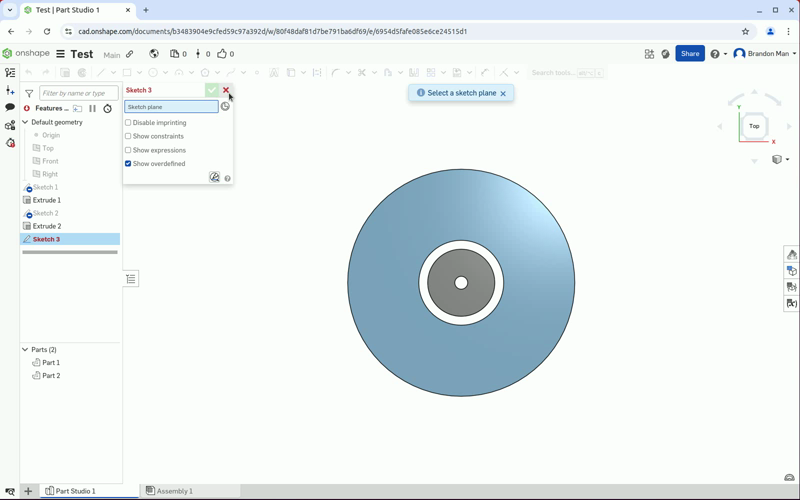
mouse_move(73, 150)
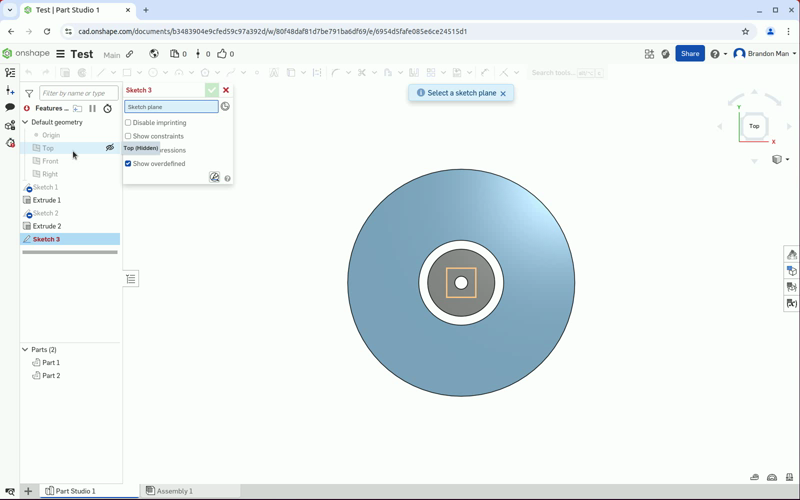
click(73, 150)
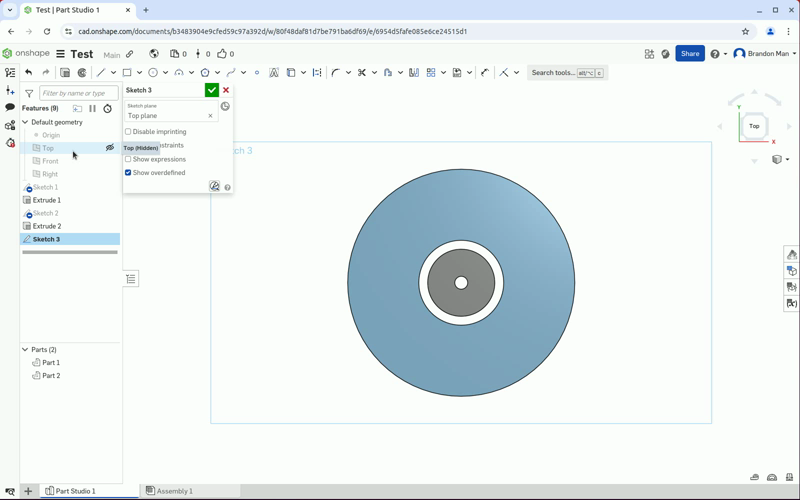
mouse_move(73, 352)
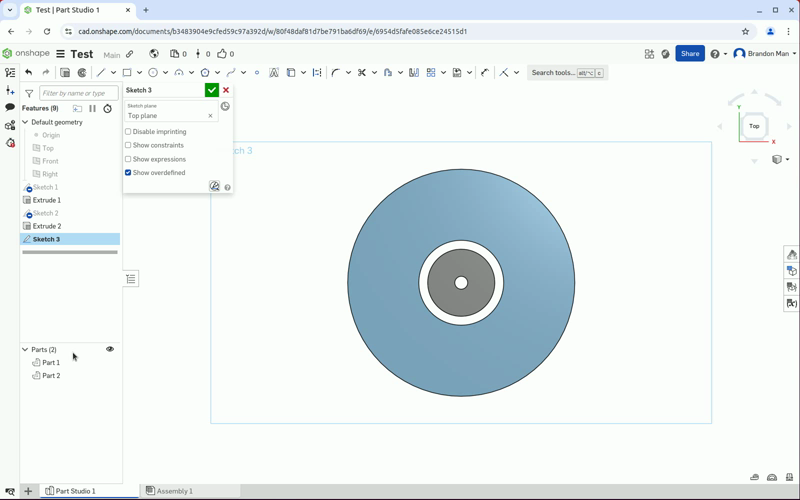
key(y)
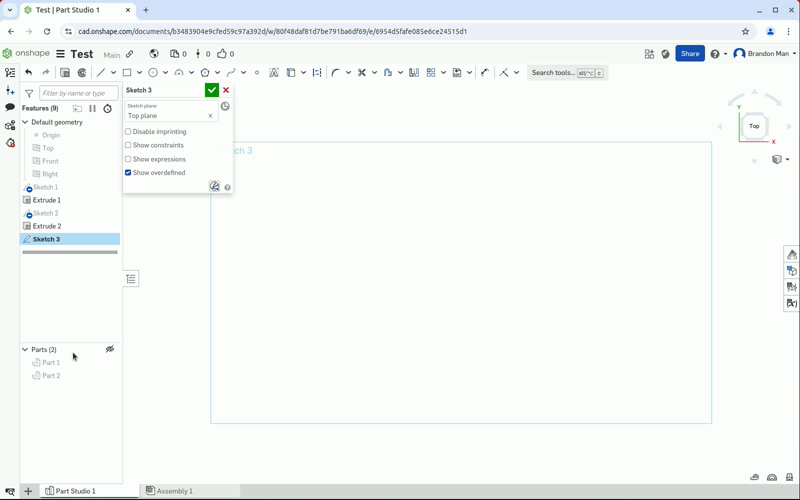
key(c)
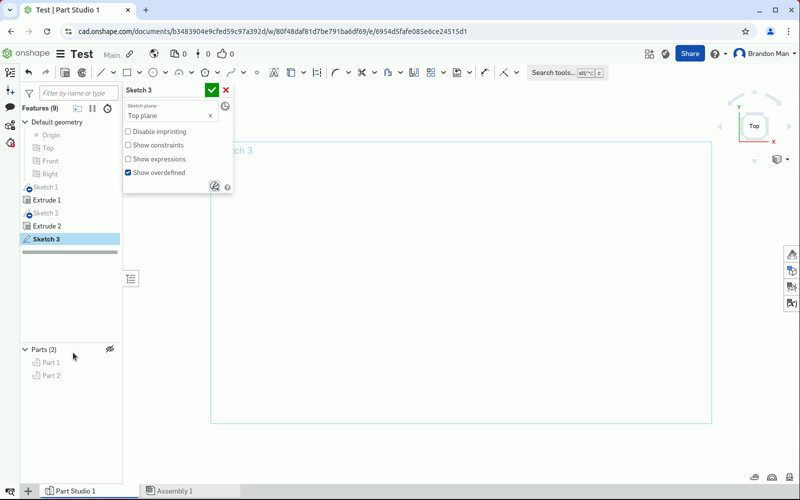
key_down(shift)
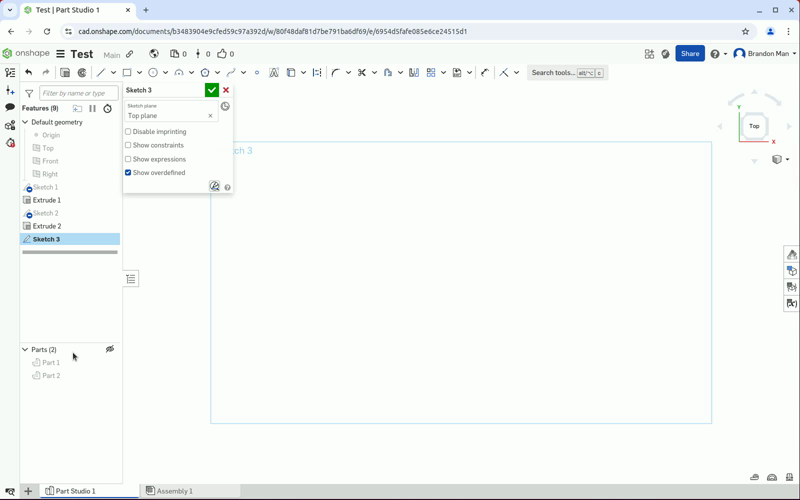
mouse_move(461, 282)
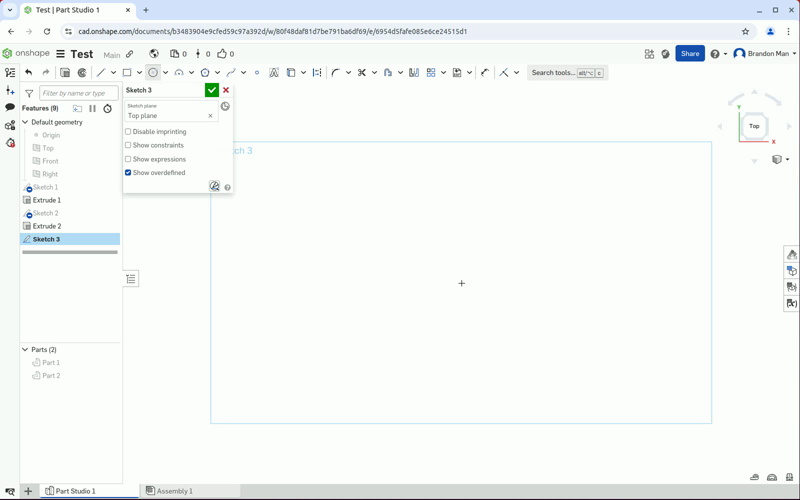
click(461, 282)
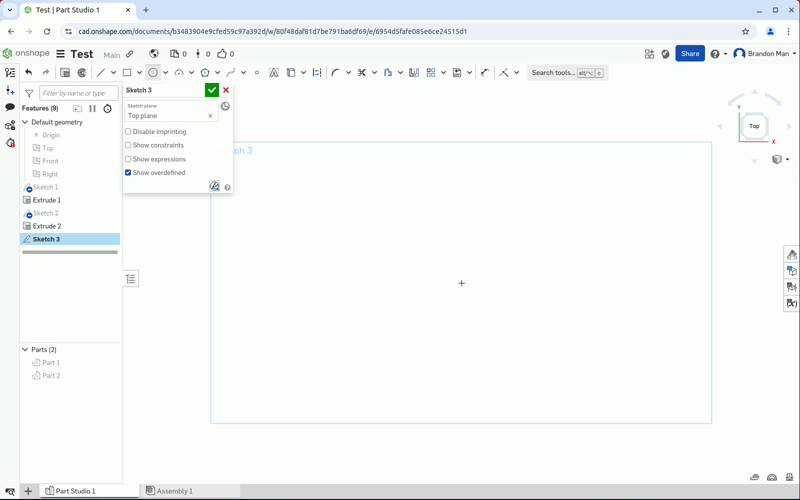
key_up(shift)
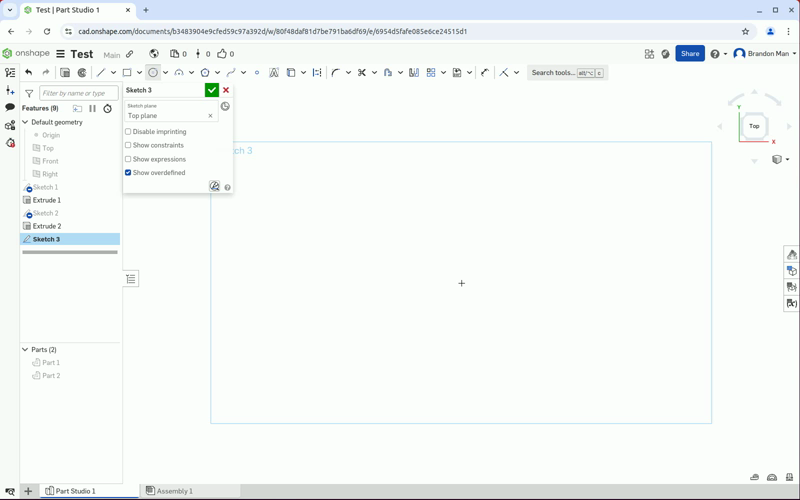
mouse_move(504, 282)
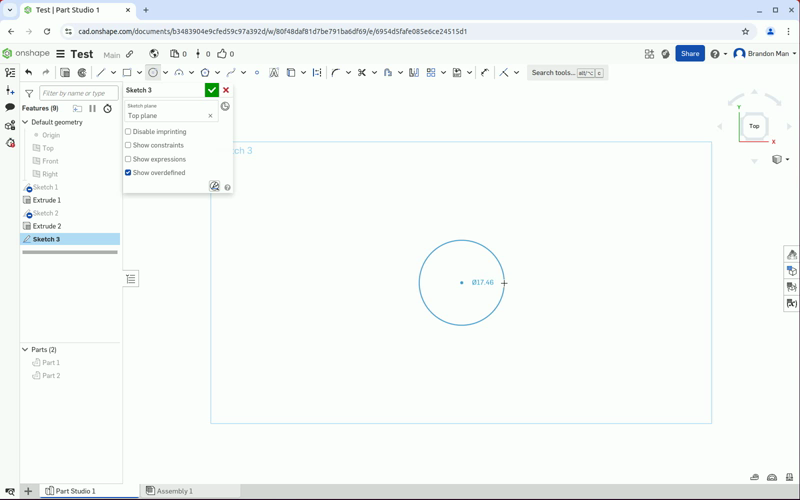
click(504, 282)
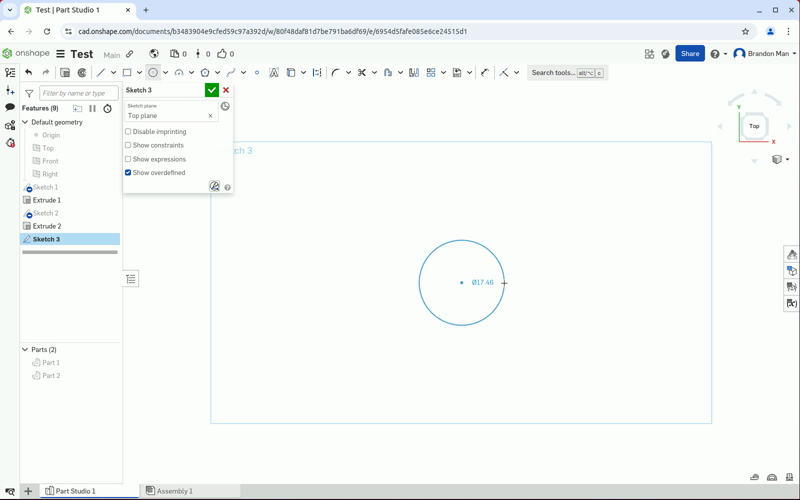
key(esc)
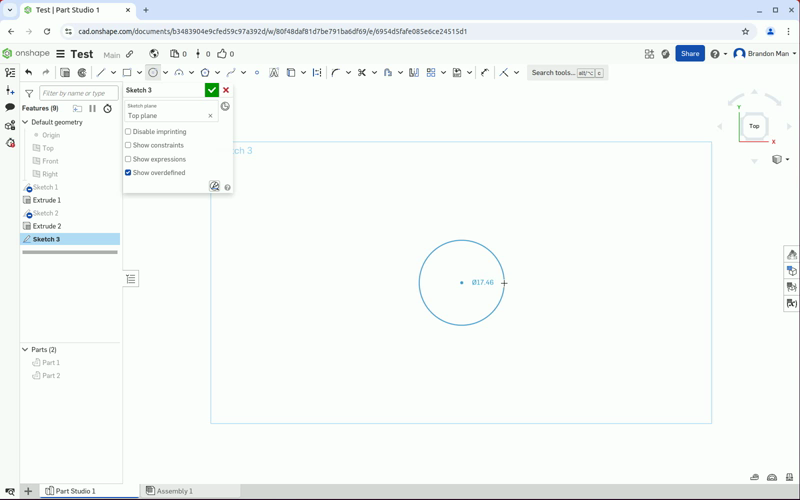
key(c)
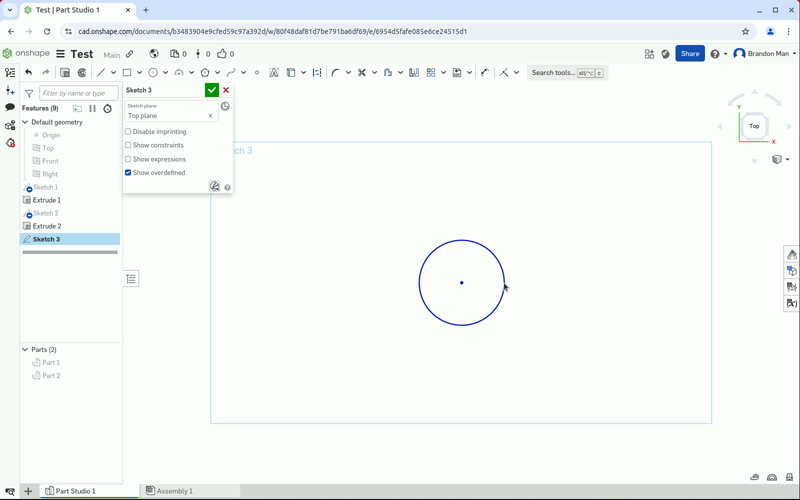
key_down(shift)
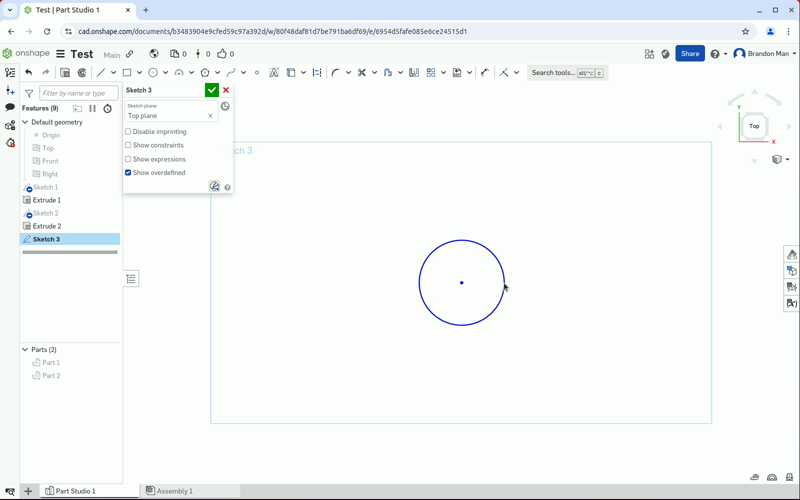
mouse_move(461, 282)
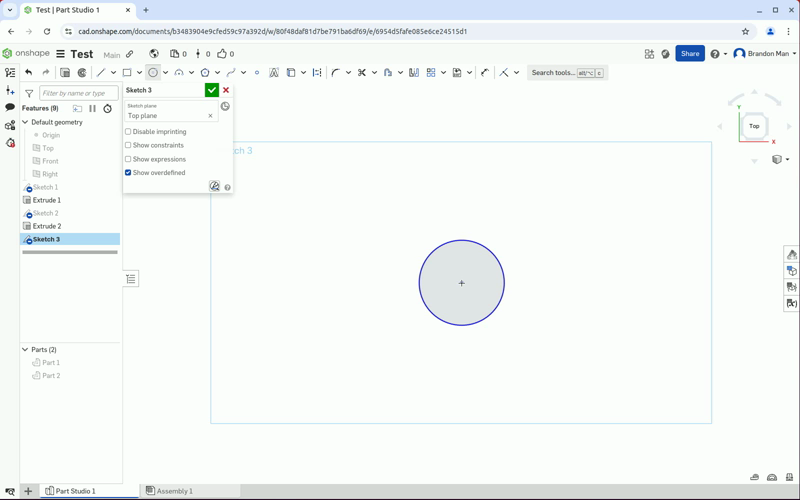
click(461, 282)
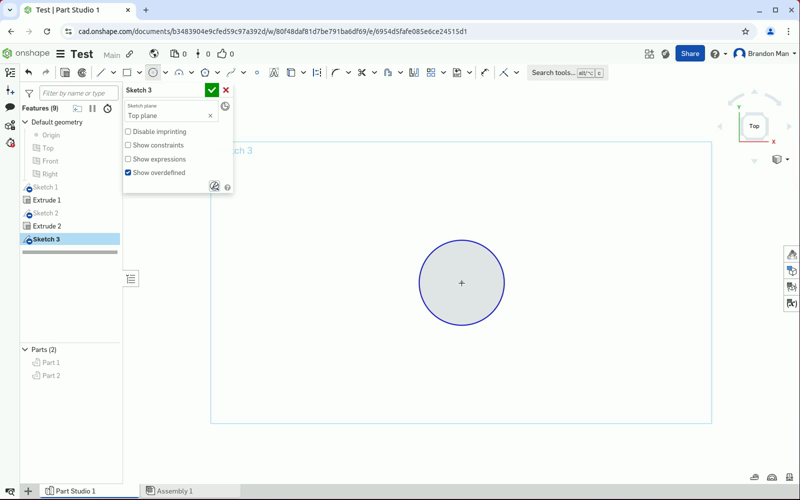
key_up(shift)
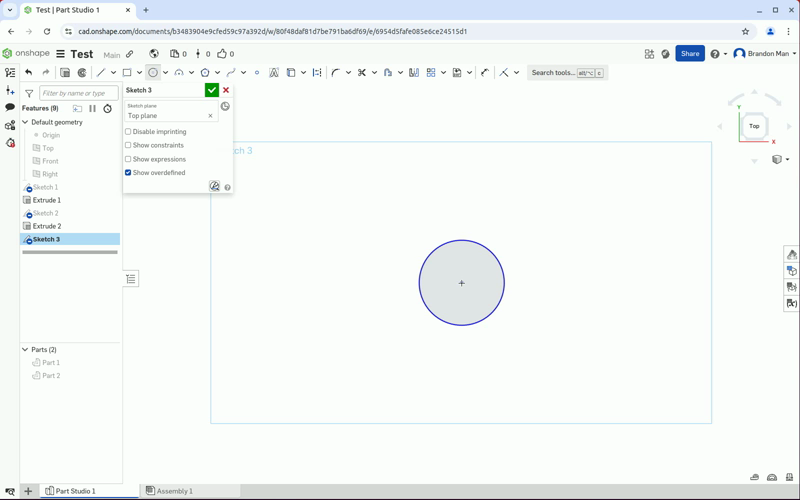
mouse_move(495, 282)
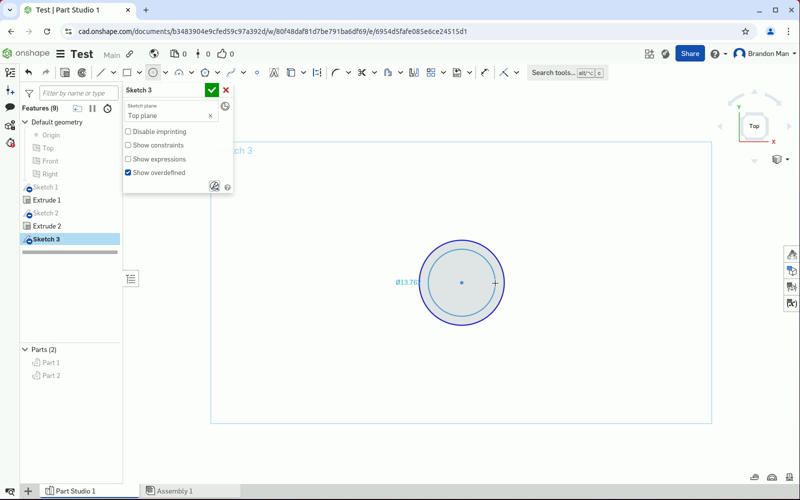
click(495, 282)
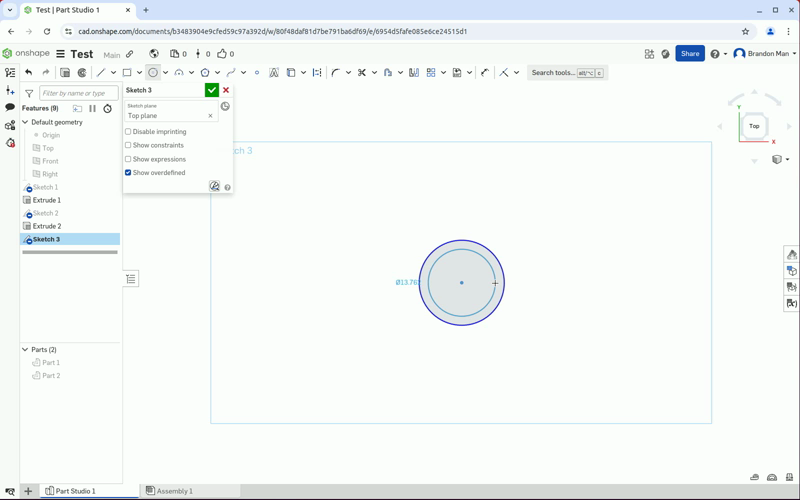
key(esc)
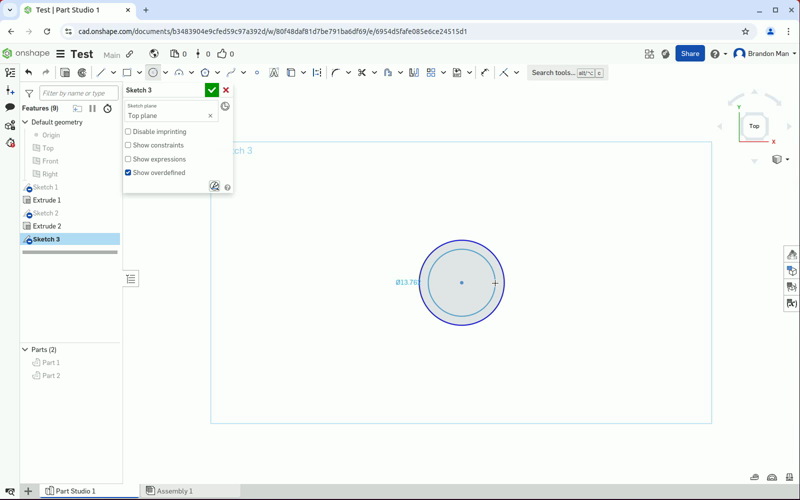
mouse_move(494, 306)
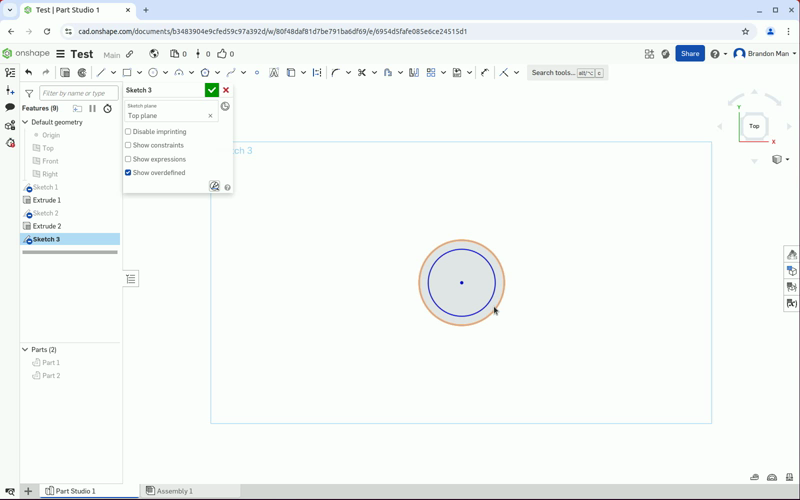
click(494, 306)
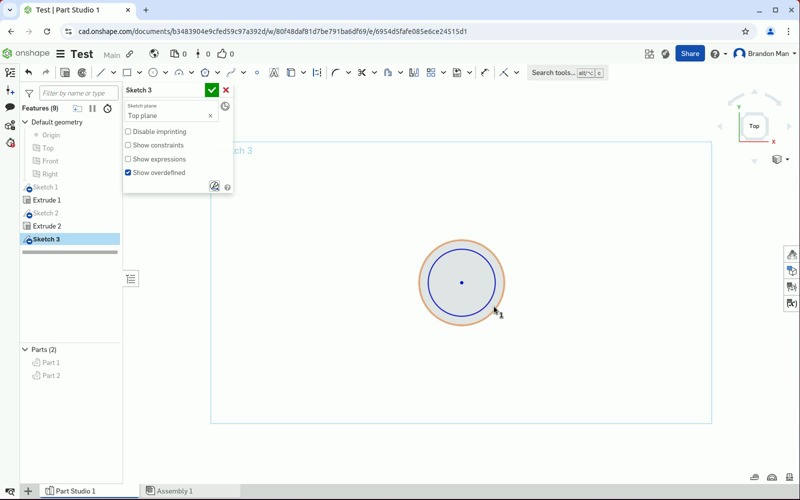
mouse_move(73, 352)
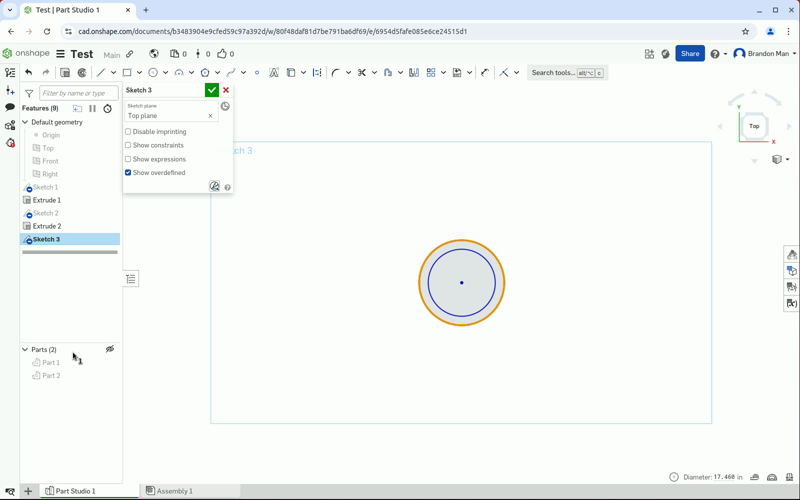
key(shift+y)
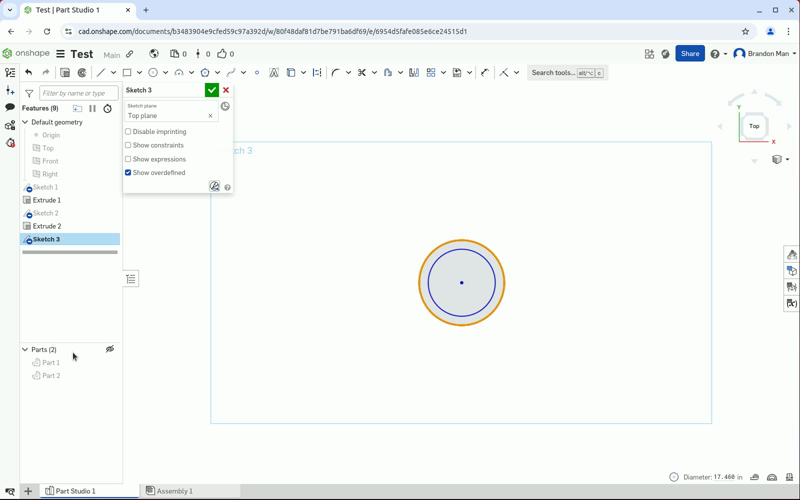
key(shift+e)
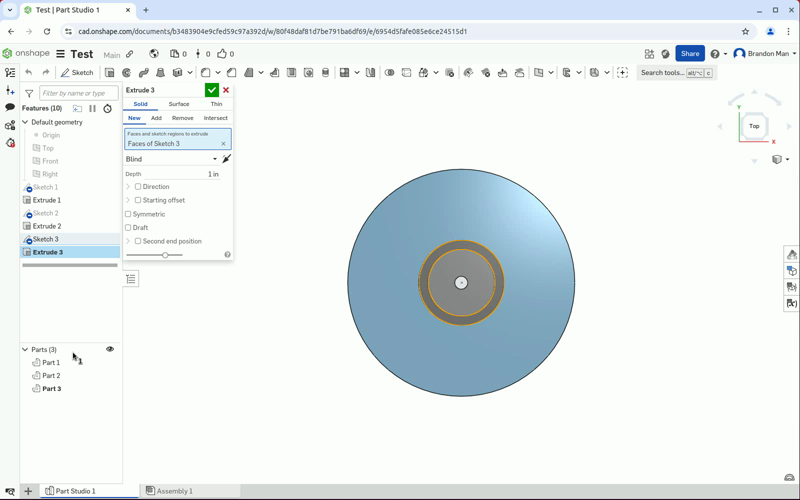
mouse_move(143, 106)
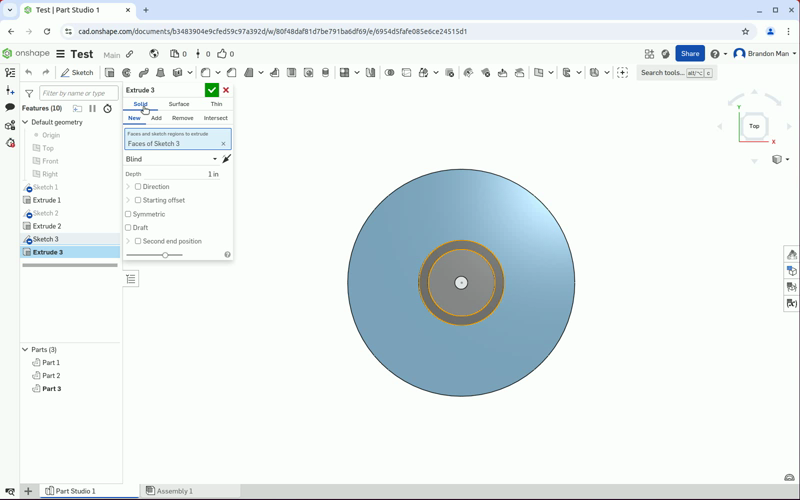
click(143, 106)
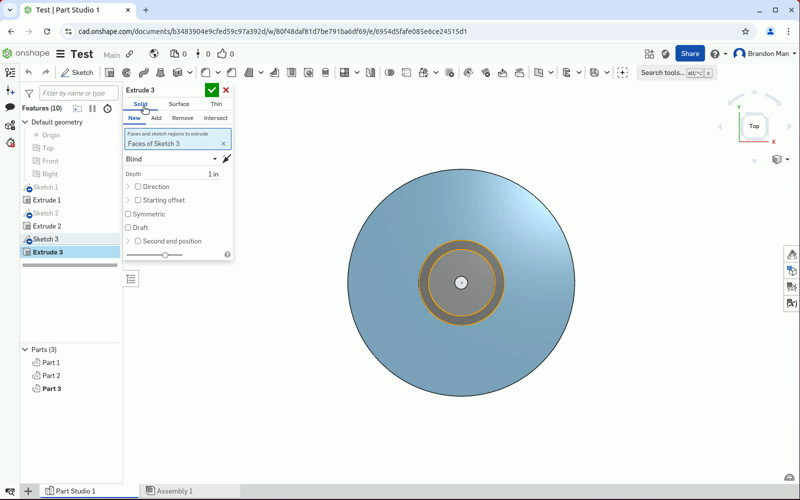
mouse_move(137, 120)
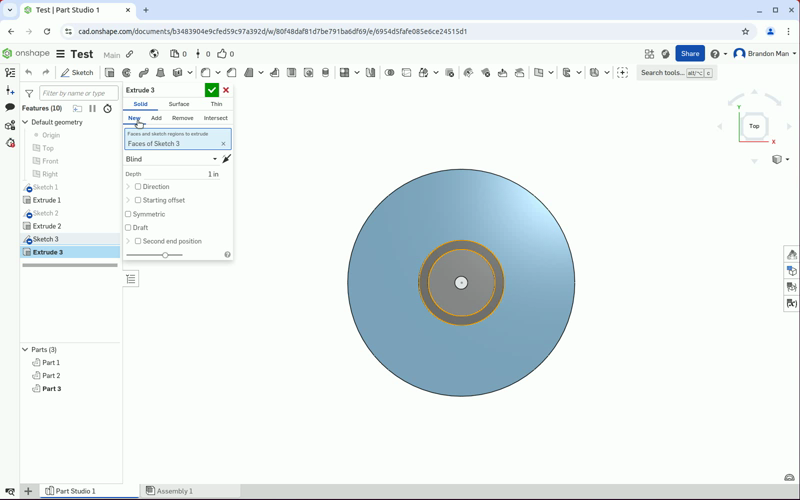
click(137, 120)
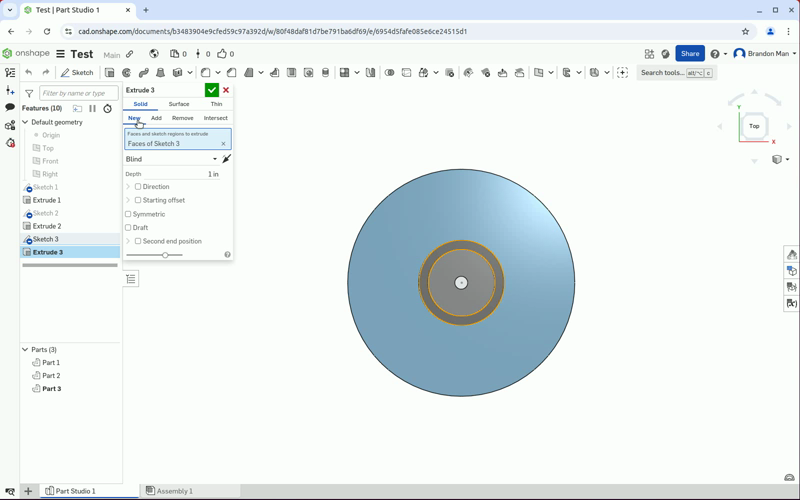
key(tab, 4)
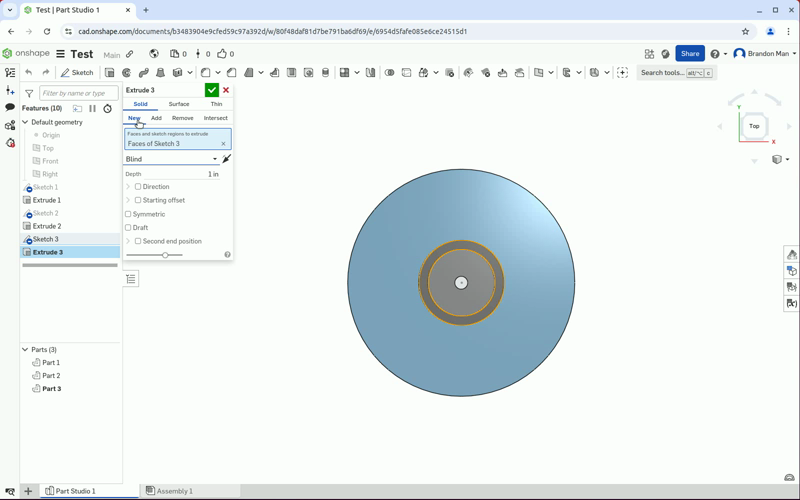
text(1.685)
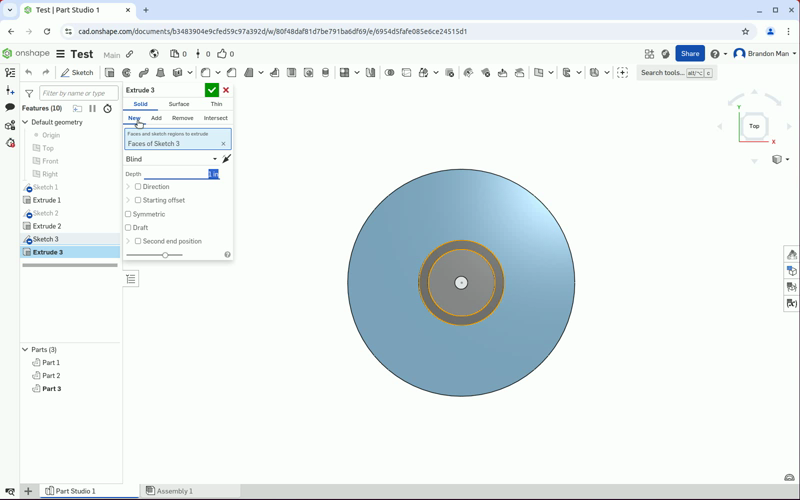
key(enter)
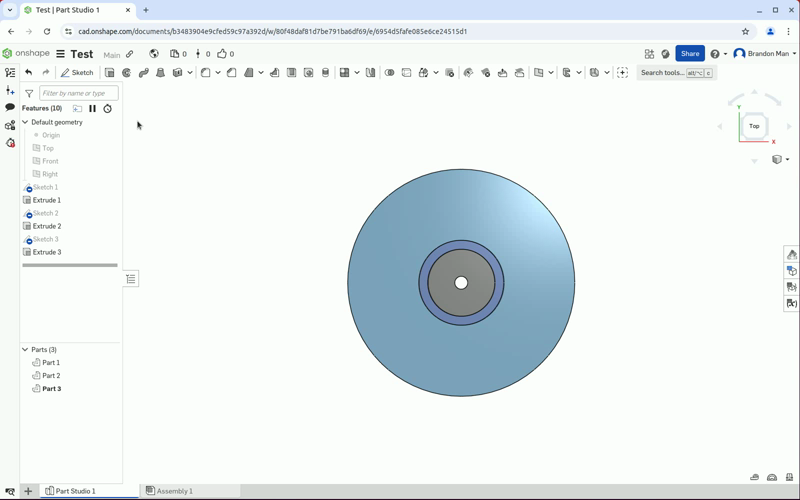
key(shift+h)
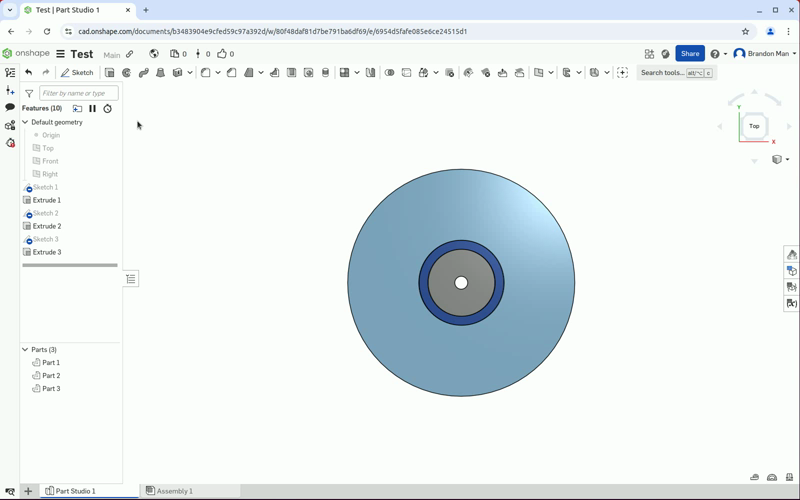
key(shift+h)
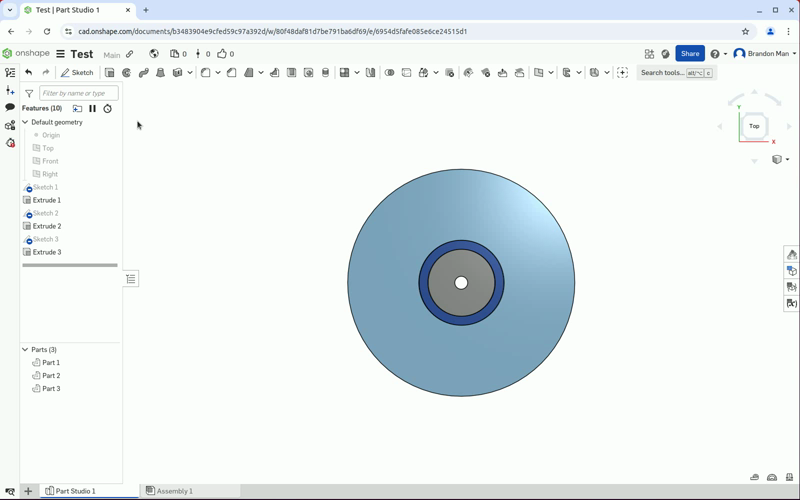
mouse_move(73, 189)
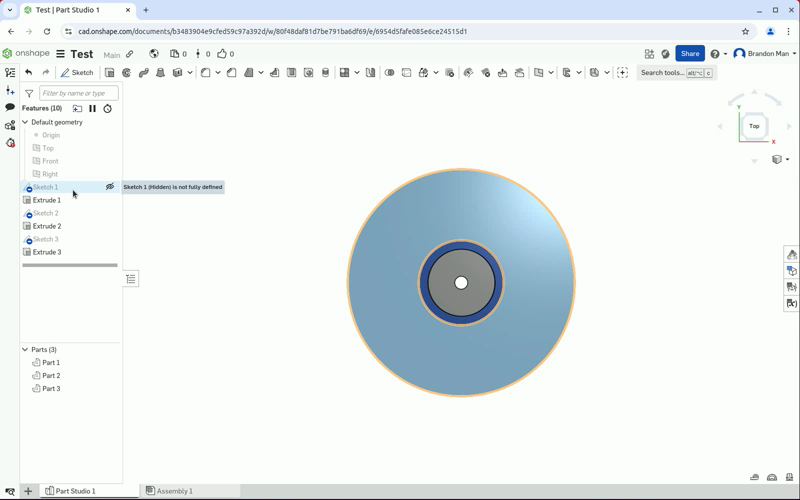
click(73, 189)
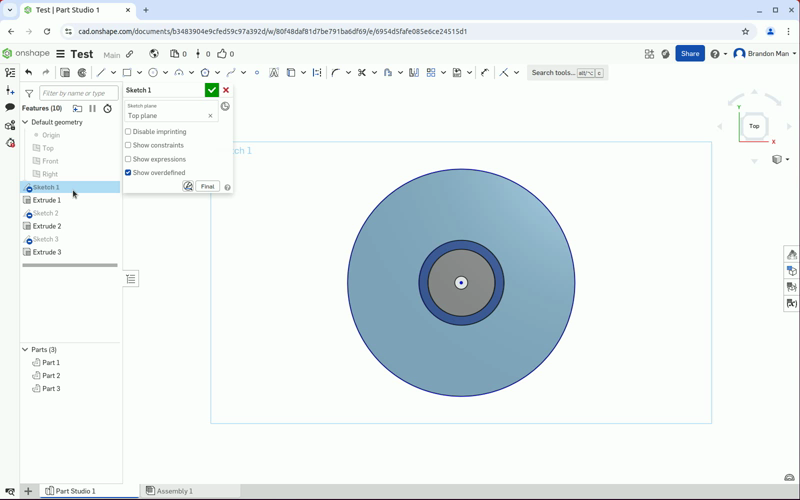
mouse_move(229, 92)
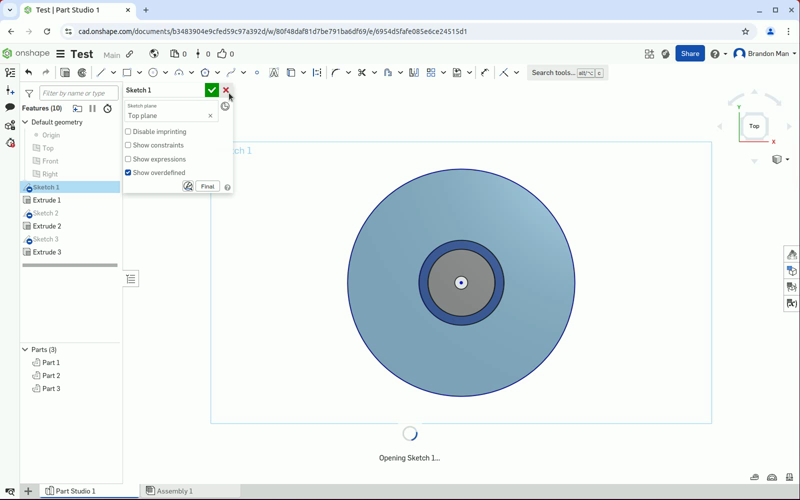
click(229, 92)
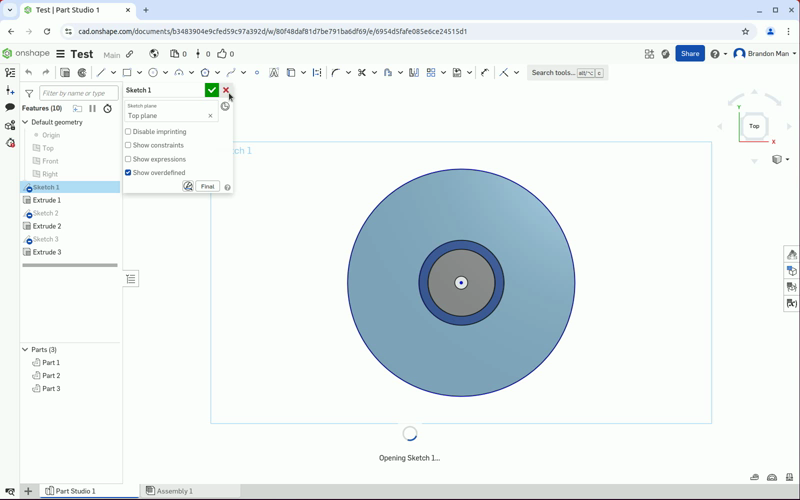
key(shift+s)
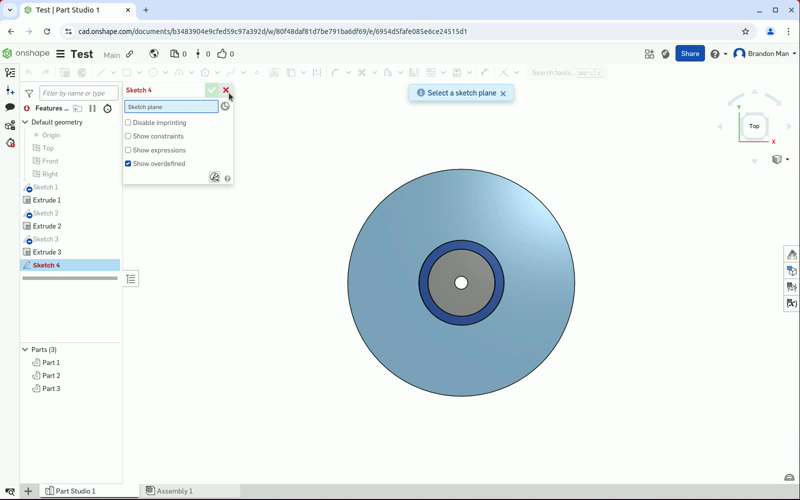
mouse_move(73, 150)
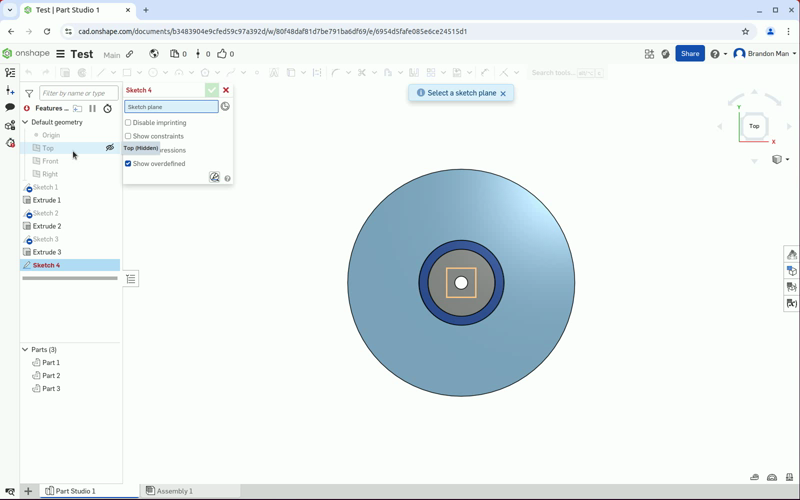
click(73, 150)
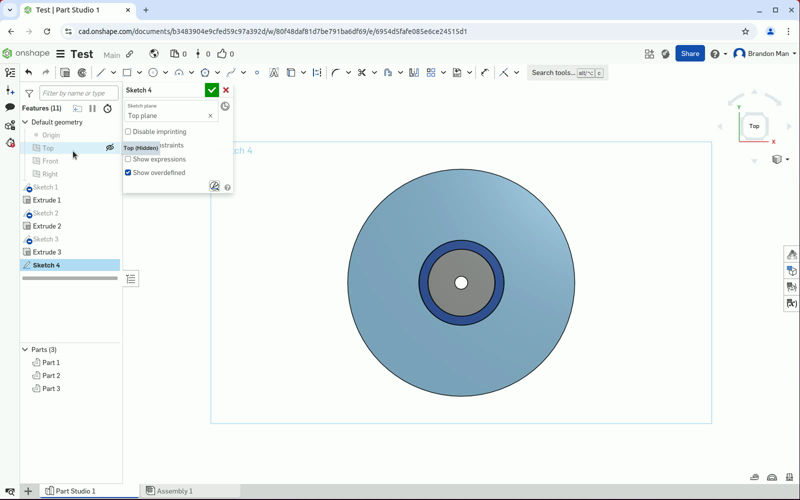
mouse_move(73, 352)
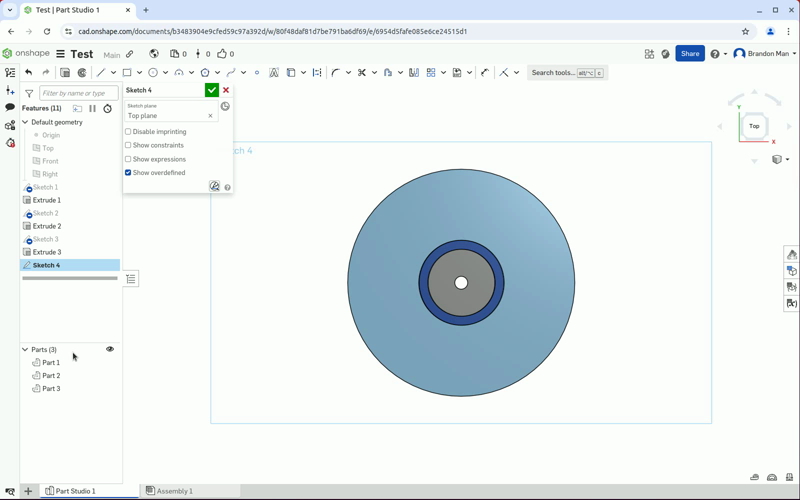
key(y)
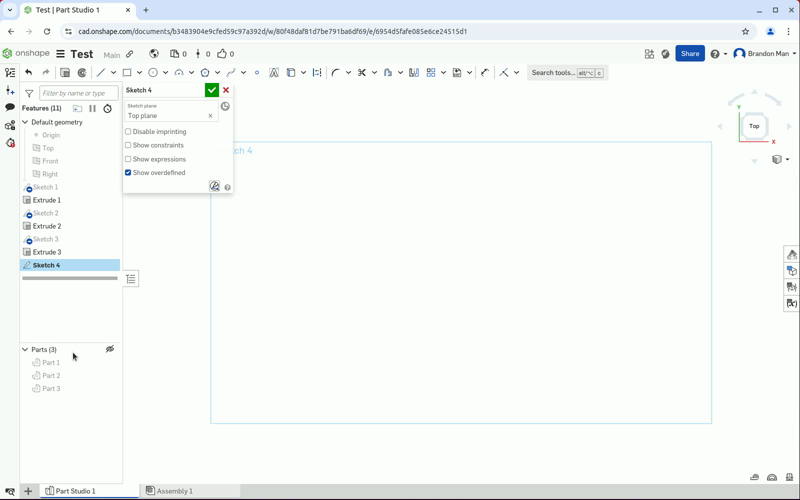
key(c)
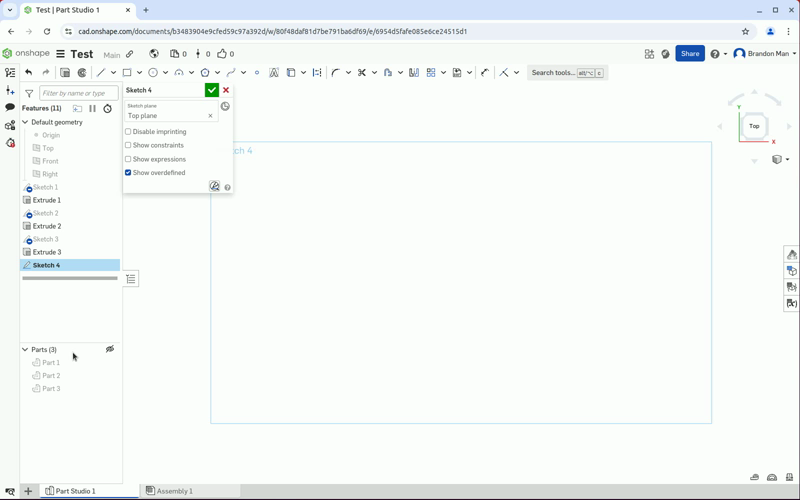
key_down(shift)
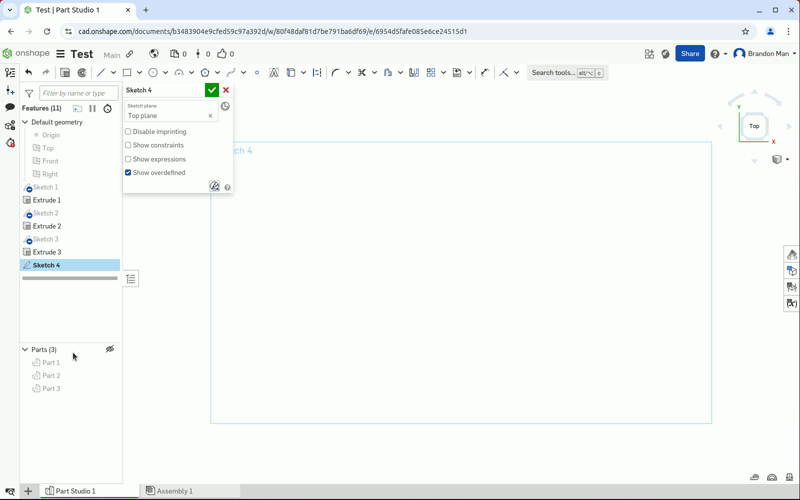
mouse_move(461, 282)
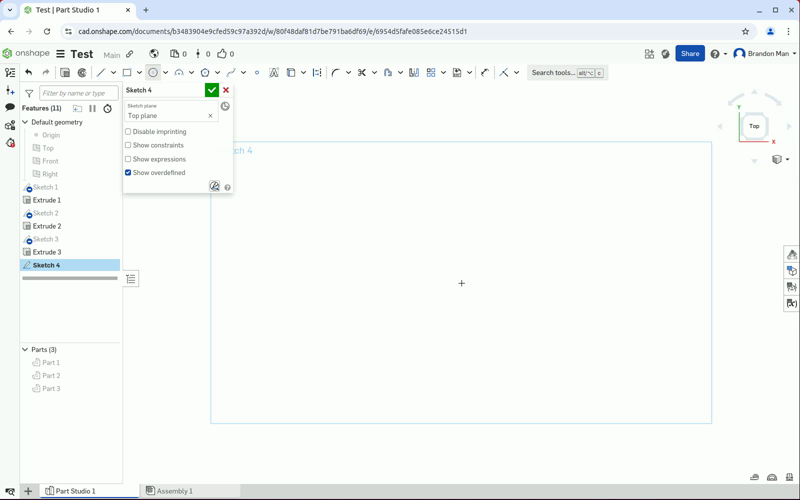
click(461, 282)
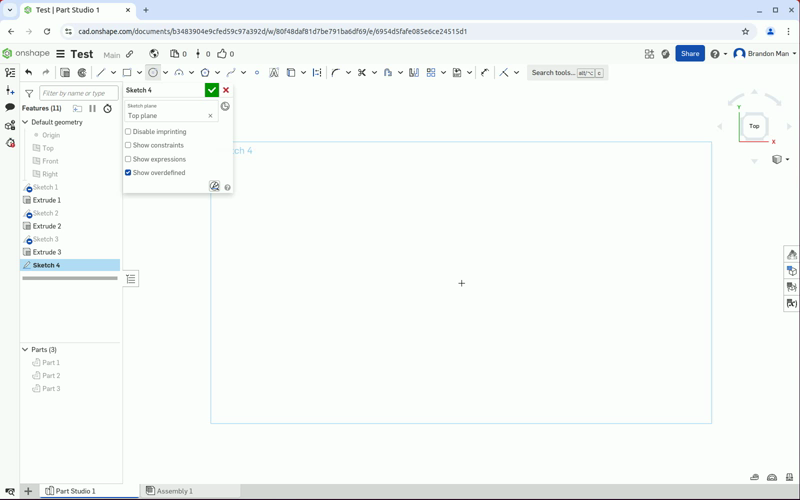
key_up(shift)
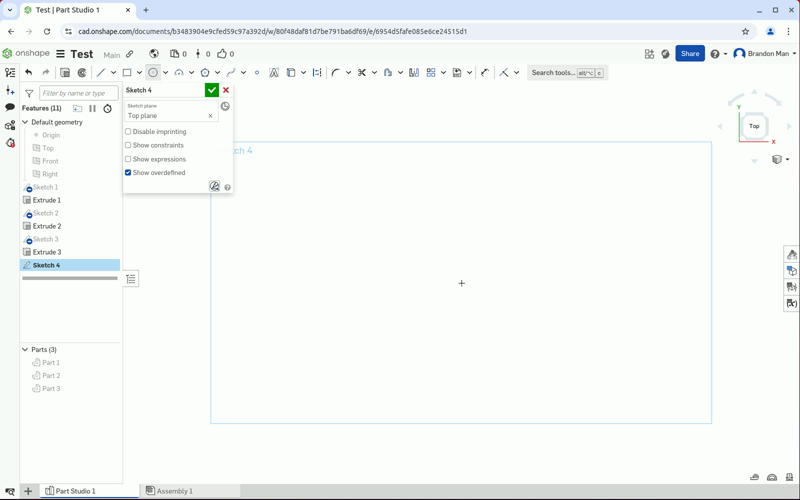
mouse_move(504, 282)
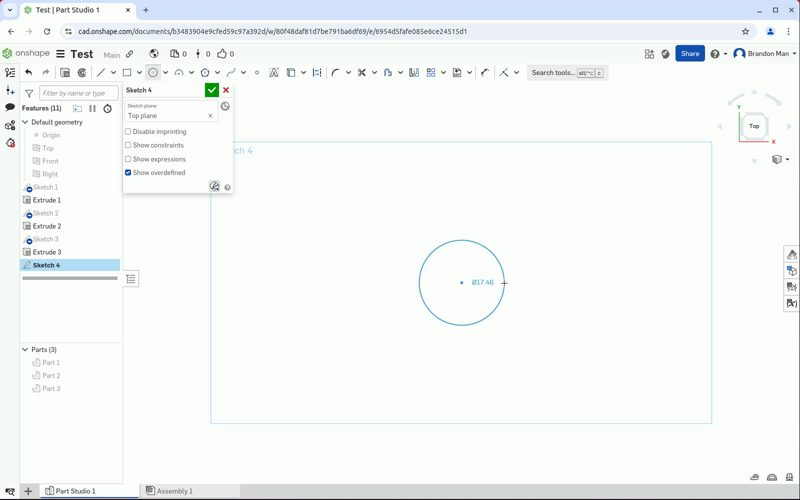
click(504, 282)
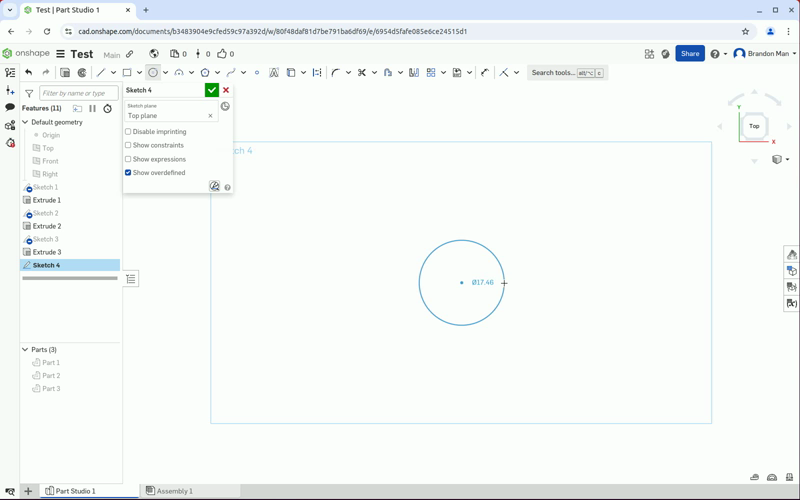
key(esc)
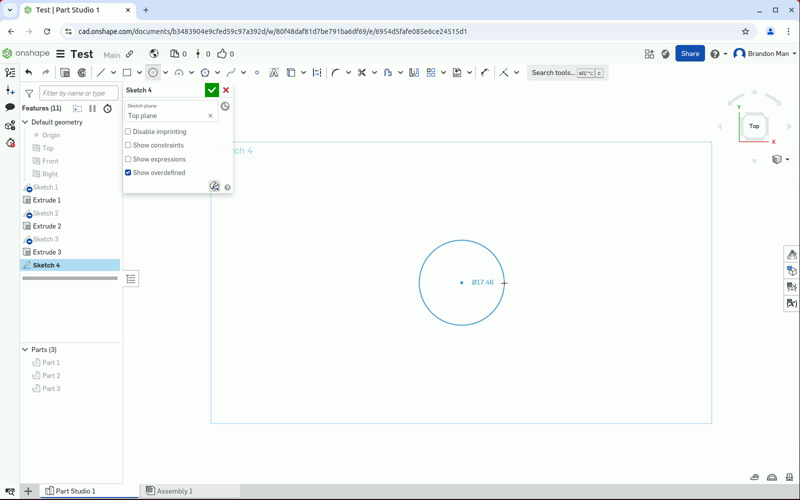
key(c)
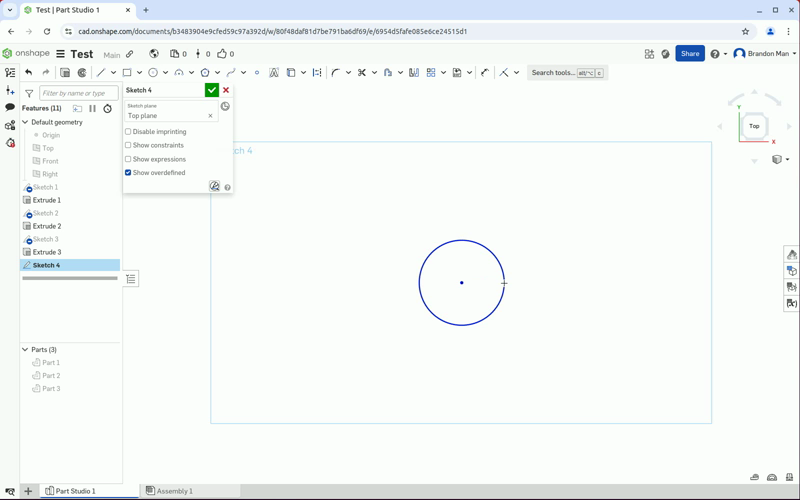
key_down(shift)
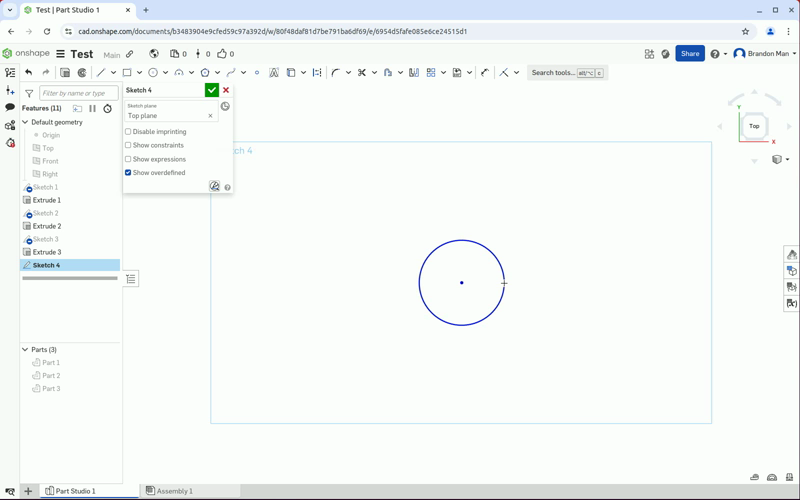
mouse_move(461, 282)
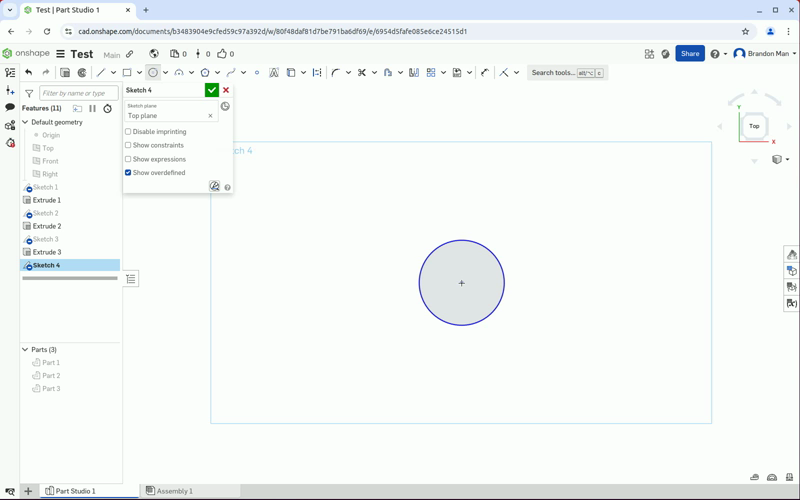
click(461, 282)
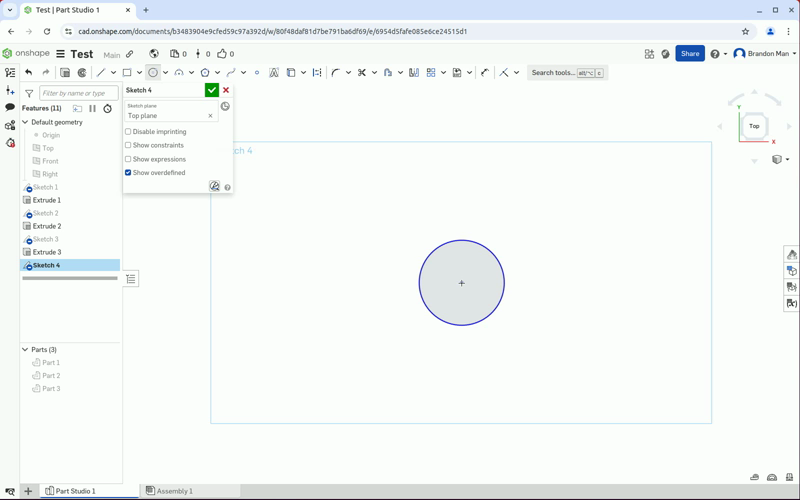
key_up(shift)
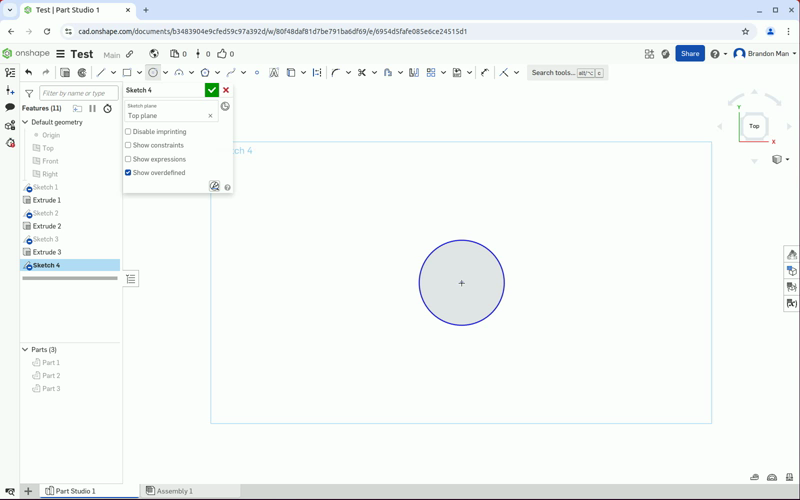
mouse_move(495, 282)
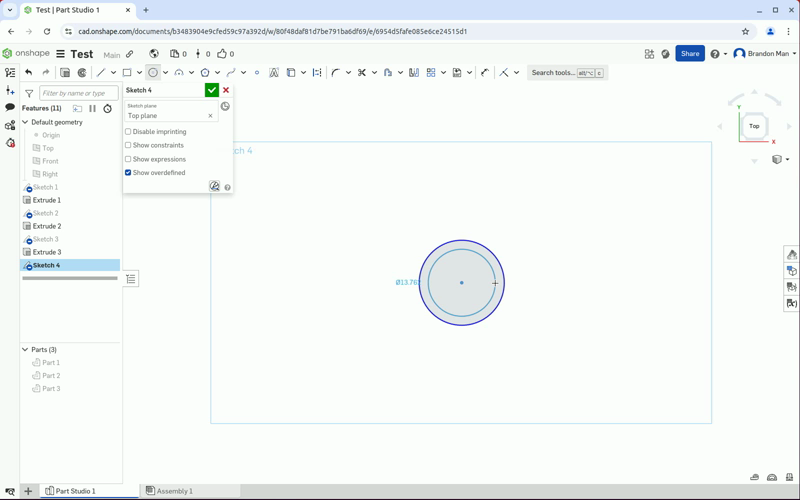
click(495, 282)
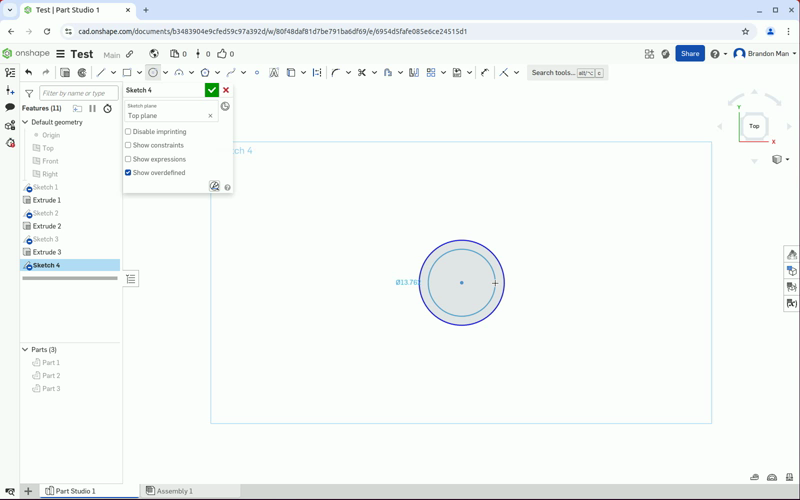
key(esc)
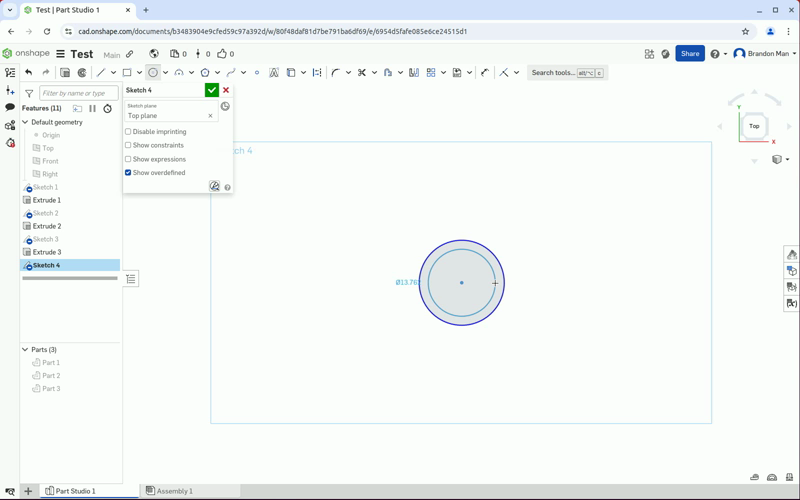
mouse_move(498, 282)
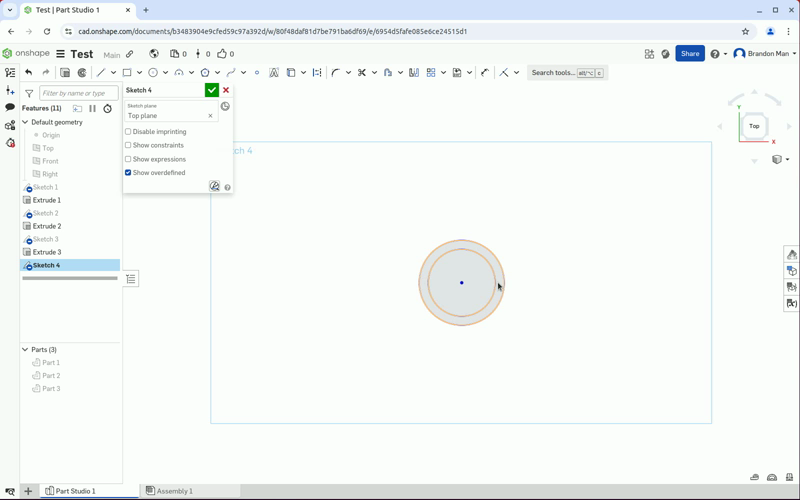
click(498, 282)
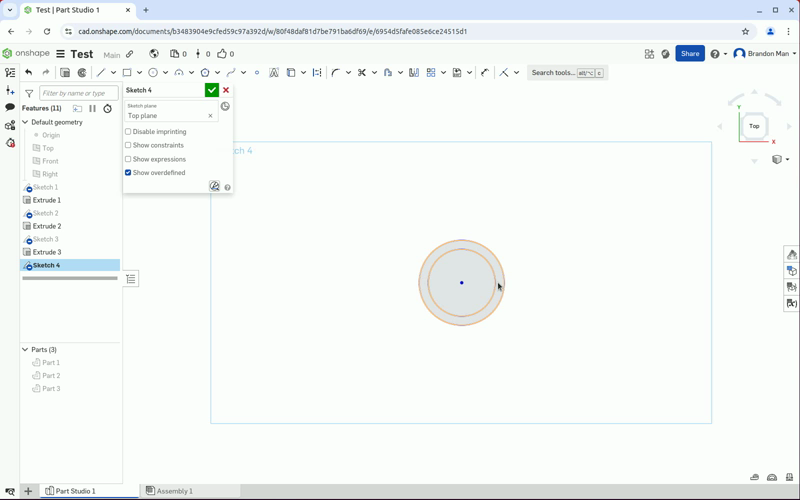
mouse_move(73, 352)
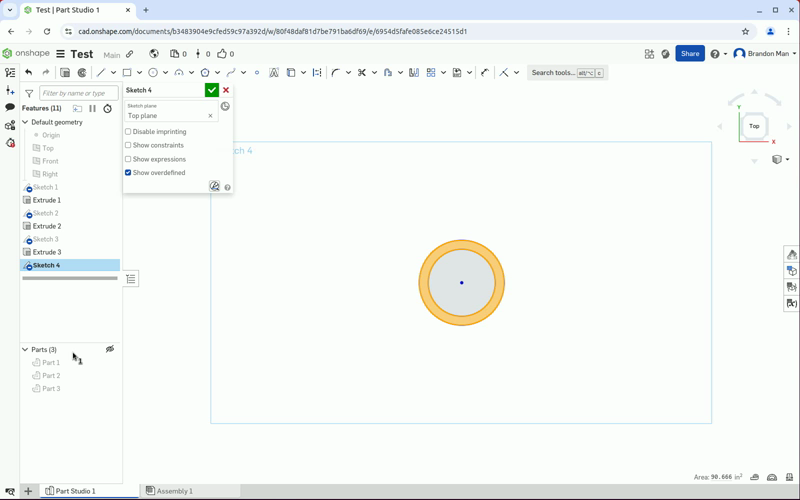
key(shift+y)
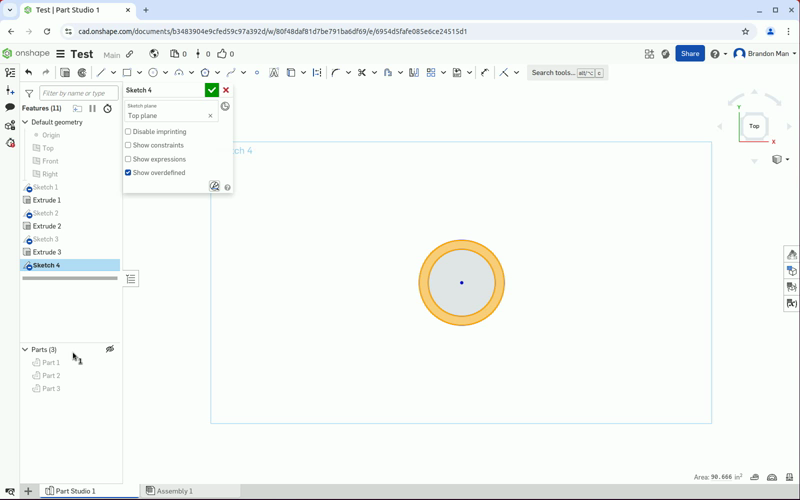
key(shift+e)
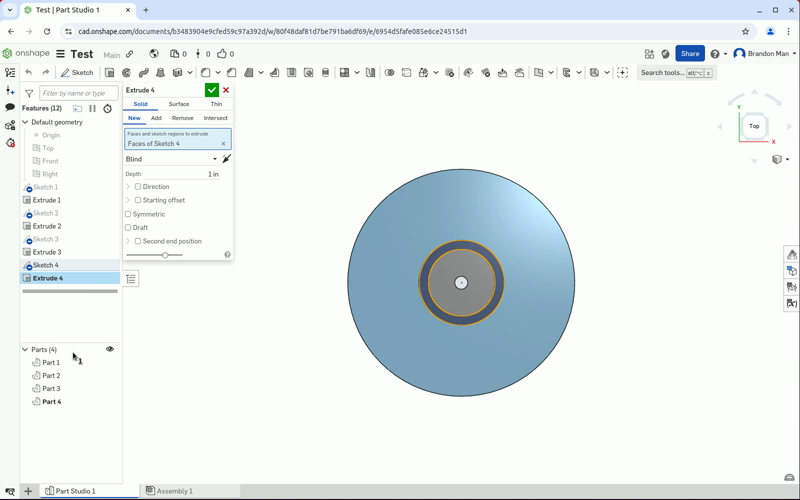
mouse_move(143, 106)
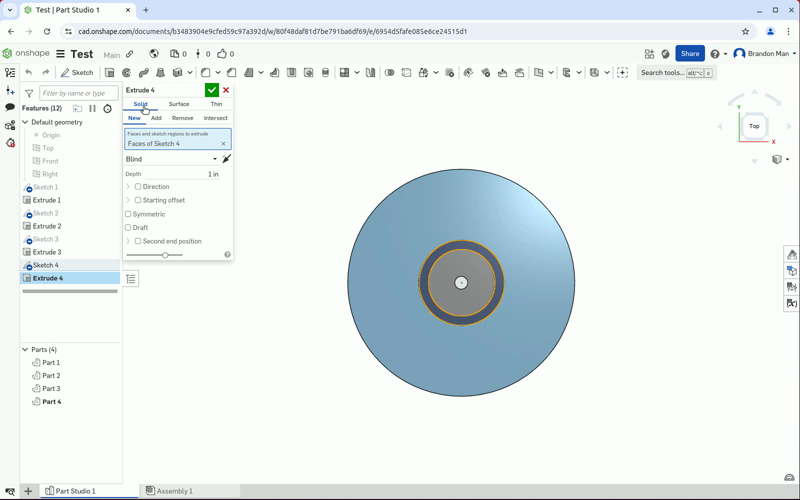
click(143, 106)
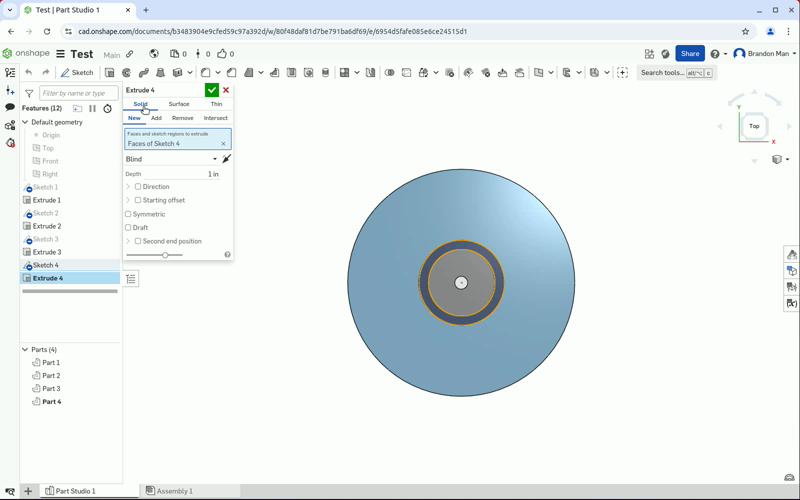
mouse_move(137, 120)
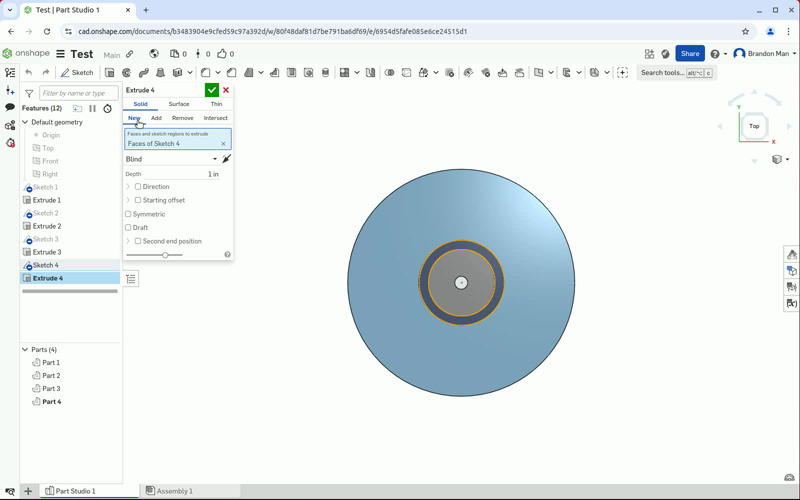
click(137, 120)
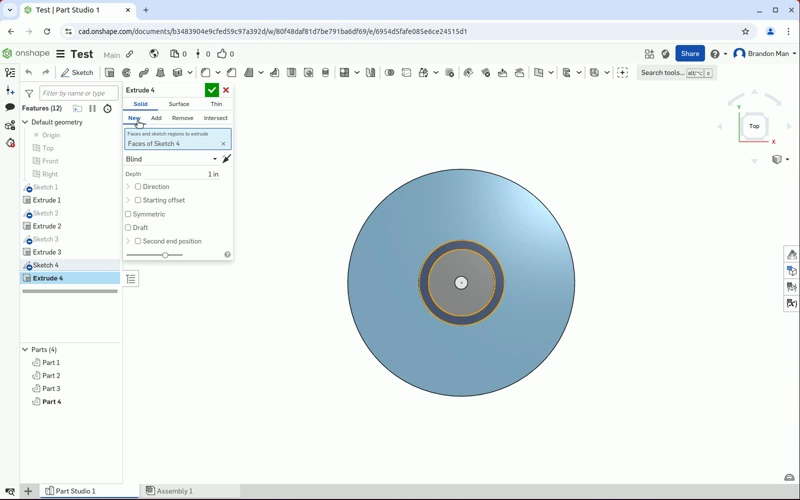
key(tab, 4)
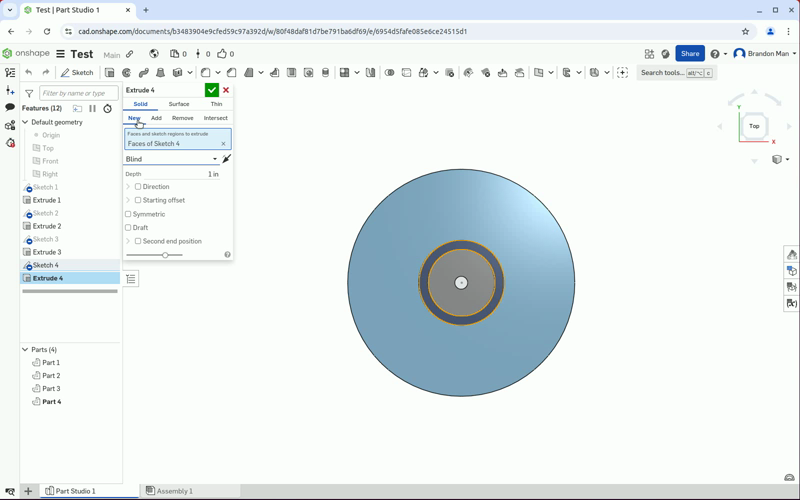
text(17.331)
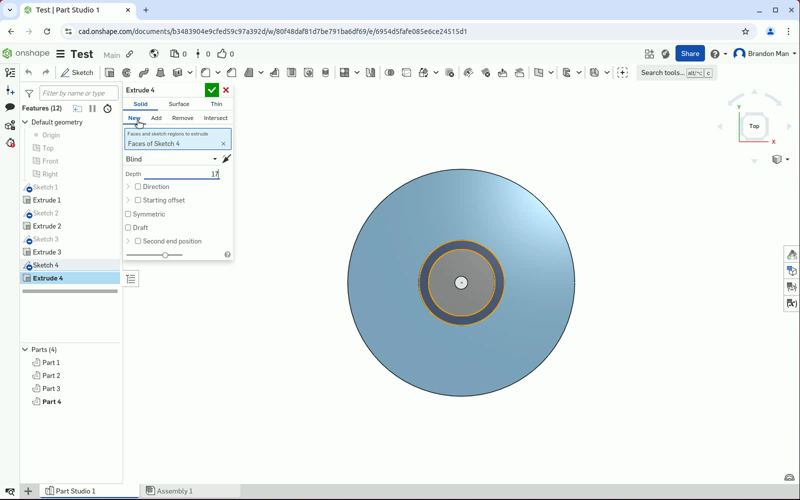
key(enter)
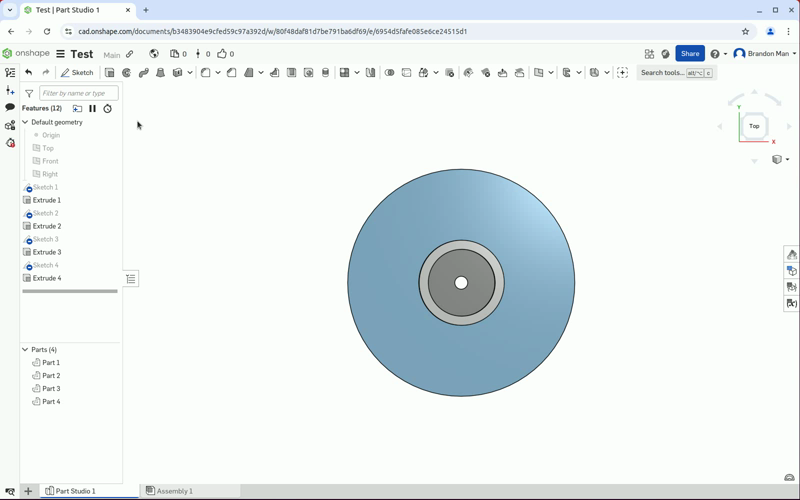
key(shift+h)
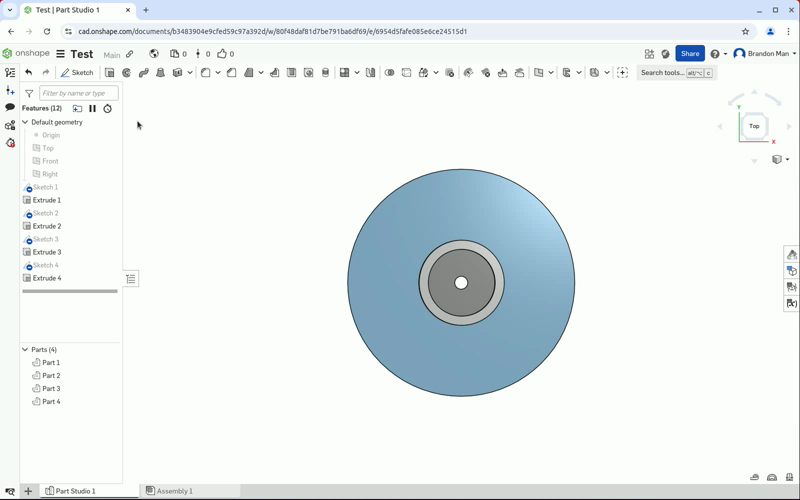
key(shift+h)
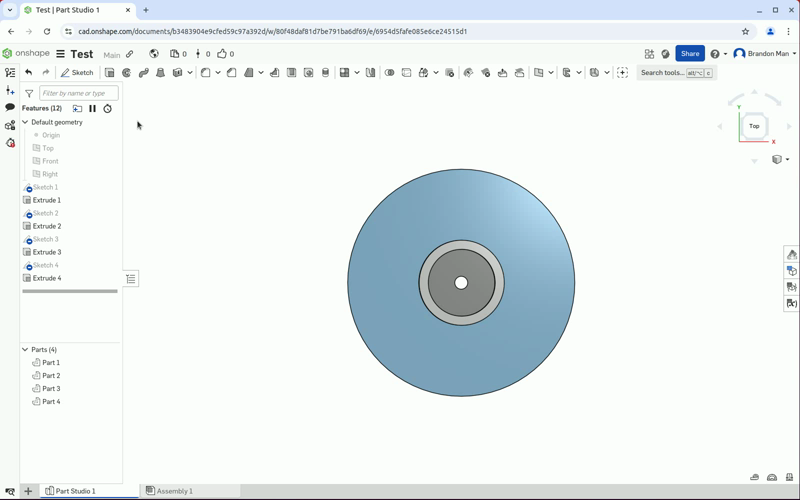
mouse_move(73, 189)
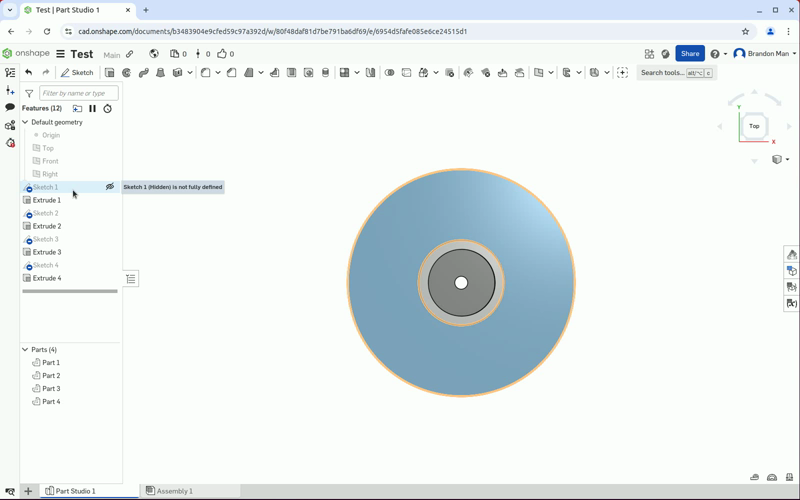
click(73, 189)
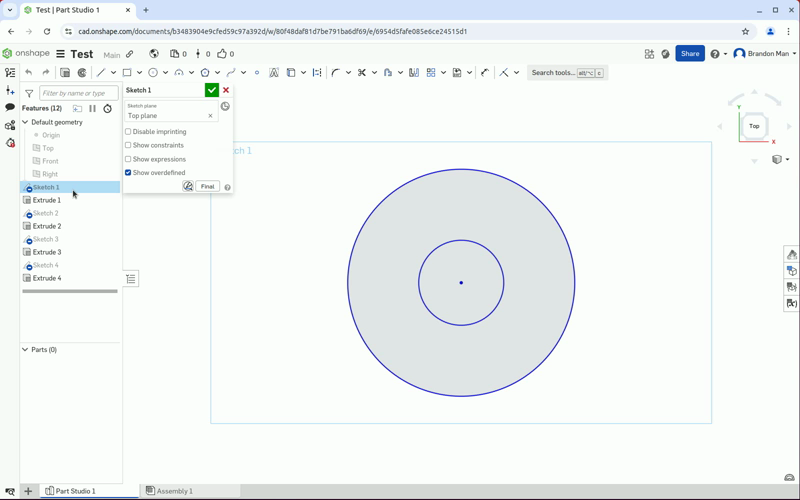
mouse_move(229, 92)
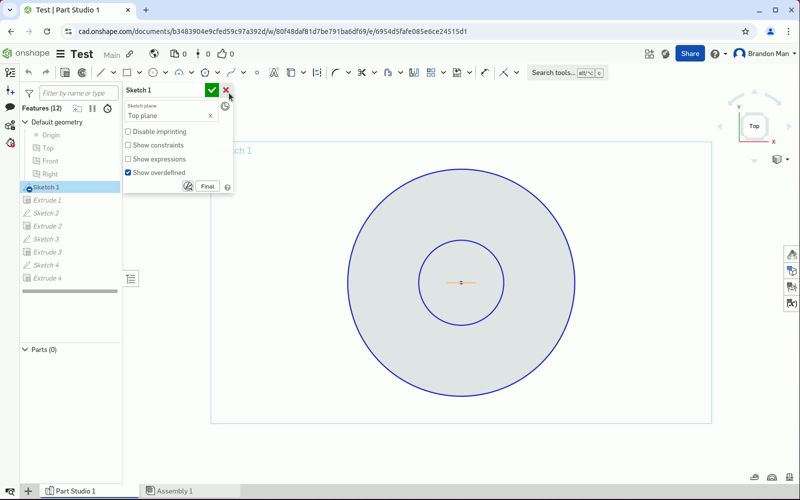
click(229, 92)
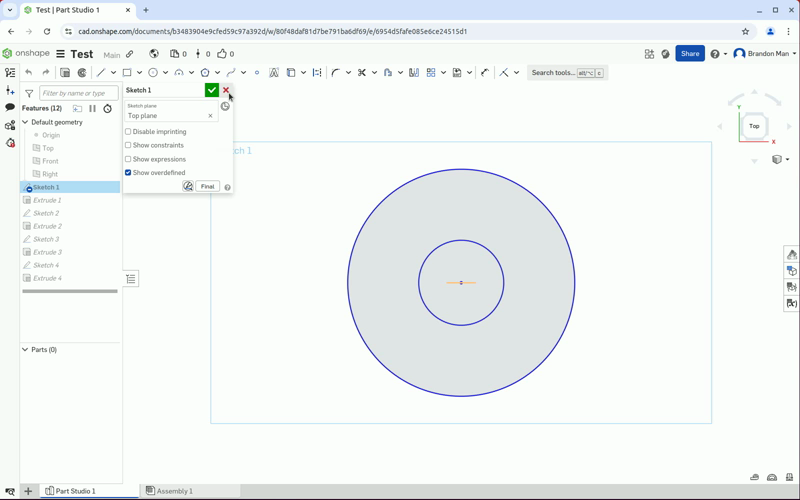
key(shift+s)
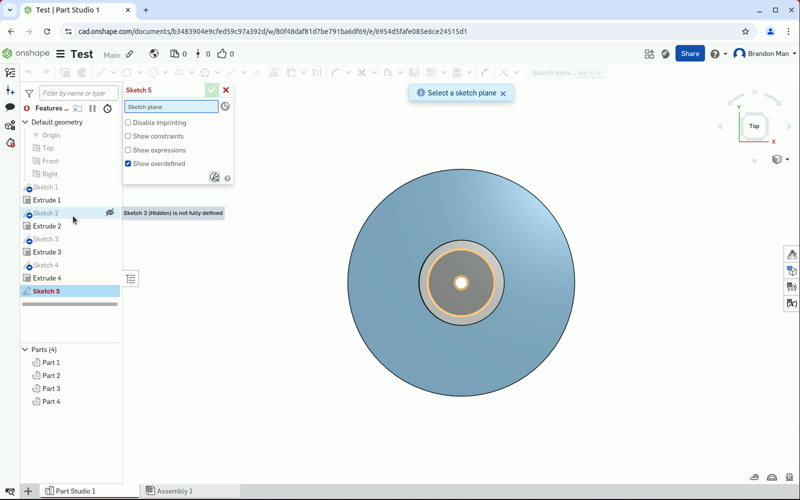
scroll(3)
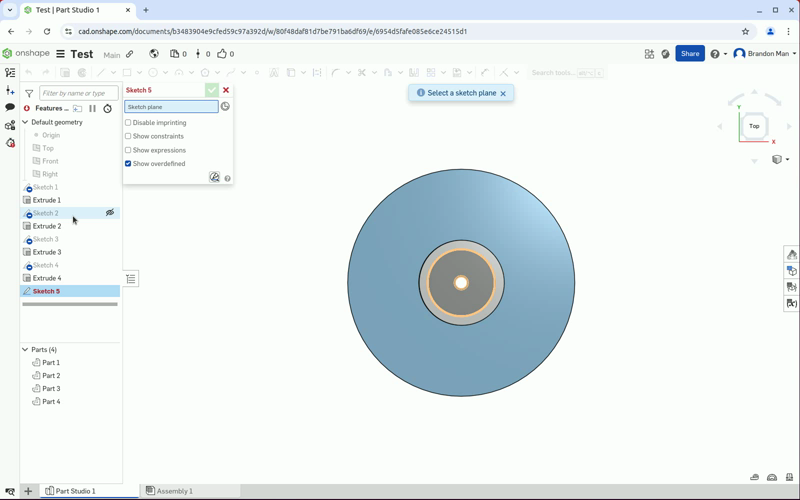
mouse_move(73, 150)
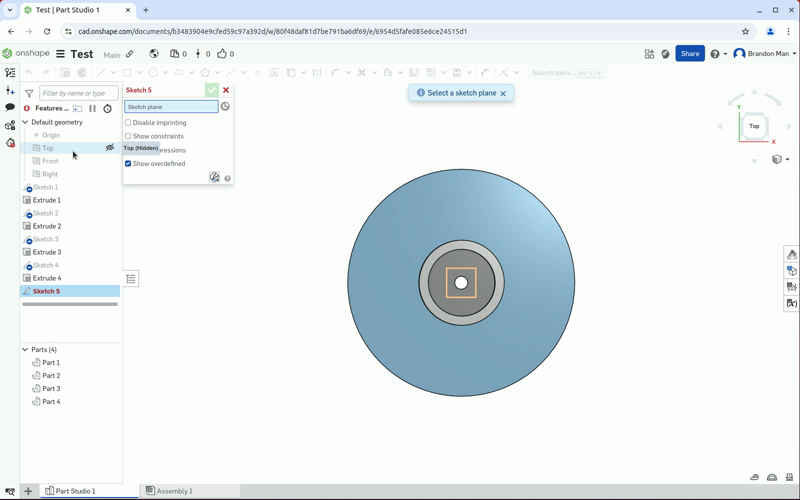
click(73, 150)
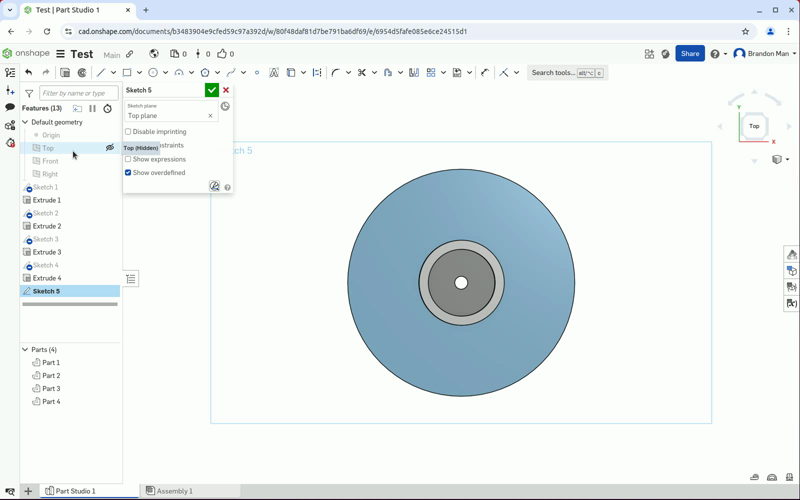
mouse_move(73, 352)
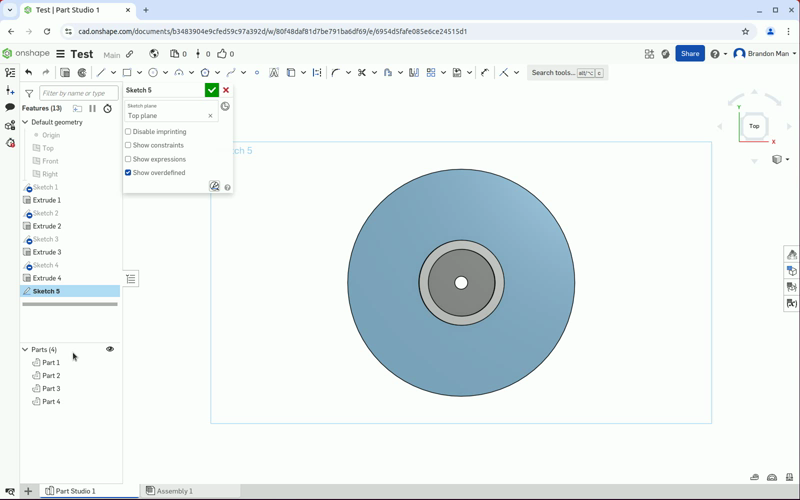
key(y)
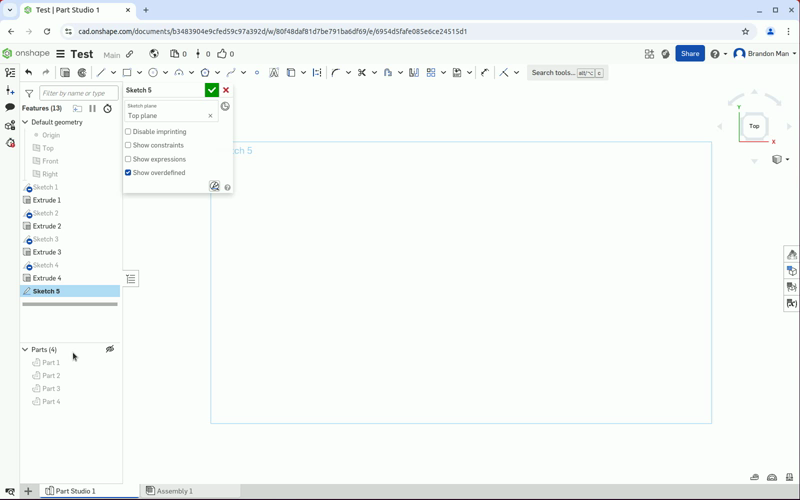
key(c)
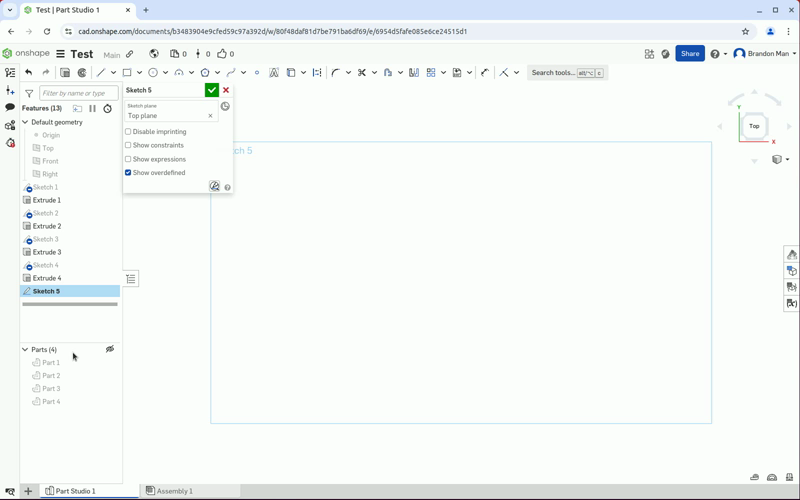
key_down(shift)
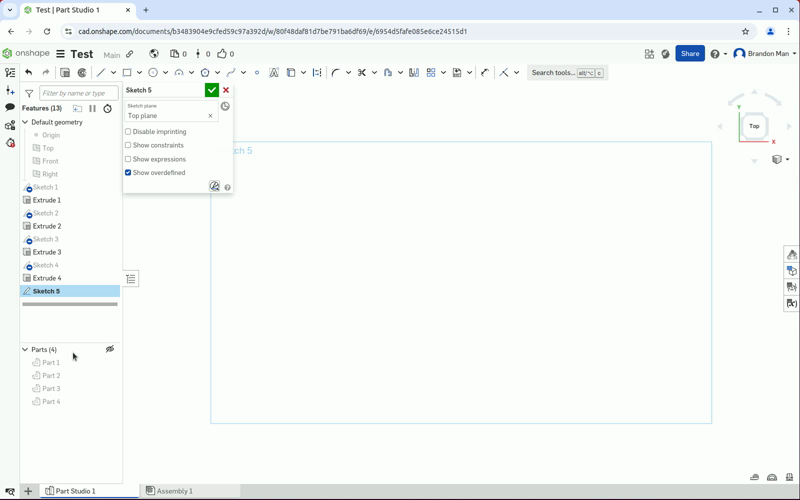
mouse_move(461, 282)
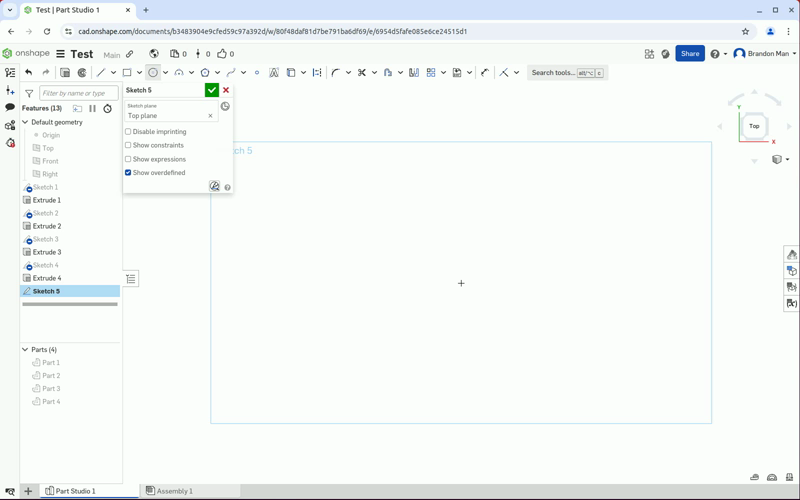
click(461, 282)
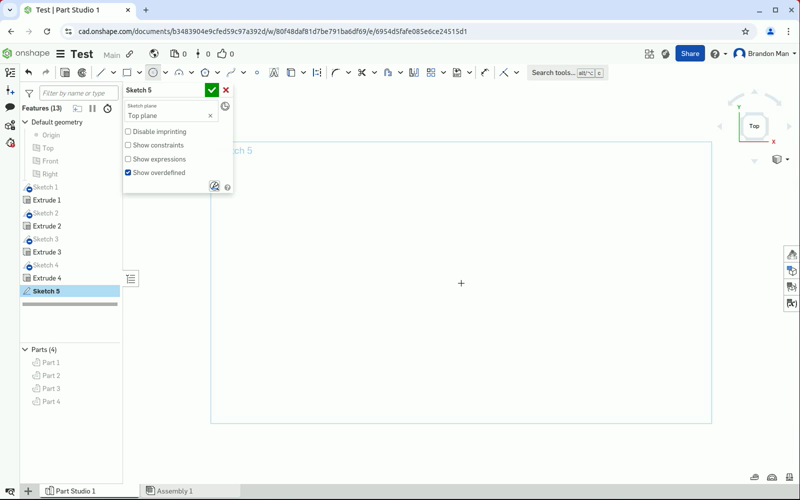
key_up(shift)
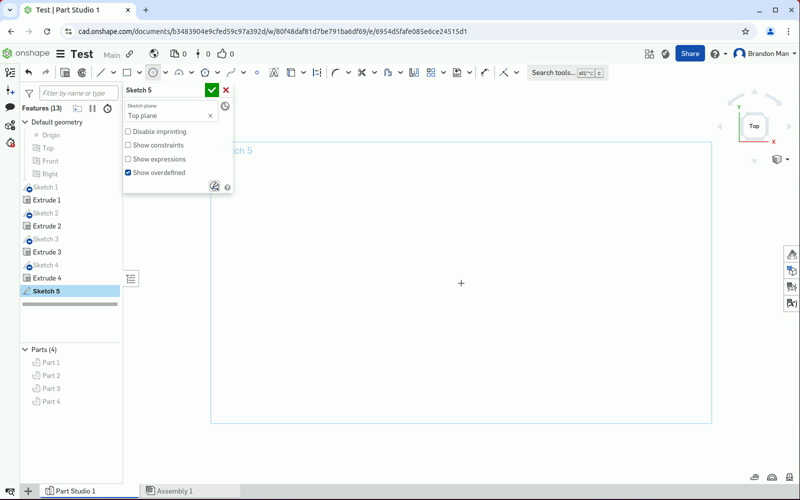
mouse_move(574, 282)
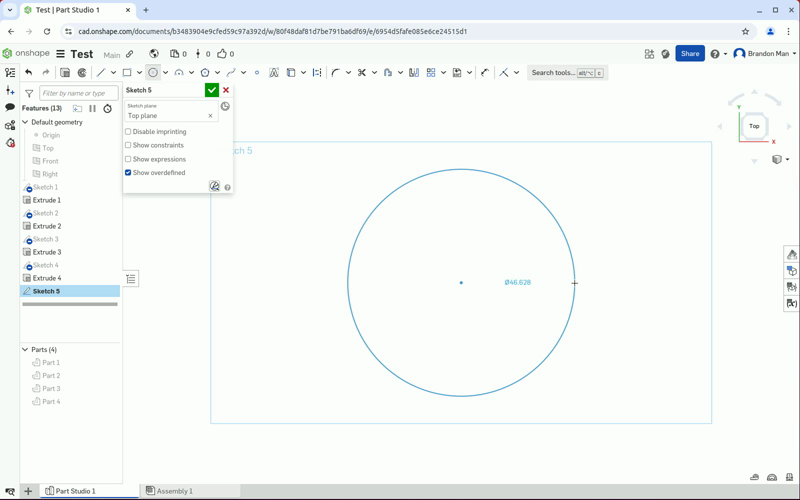
click(574, 282)
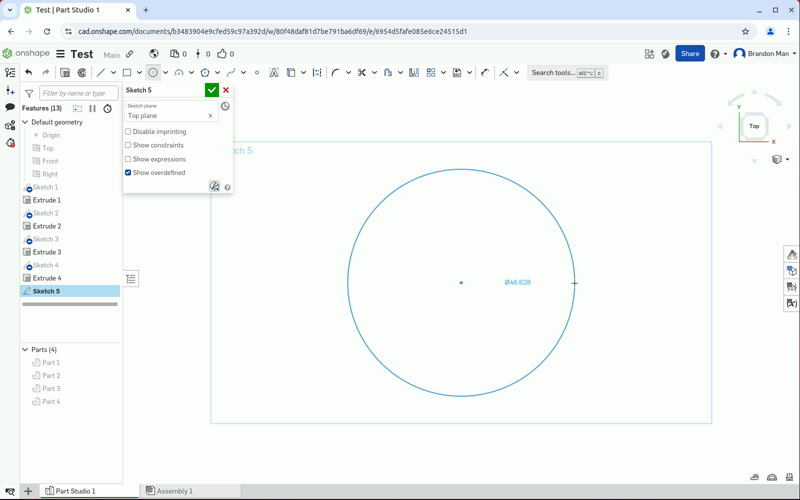
key(esc)
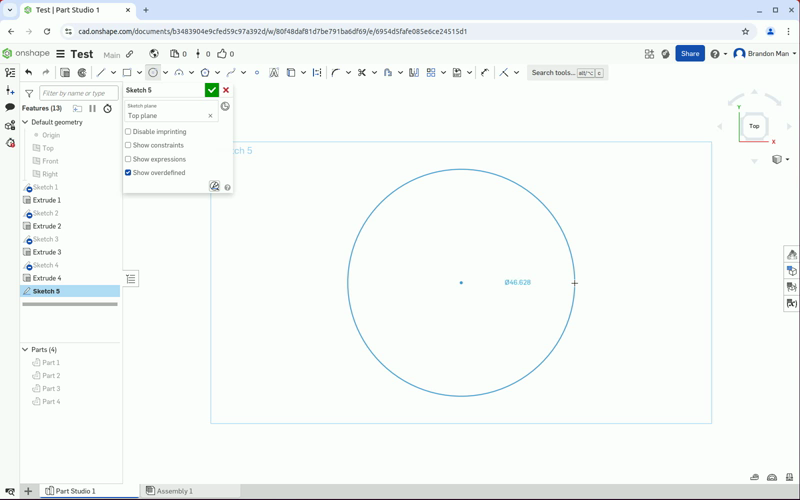
key(c)
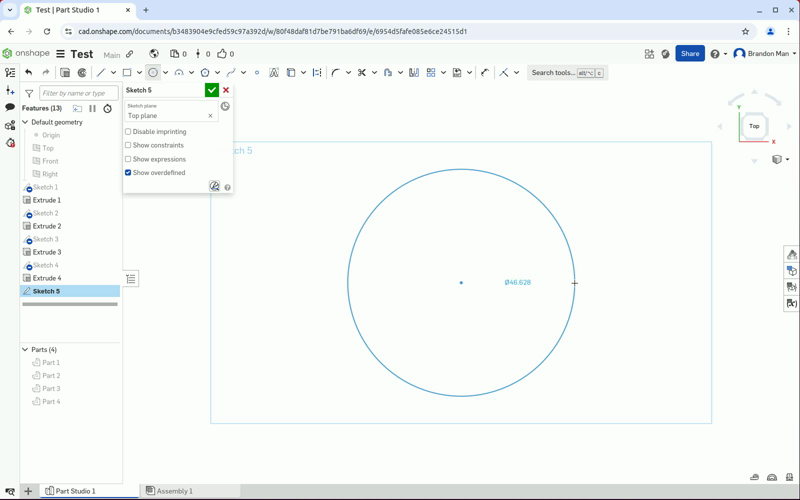
key_down(shift)
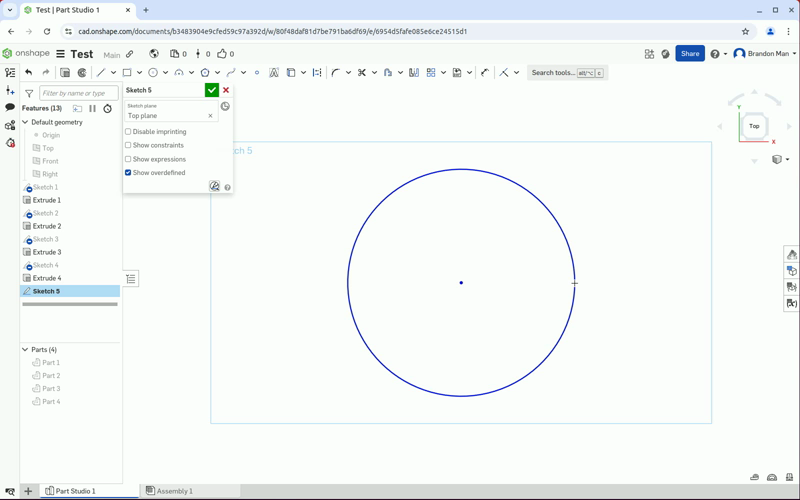
mouse_move(461, 282)
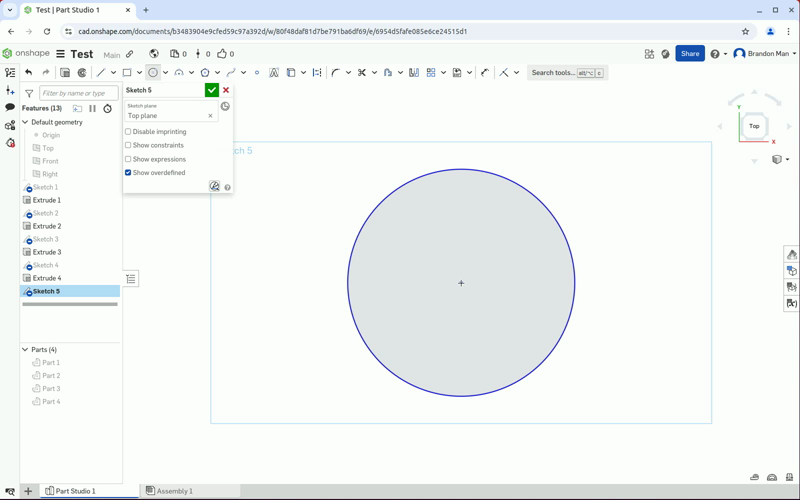
click(461, 282)
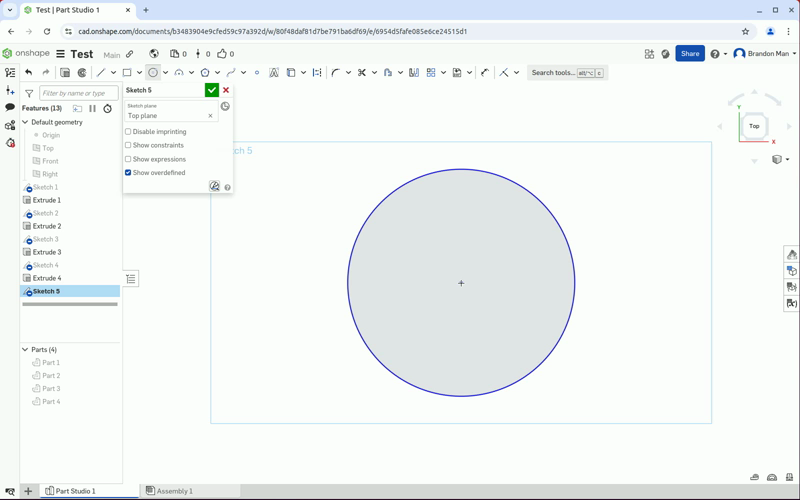
key_up(shift)
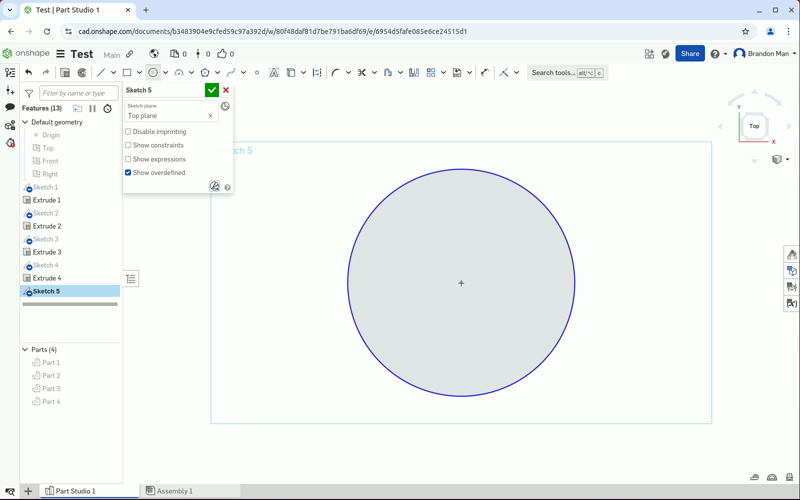
mouse_move(503, 282)
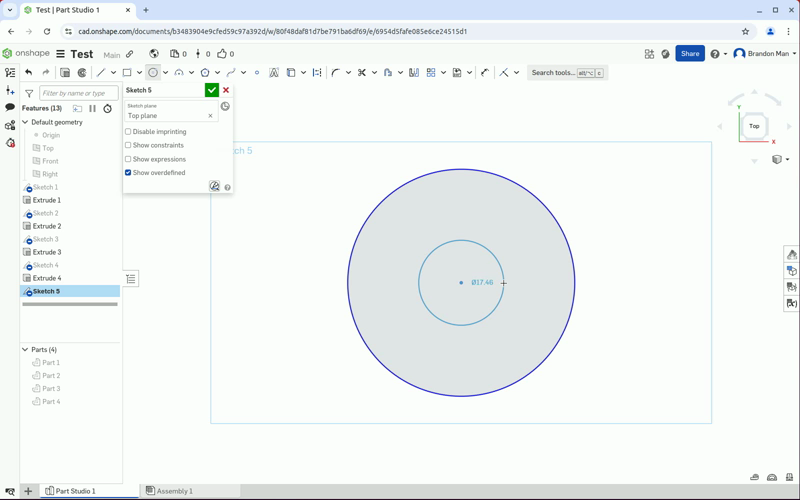
click(503, 282)
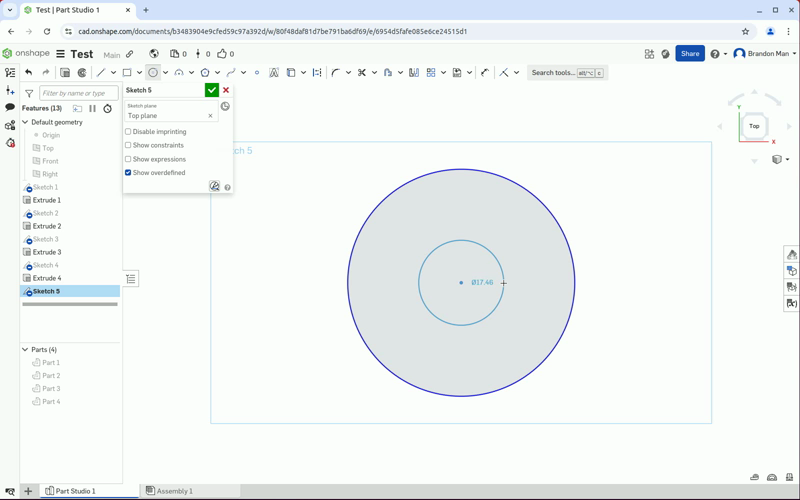
key(esc)
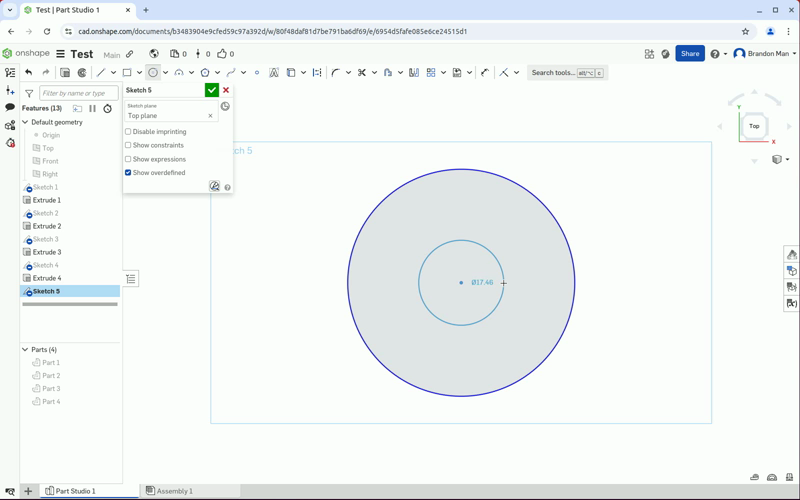
mouse_move(430, 363)
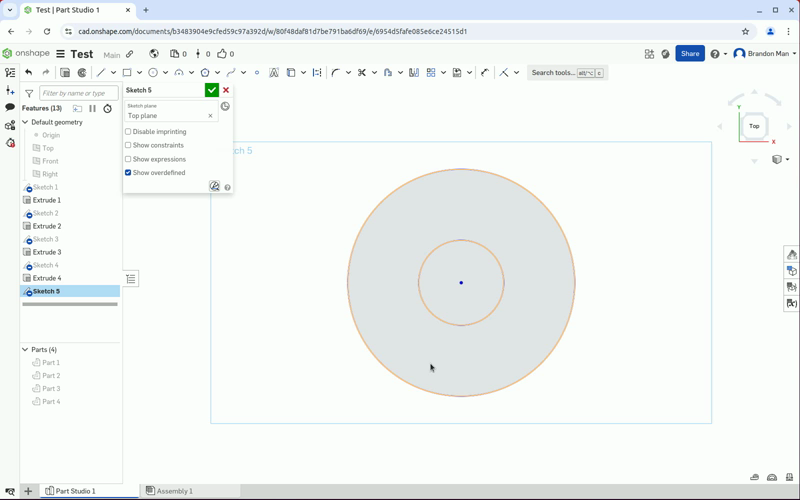
click(430, 363)
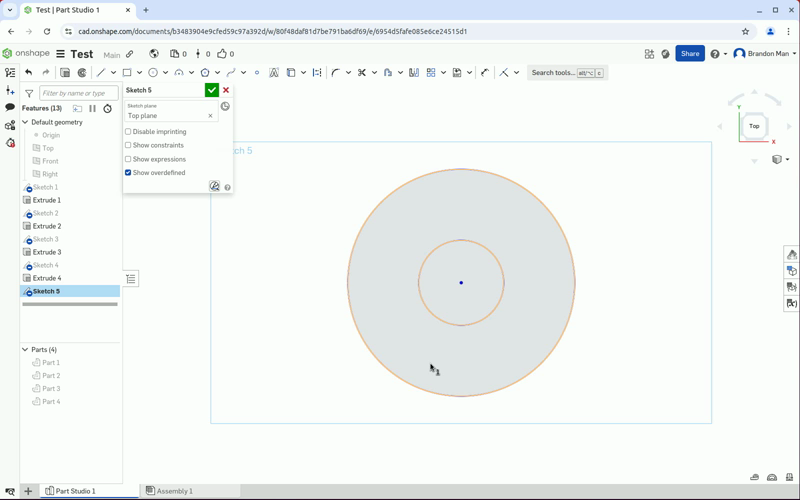
mouse_move(73, 352)
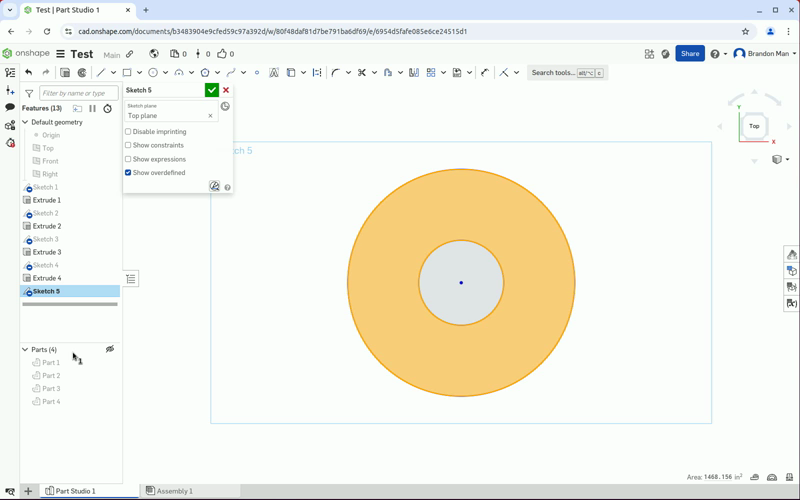
key(shift+y)
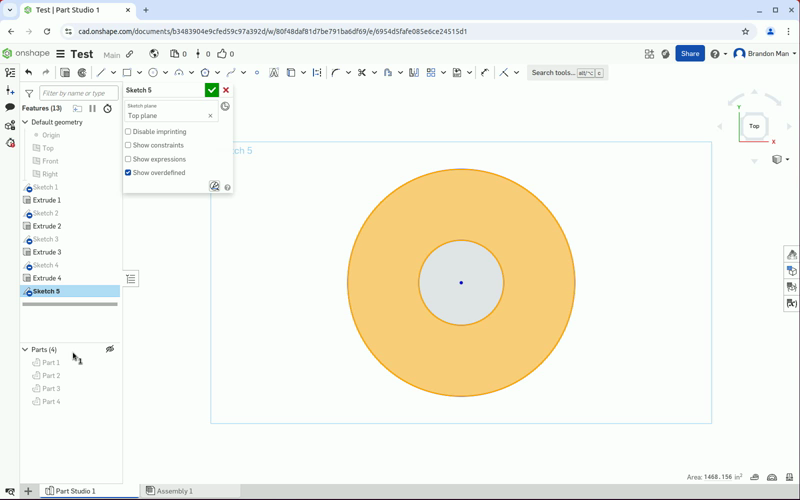
key(shift+e)
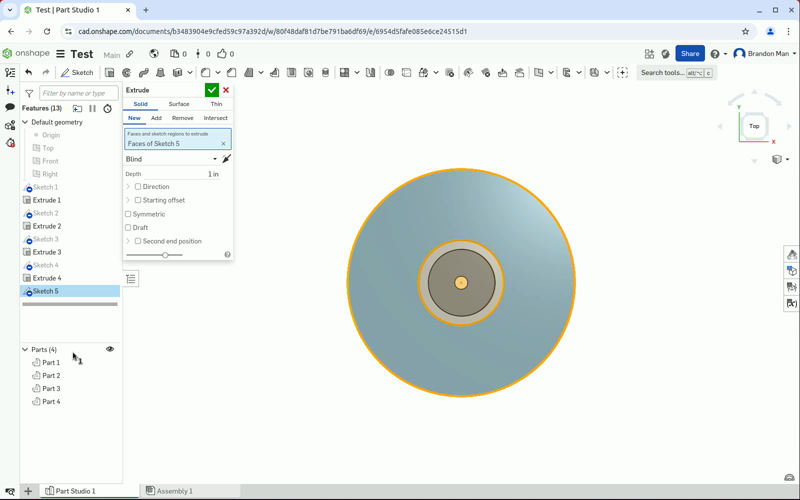
mouse_move(143, 106)
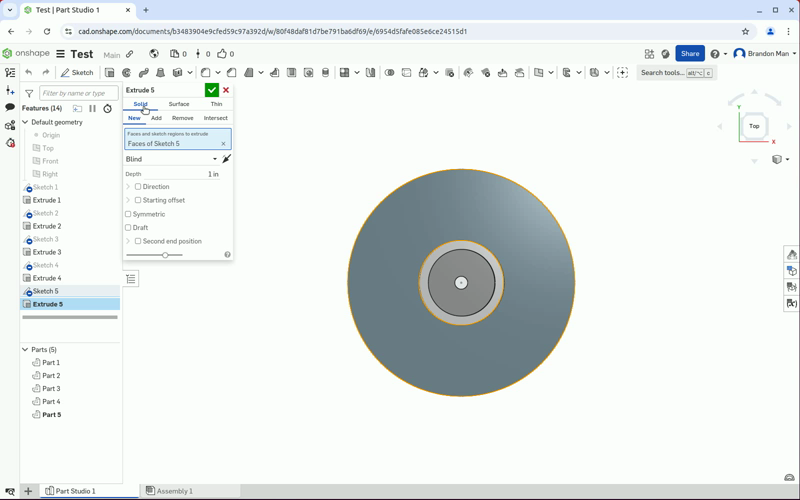
click(143, 106)
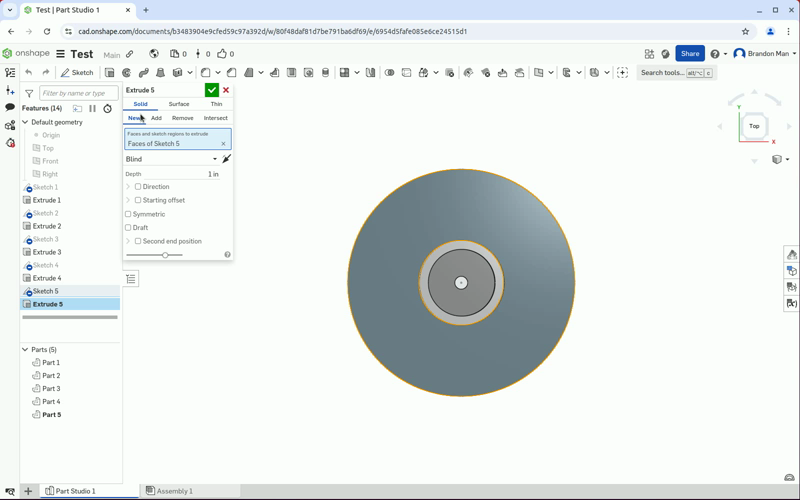
mouse_move(137, 120)
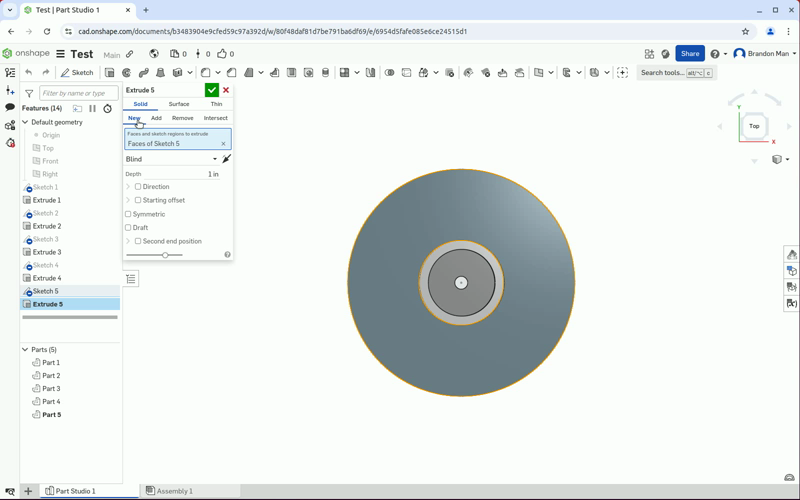
click(137, 120)
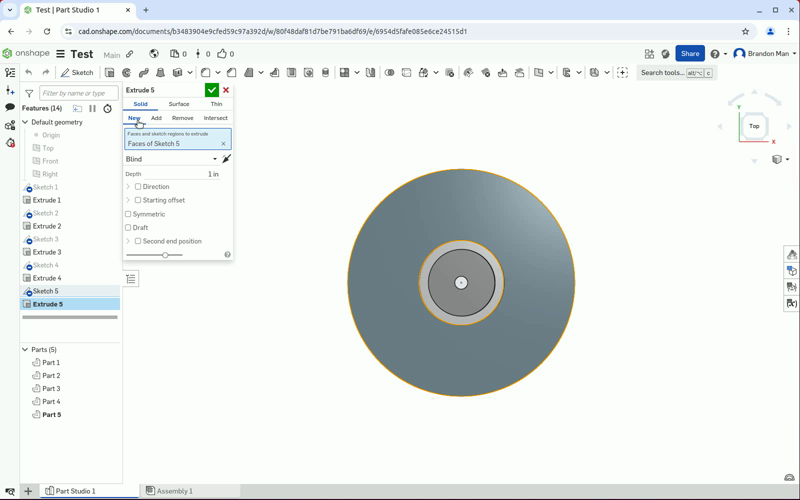
key(tab, 4)
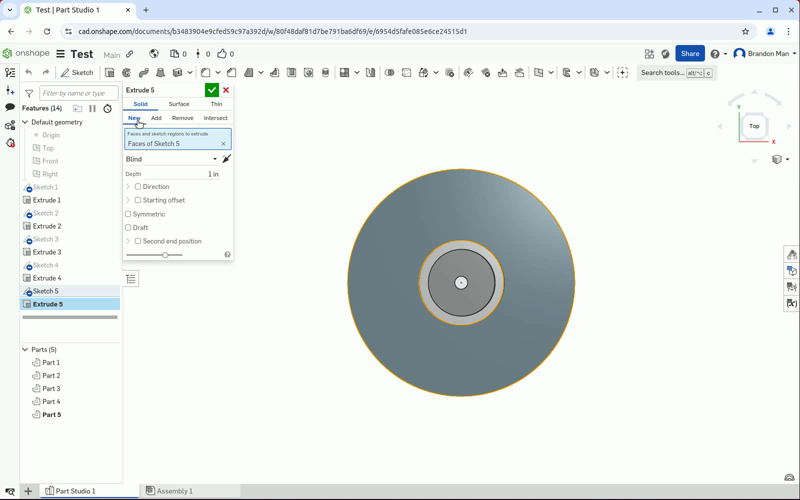
text(1.685)
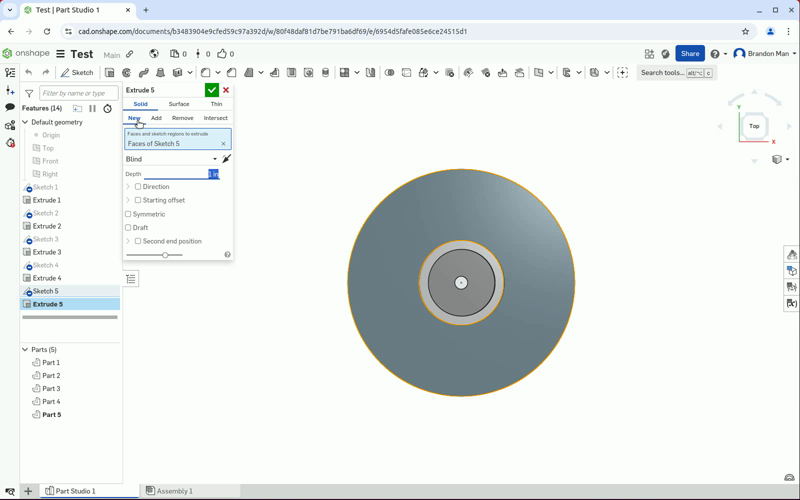
key(enter)
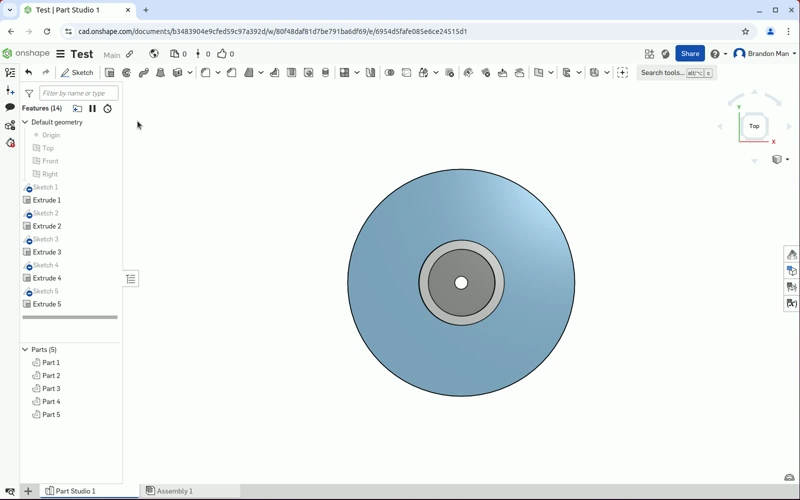
key(shift+h)
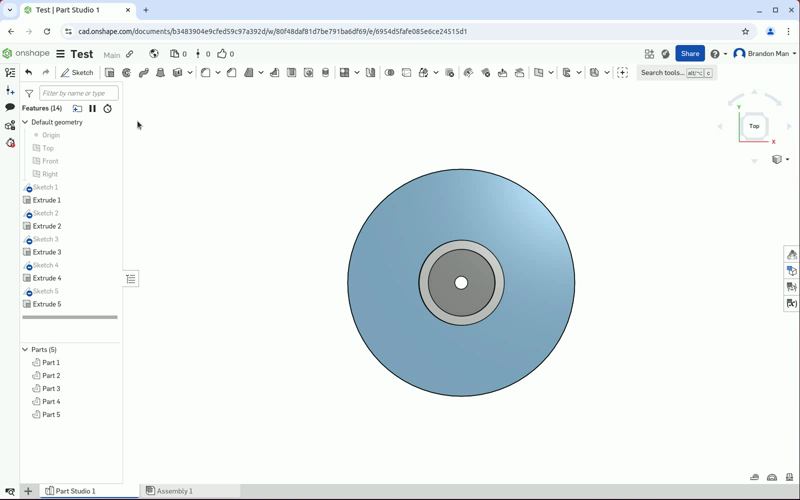
key(shift+h)
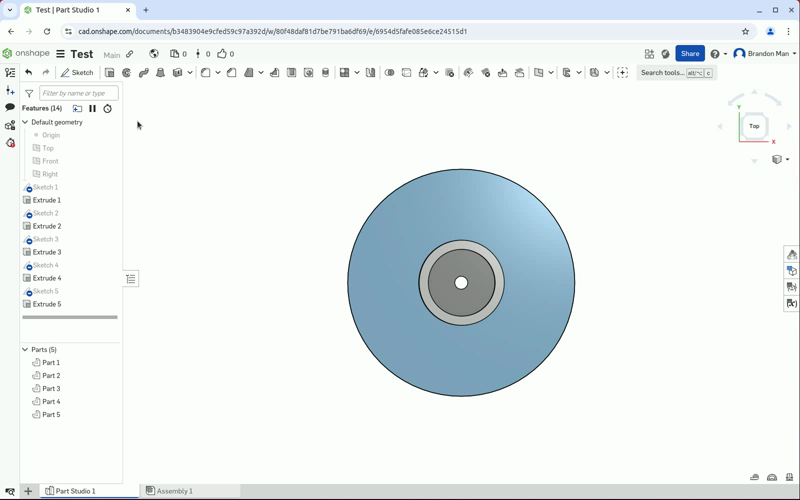
key(shift+7)
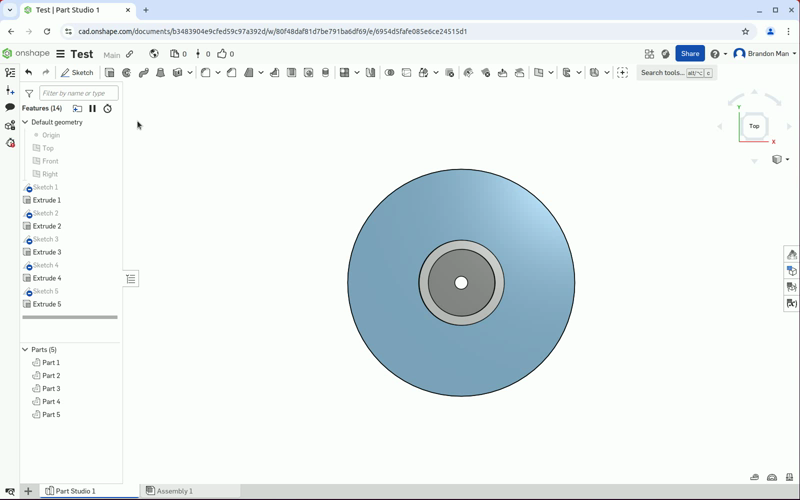
key(up, 3)
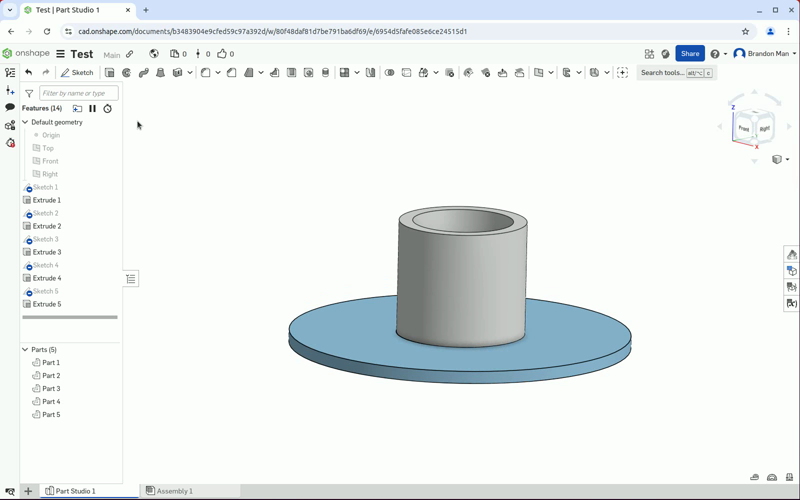
key(left, 3)
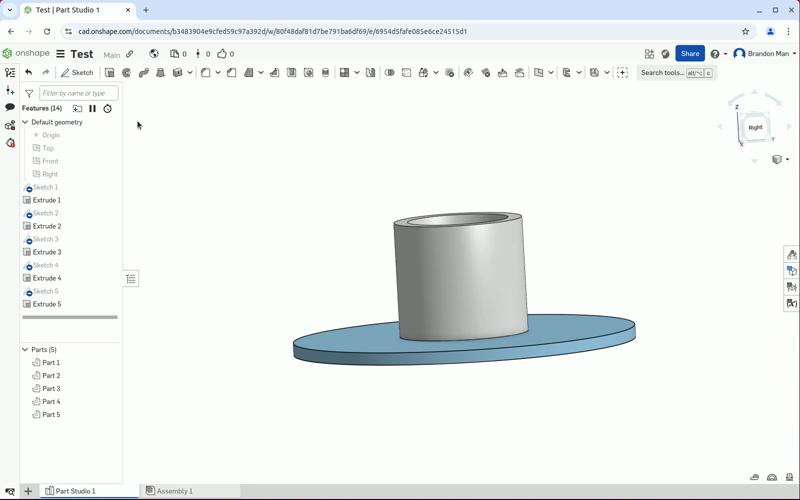
key(right, 3)
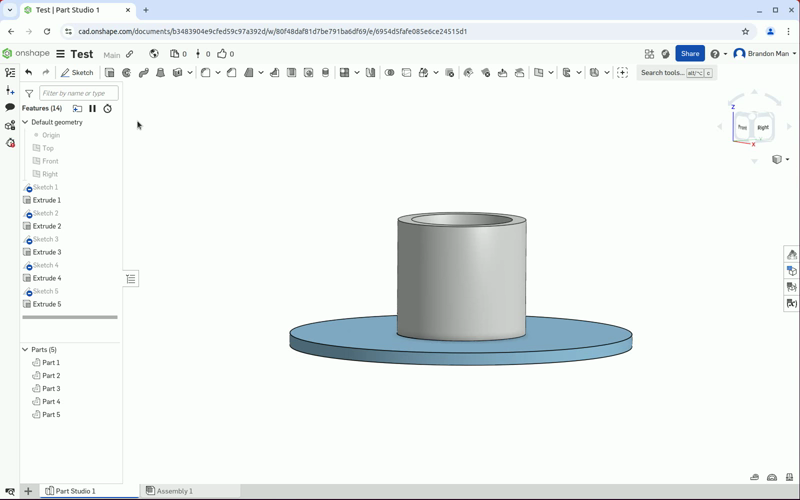
key(down, 3)
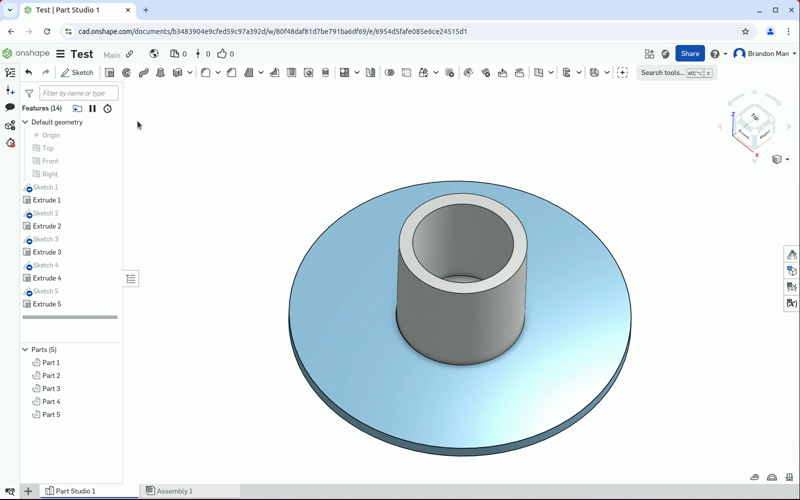
mouse_move(73, 189)
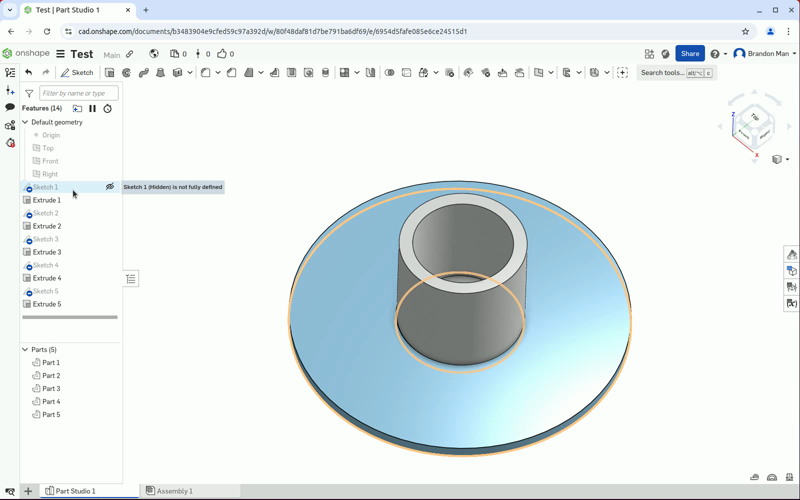
click(73, 189)